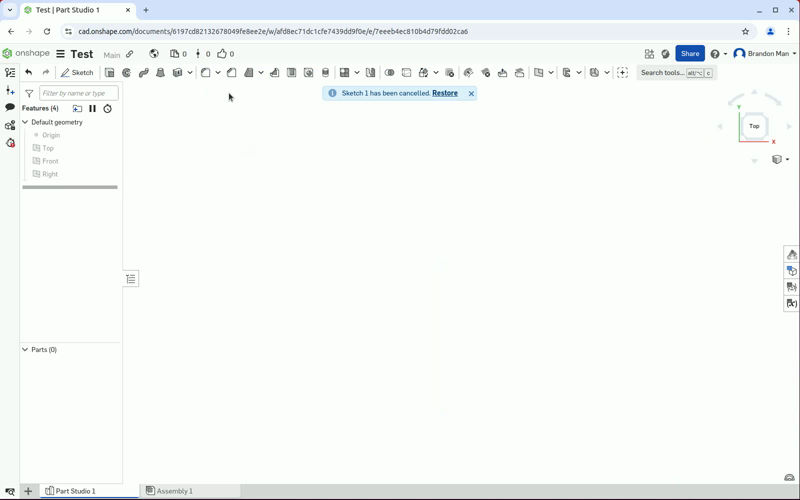
key(shift+h)
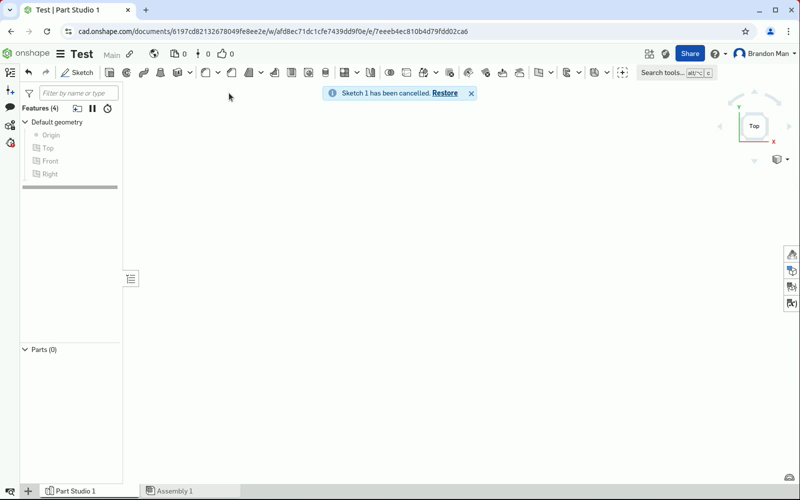
key(shift+s)
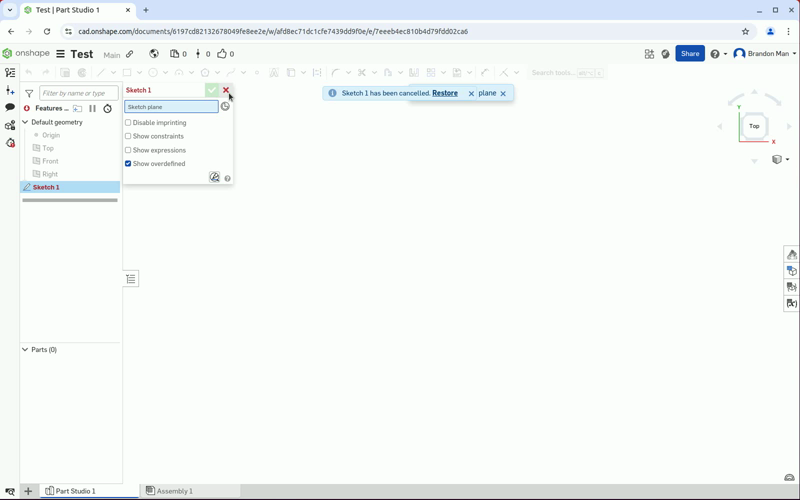
mouse_move(73, 150)
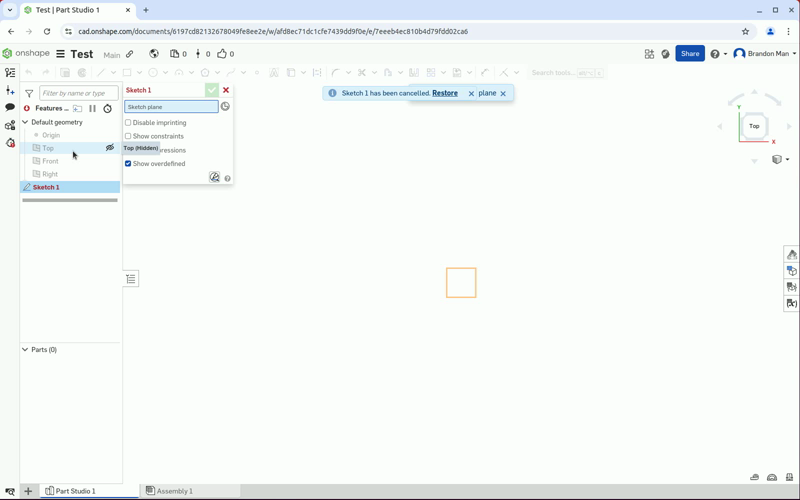
click(73, 150)
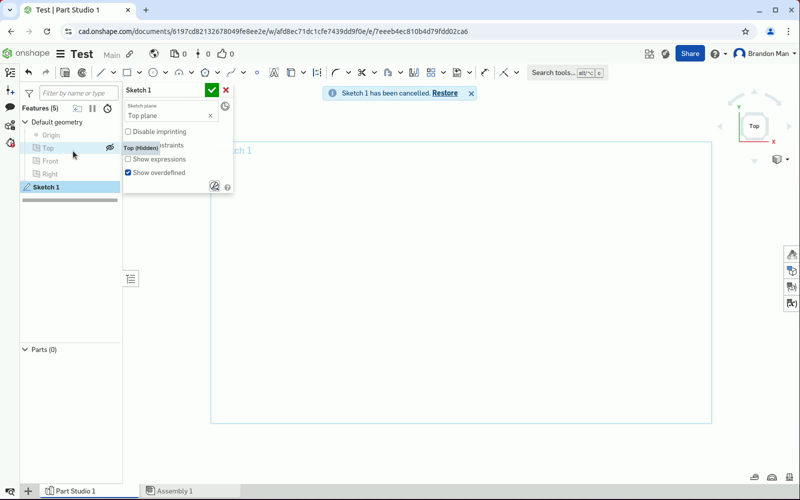
mouse_move(73, 352)
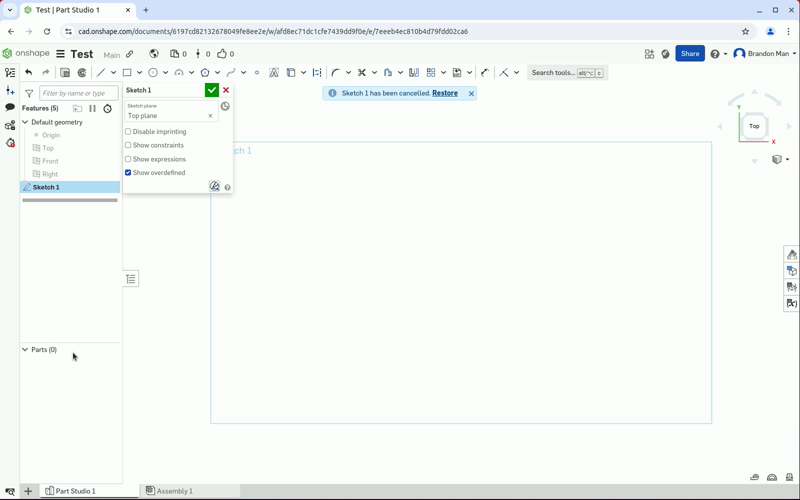
key(y)
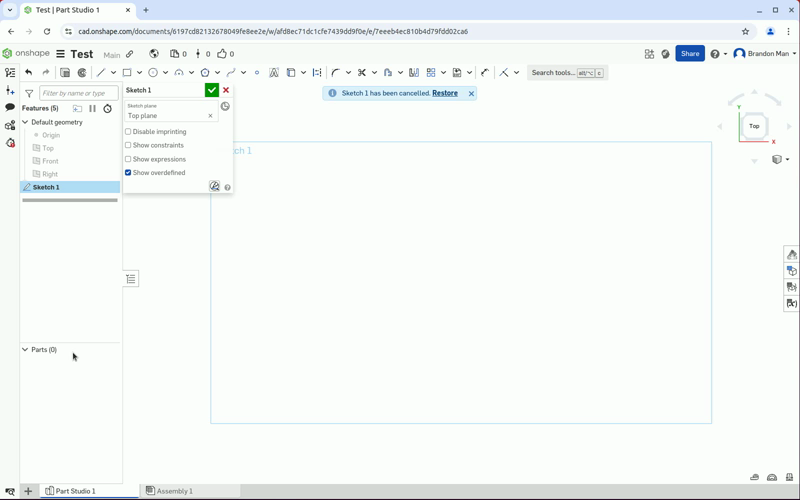
key(a)
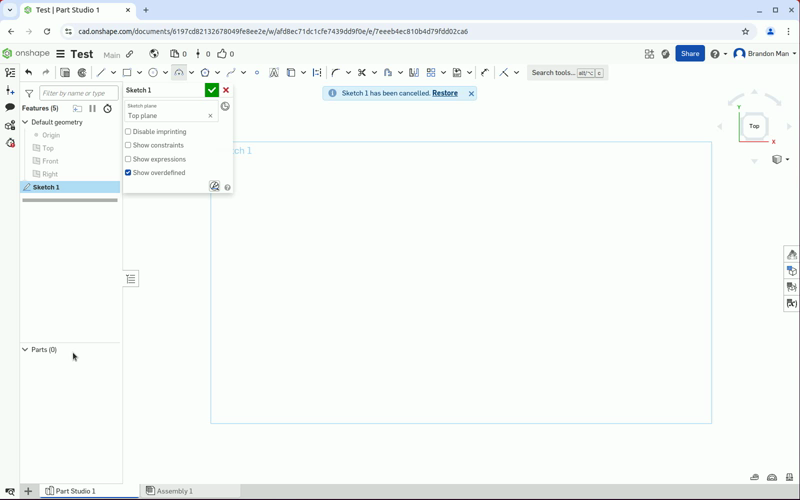
key_down(shift)
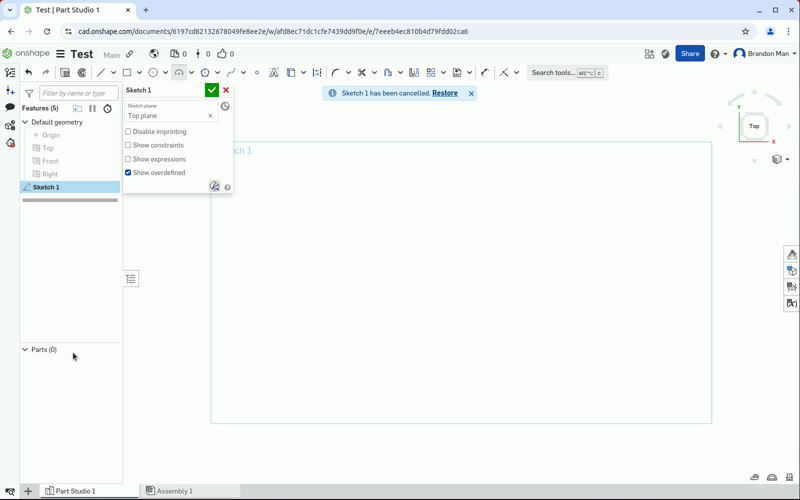
mouse_move(438, 262)
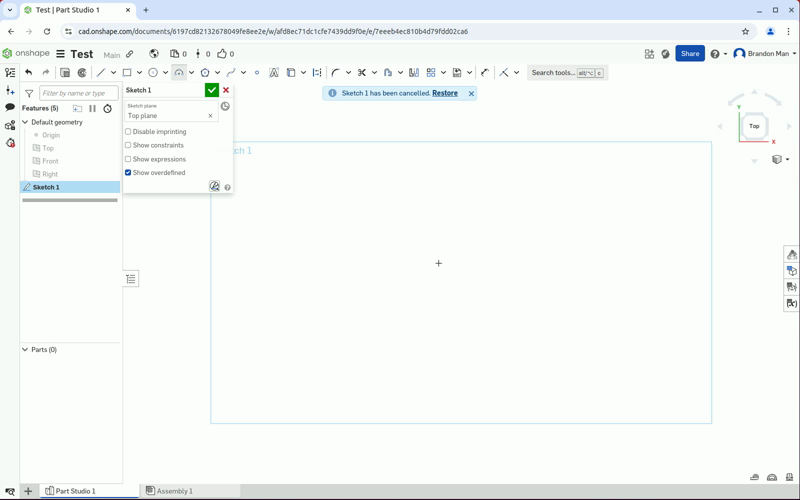
click(438, 262)
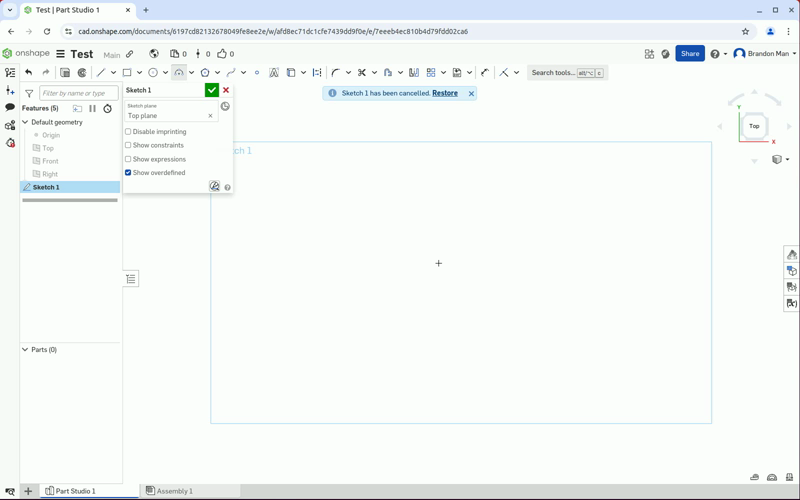
key_up(shift)
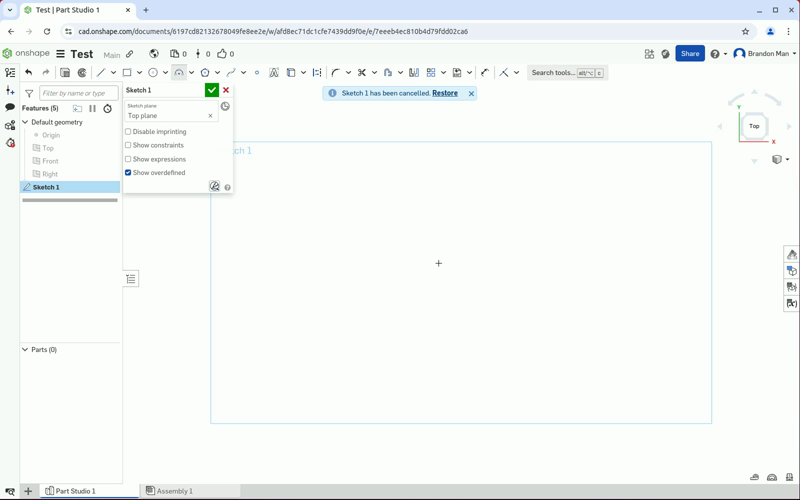
key_down(shift)
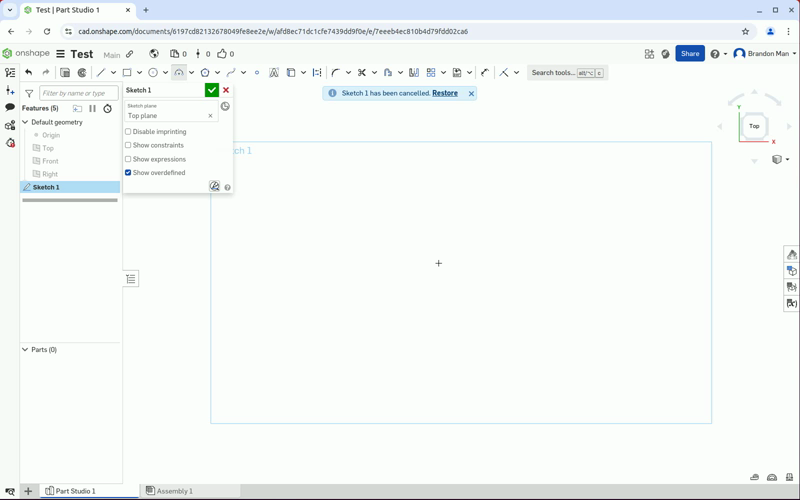
mouse_move(438, 249)
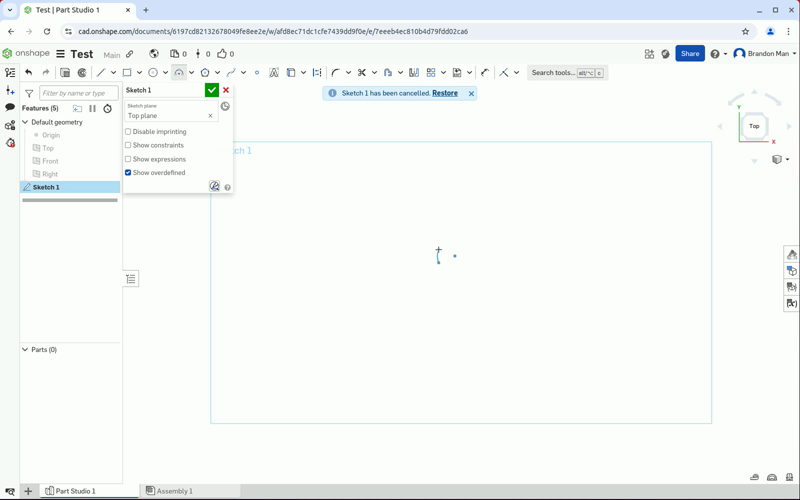
click(438, 249)
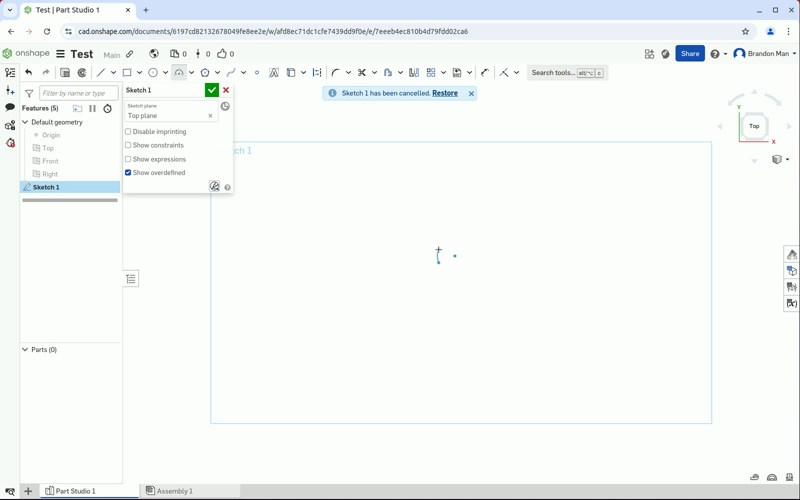
mouse_move(445, 255)
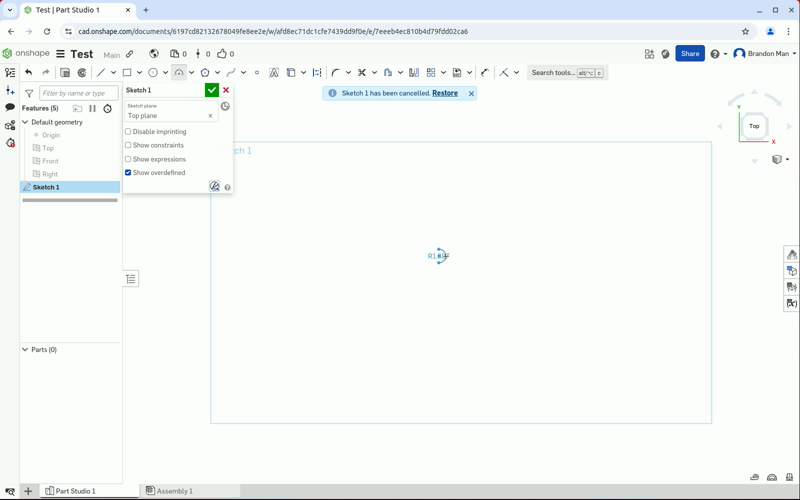
click(445, 255)
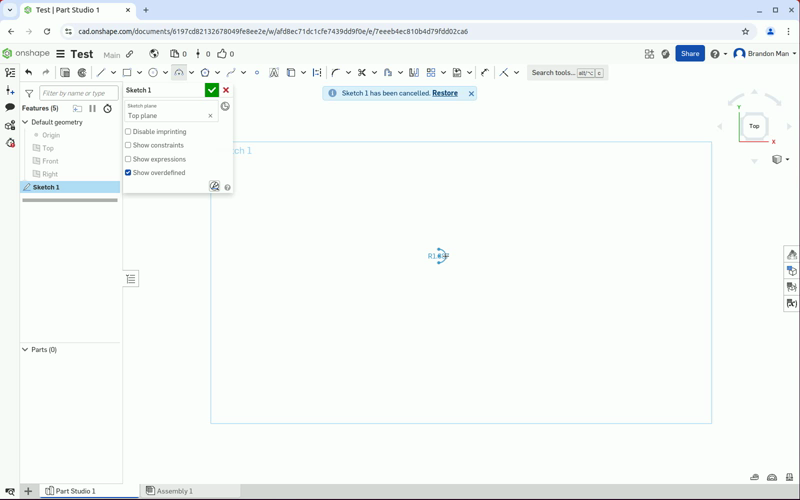
key_up(shift)
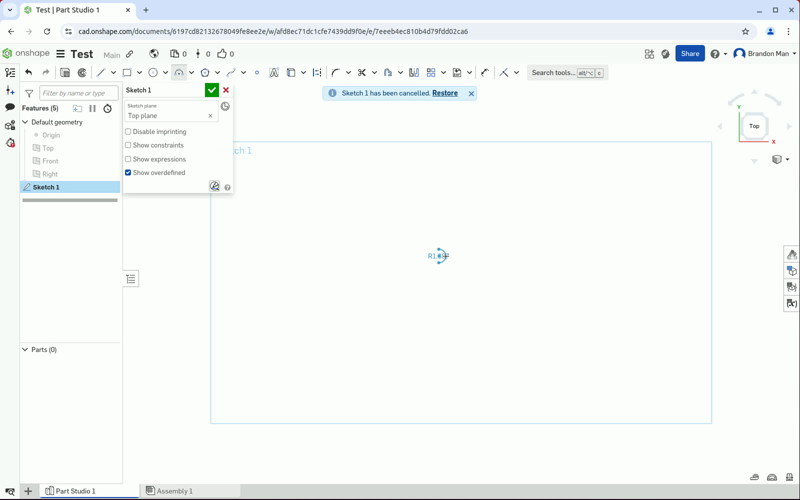
key(esc)
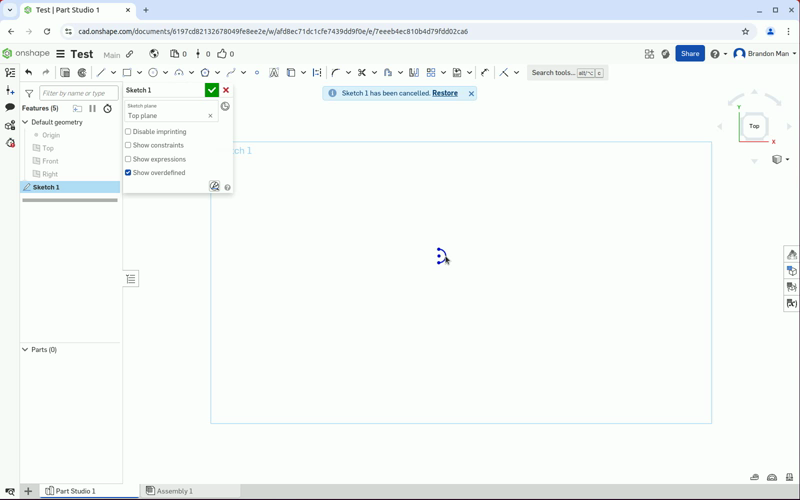
key(l)
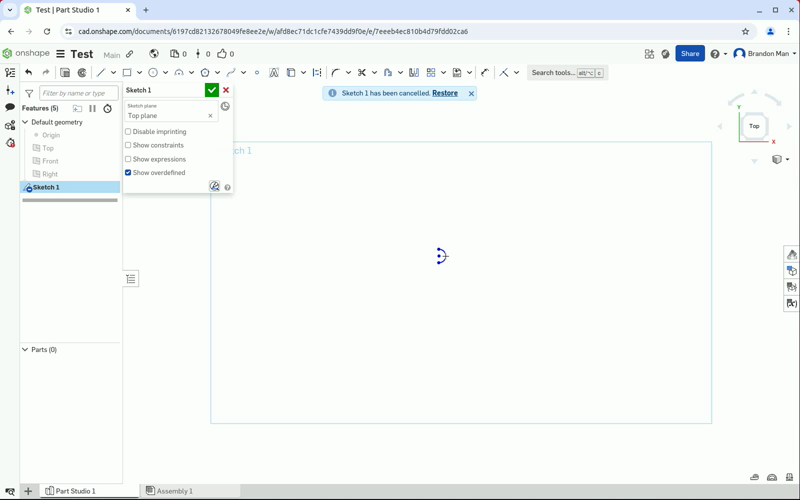
mouse_move(438, 249)
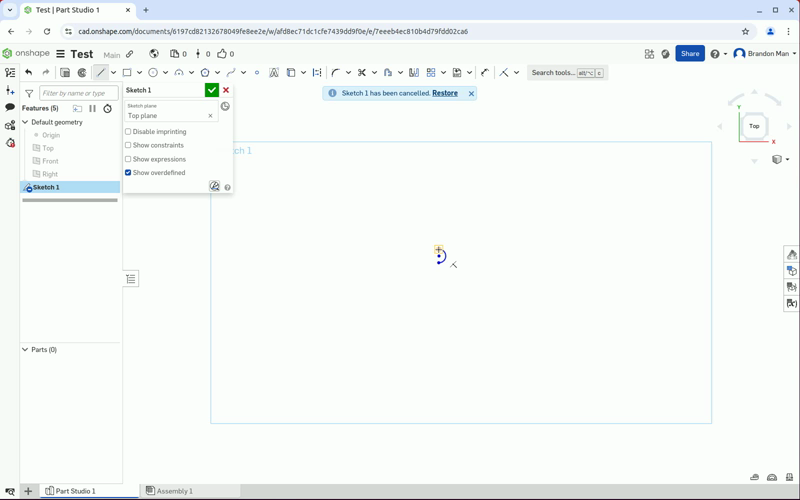
click(438, 249)
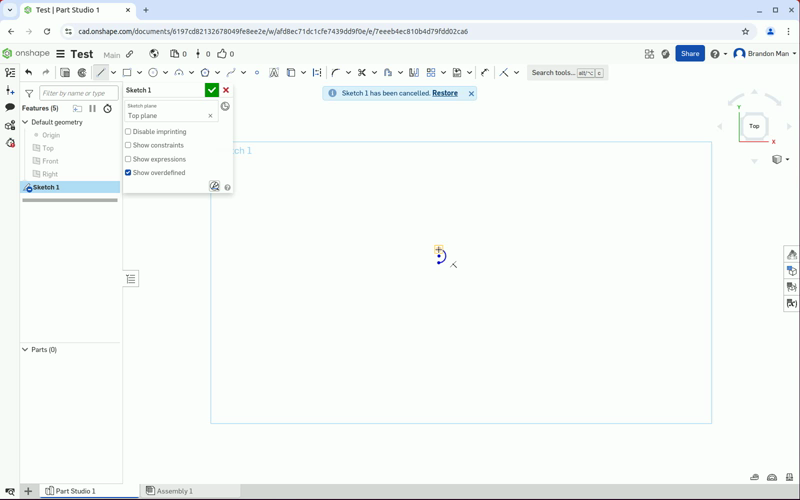
mouse_move(468, 249)
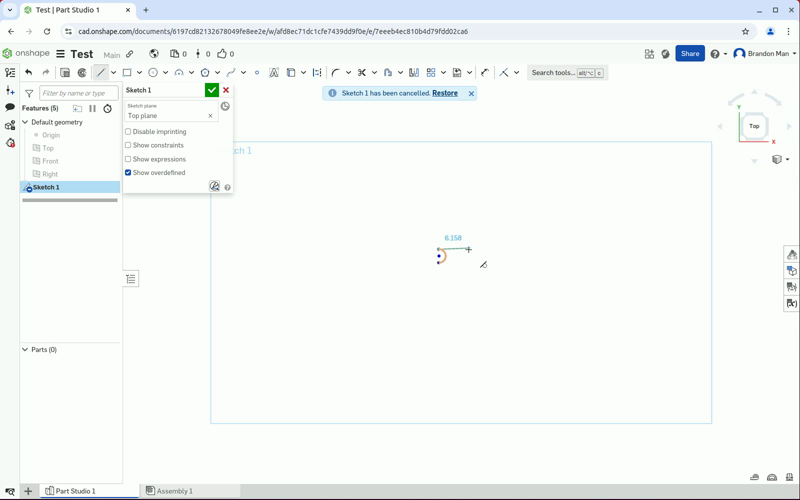
key_down(shift)
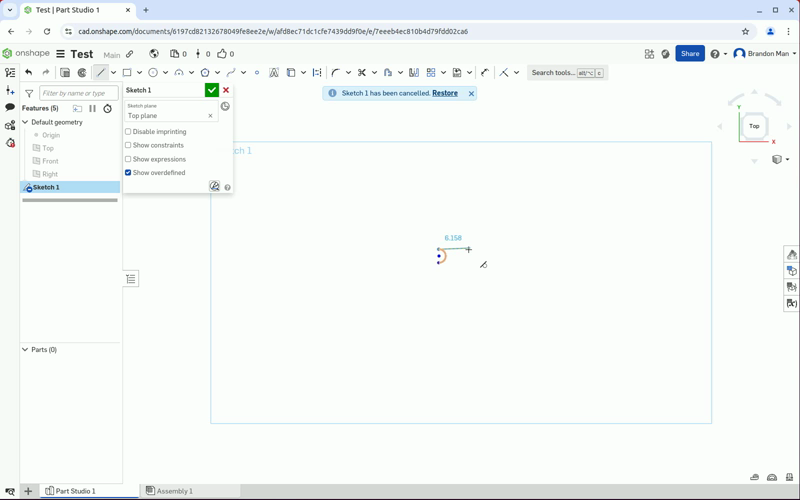
mouse_move(438, 262)
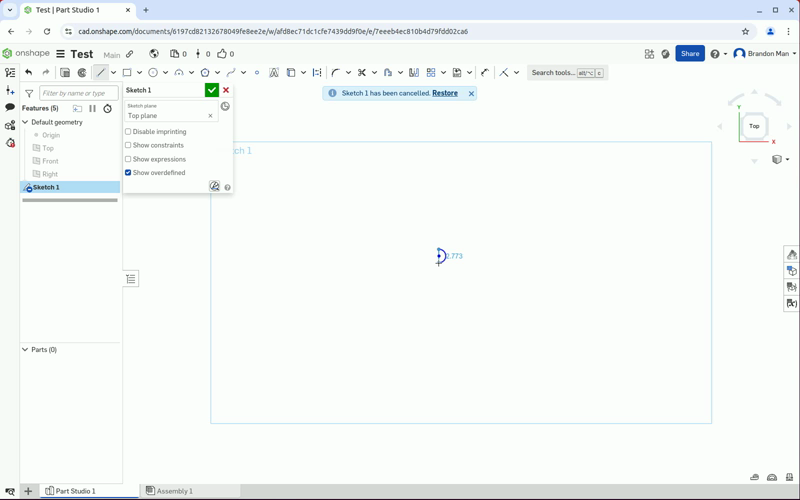
key_up(shift)
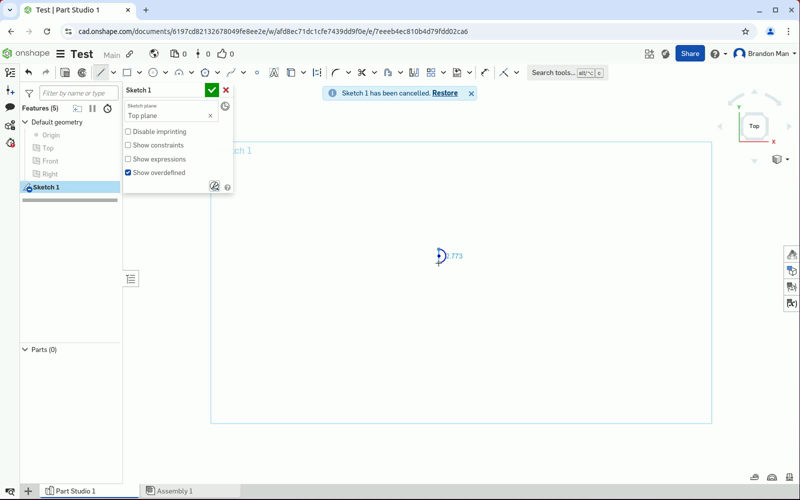
click(438, 262)
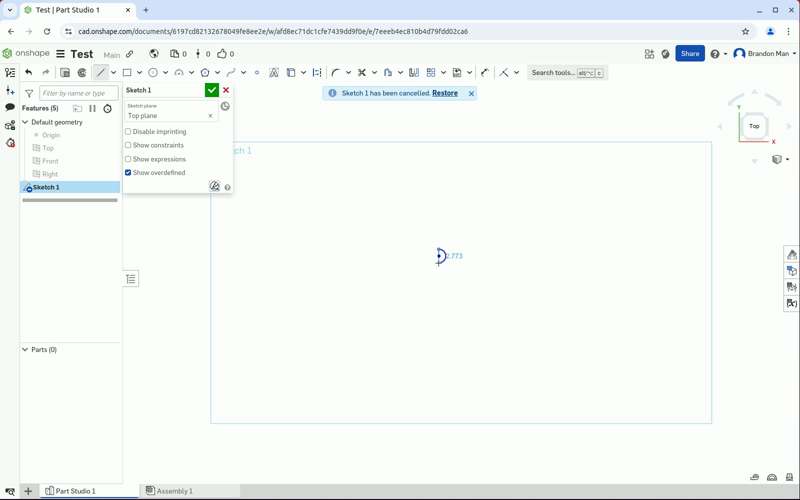
key(esc)
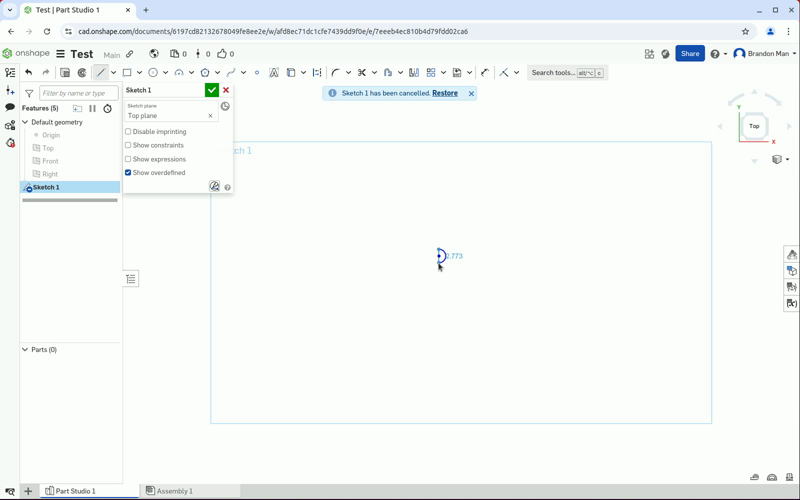
mouse_move(442, 260)
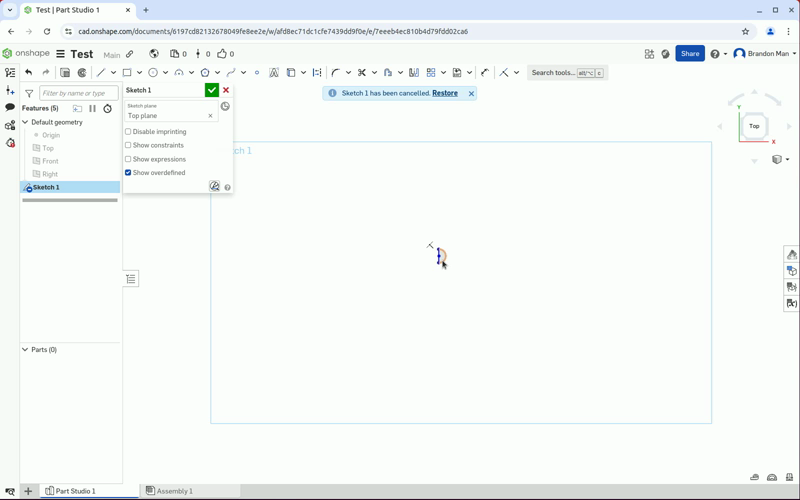
scroll(6)
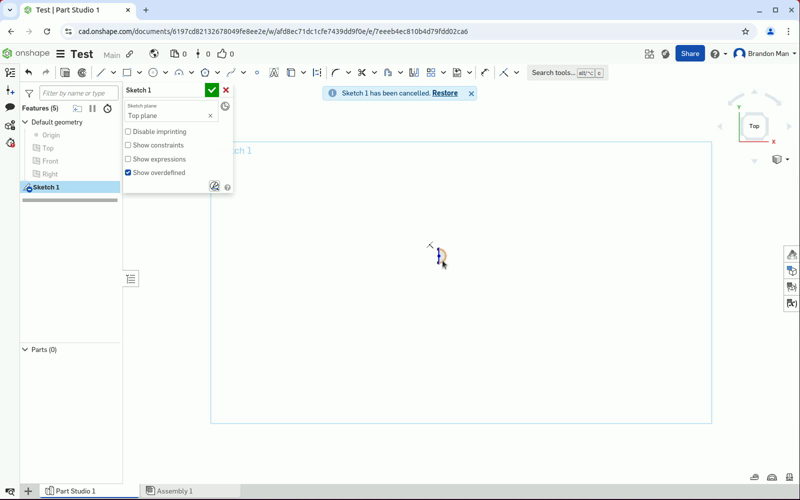
scroll(6)
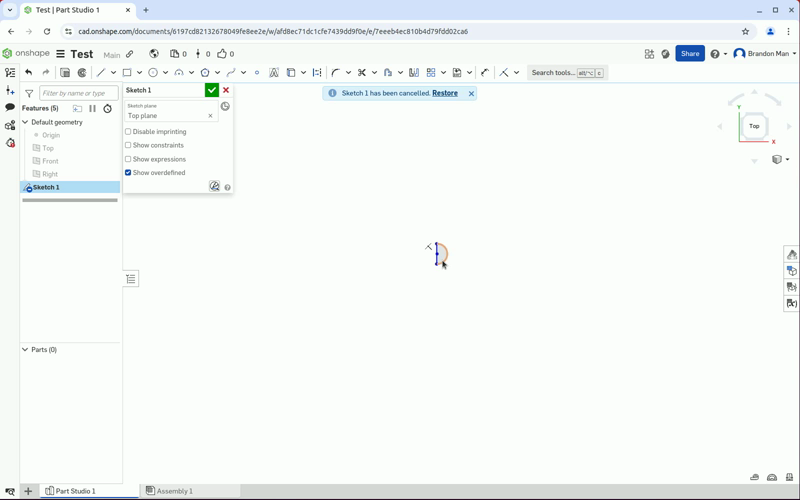
scroll(6)
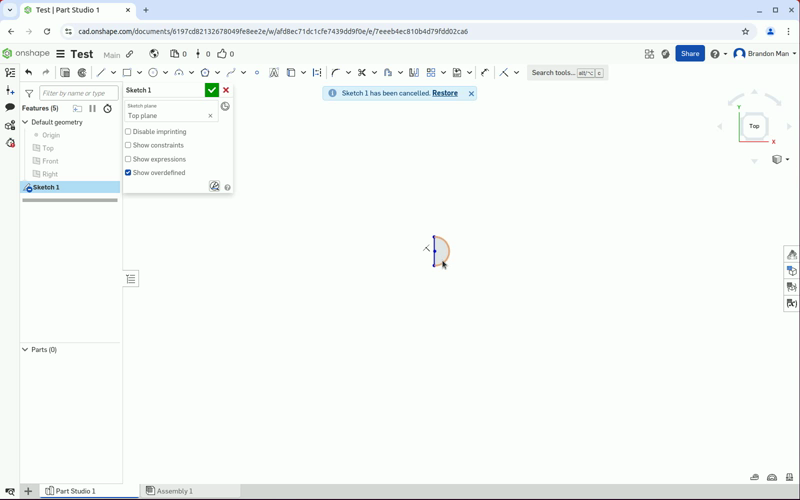
scroll(6)
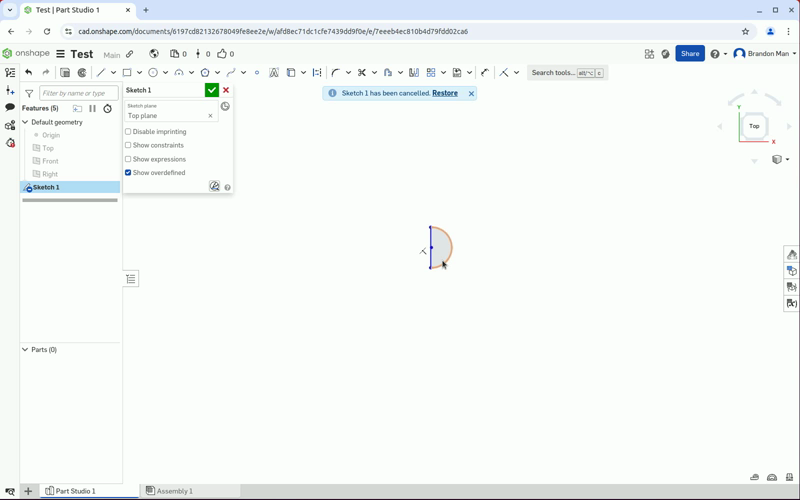
scroll(6)
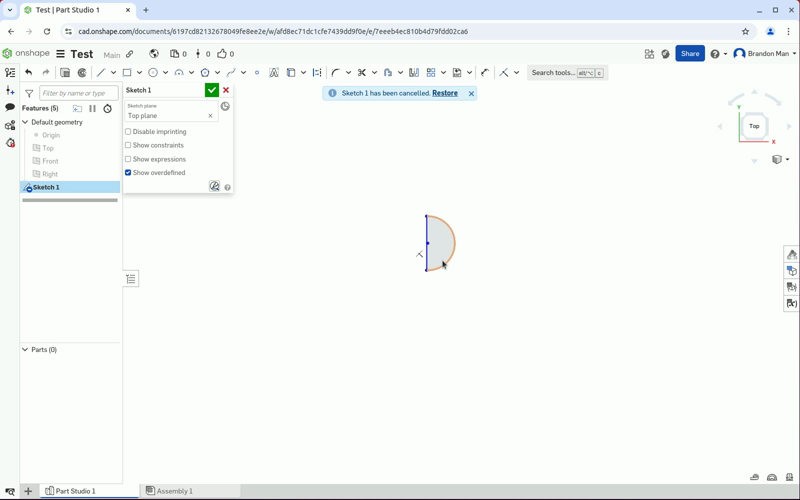
scroll(6)
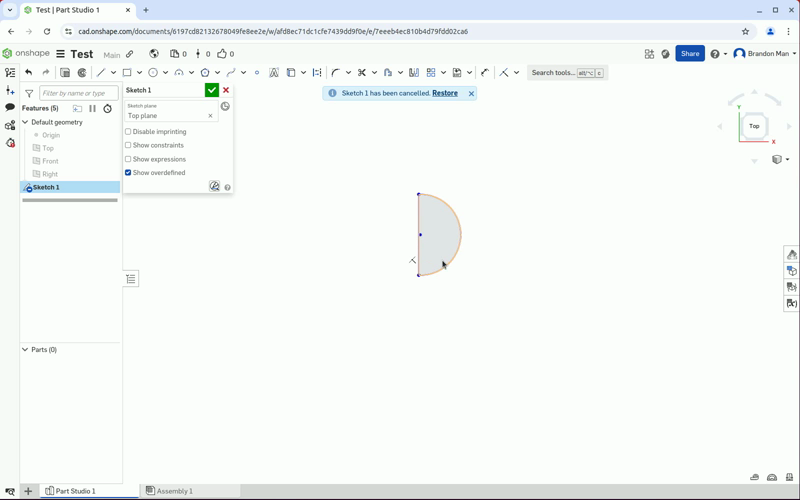
scroll(6)
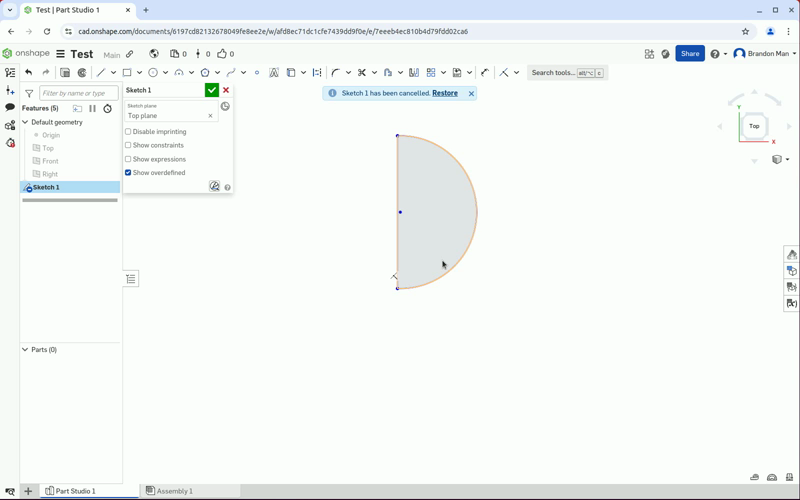
click(442, 260)
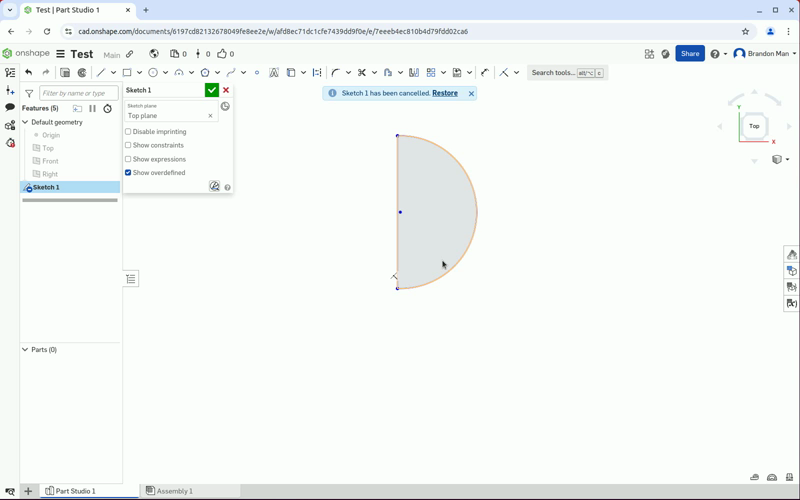
scroll(-6)
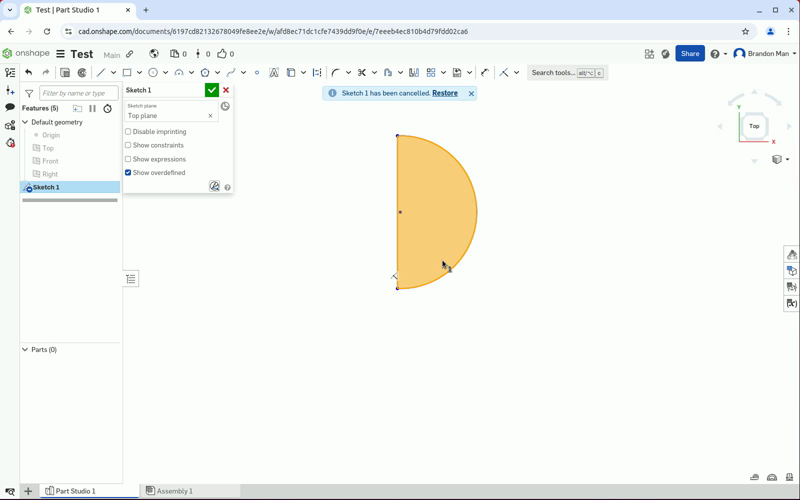
scroll(-6)
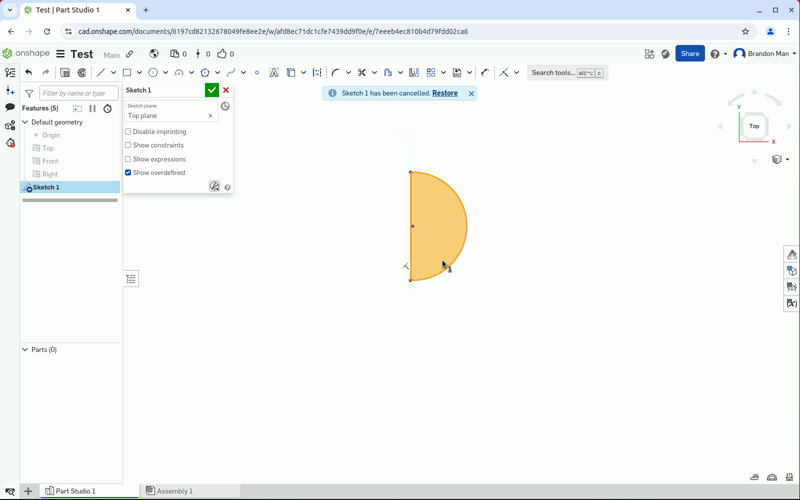
scroll(-6)
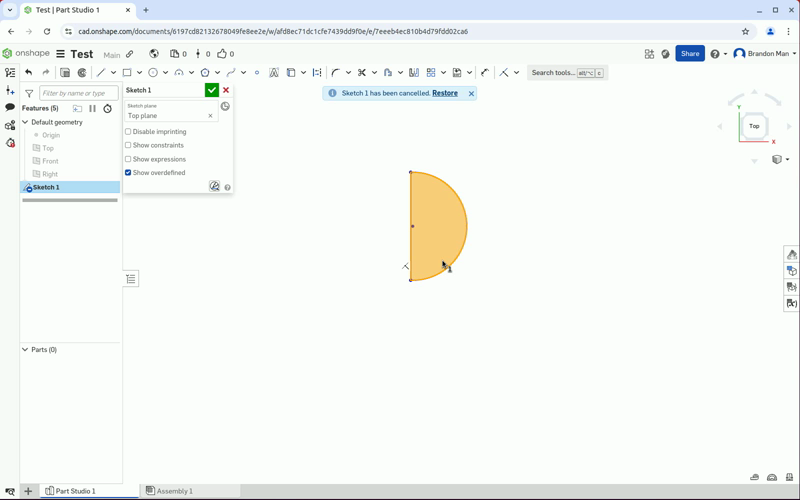
scroll(-6)
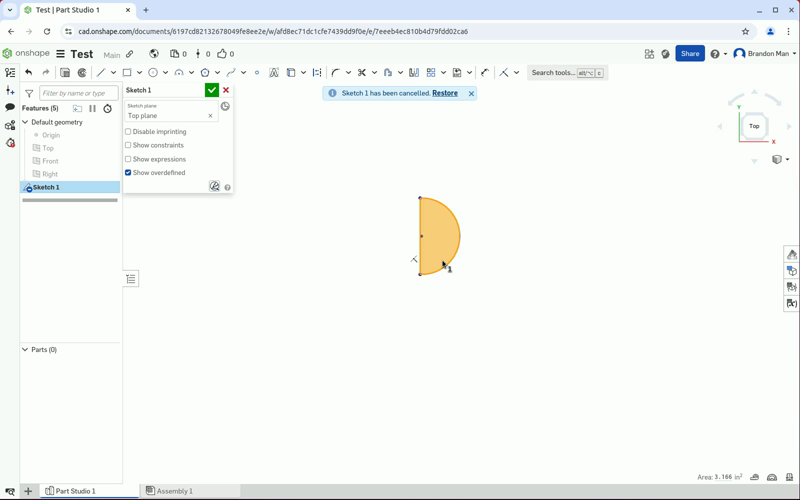
scroll(-6)
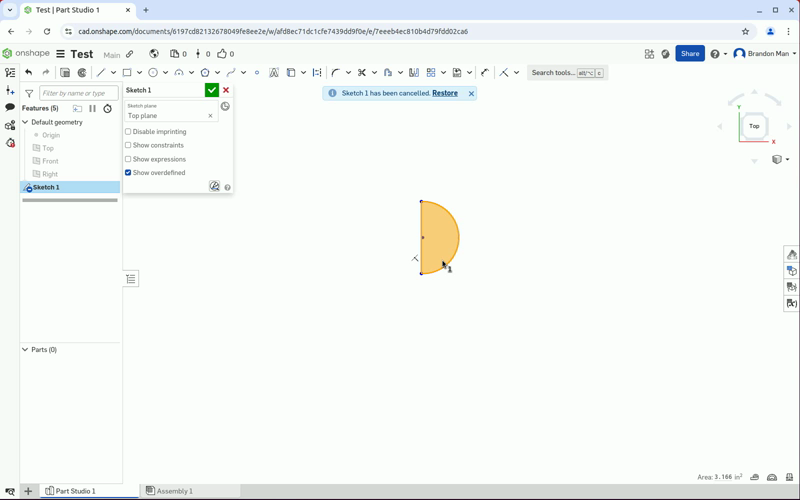
scroll(-6)
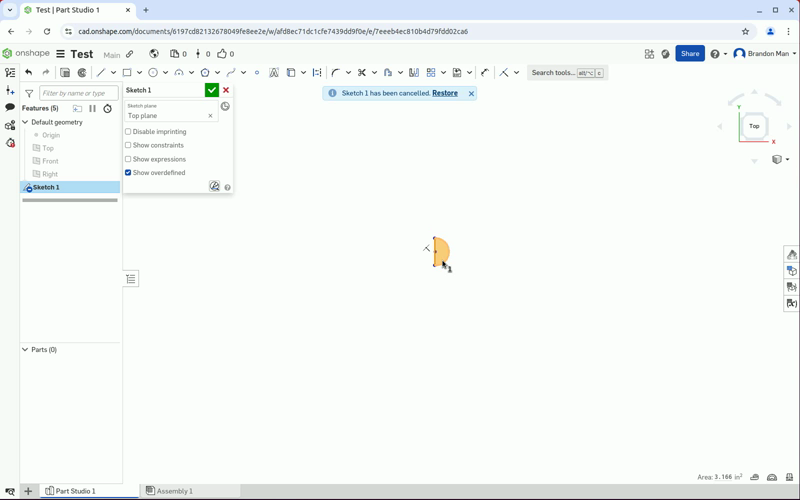
scroll(-6)
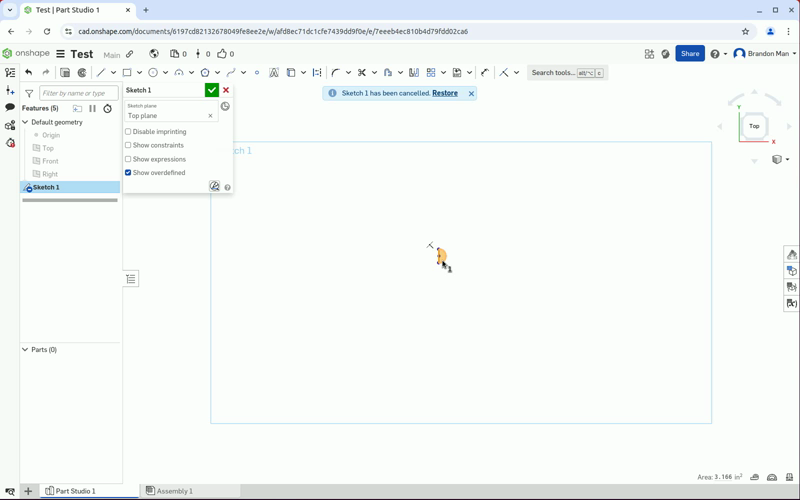
mouse_move(73, 352)
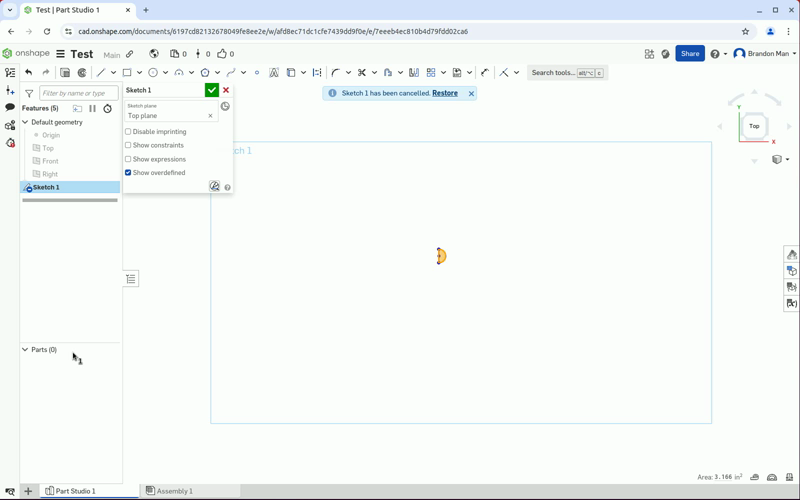
key(shift+y)
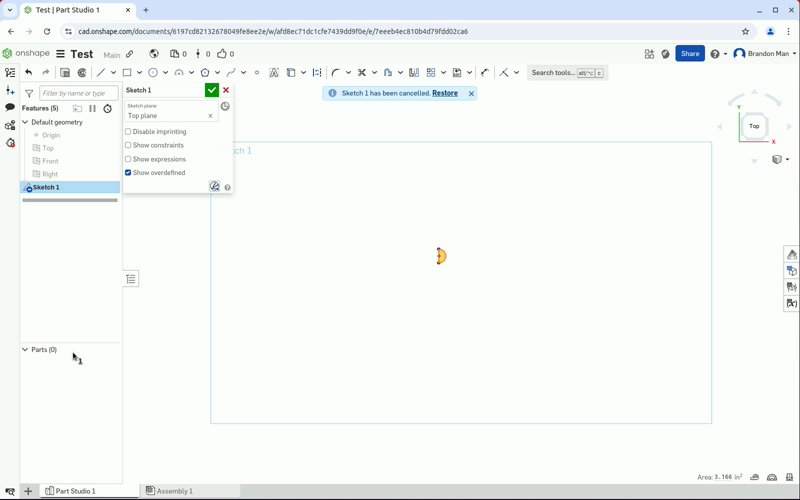
key(shift+e)
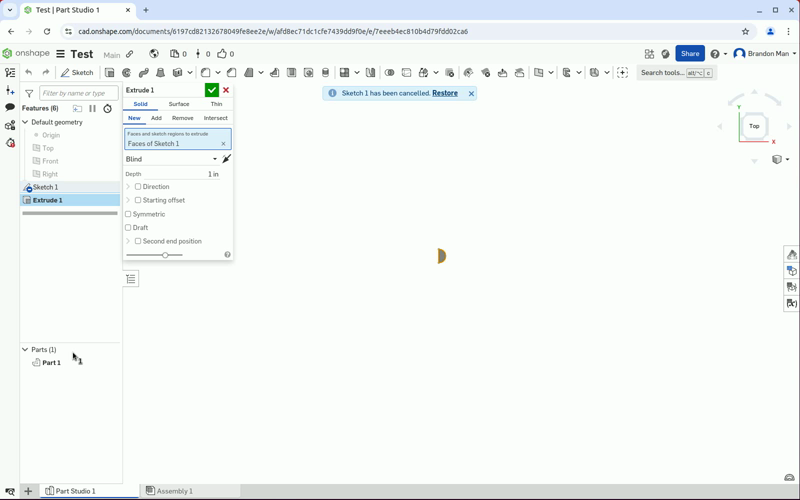
mouse_move(143, 106)
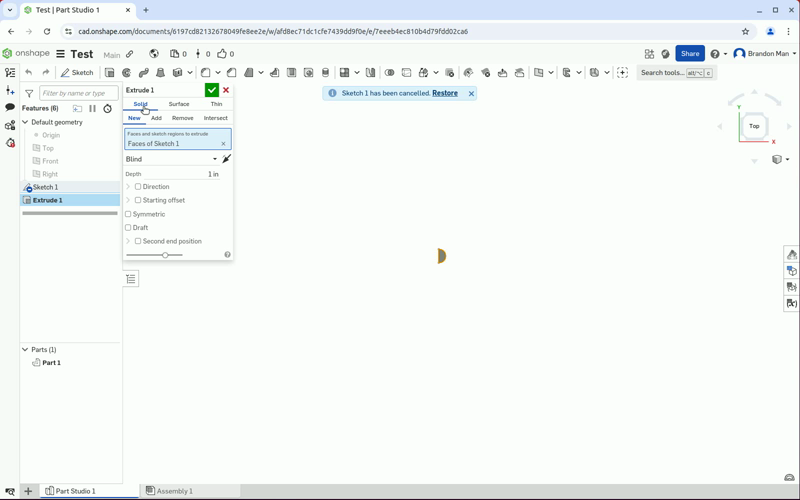
click(143, 106)
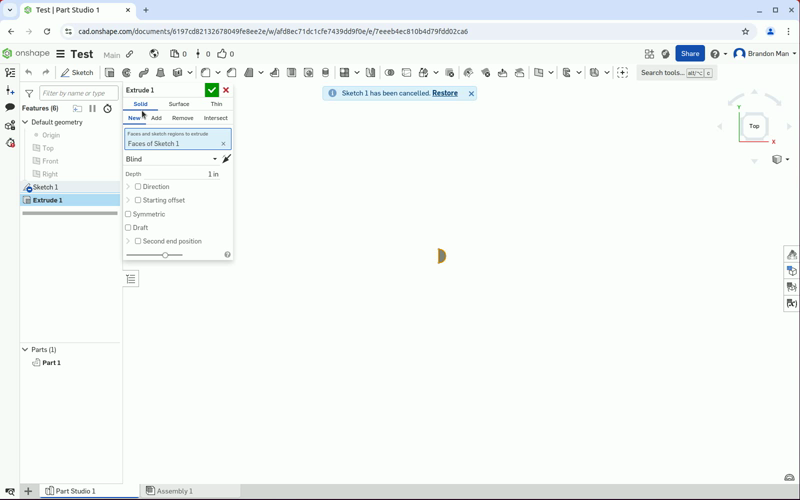
mouse_move(137, 120)
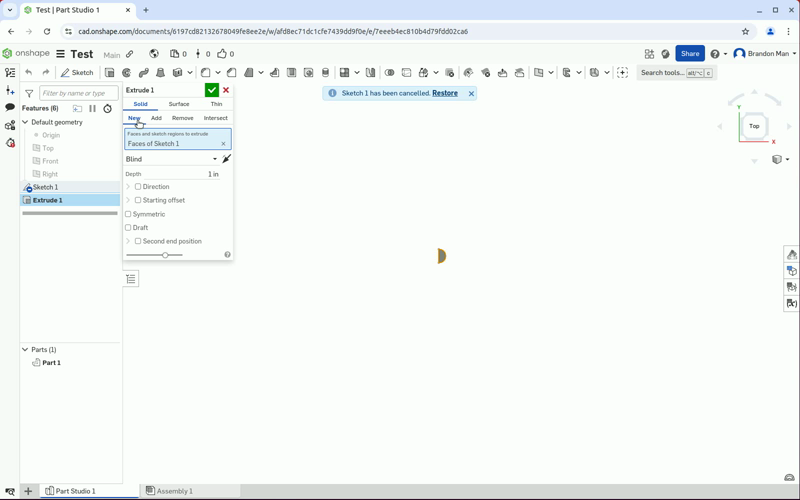
click(137, 120)
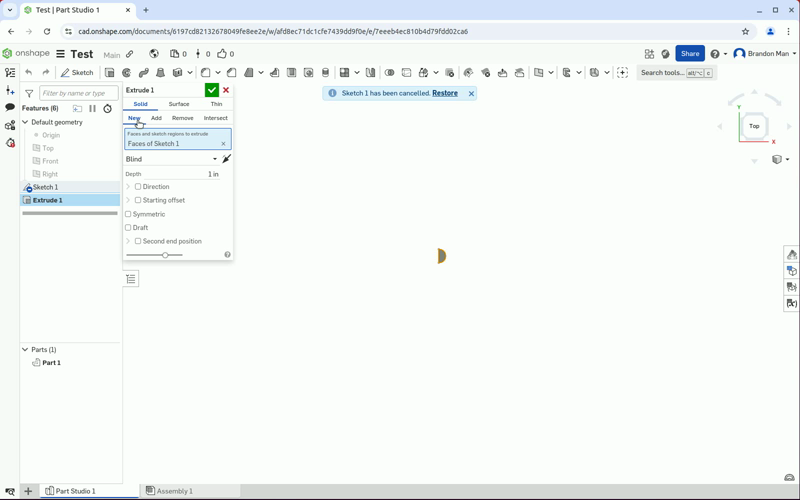
key(tab, 4)
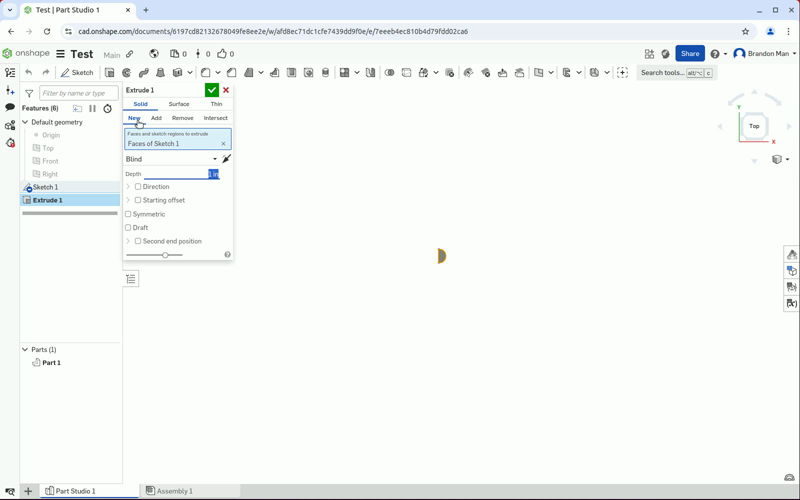
text(6.499)
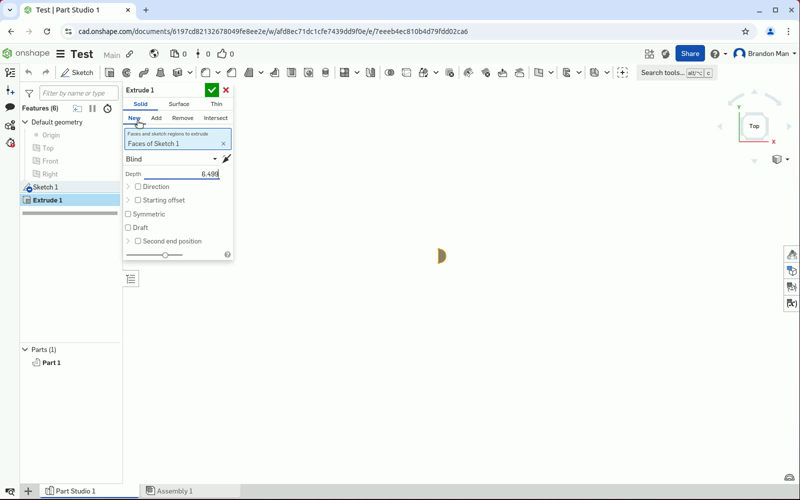
key(enter)
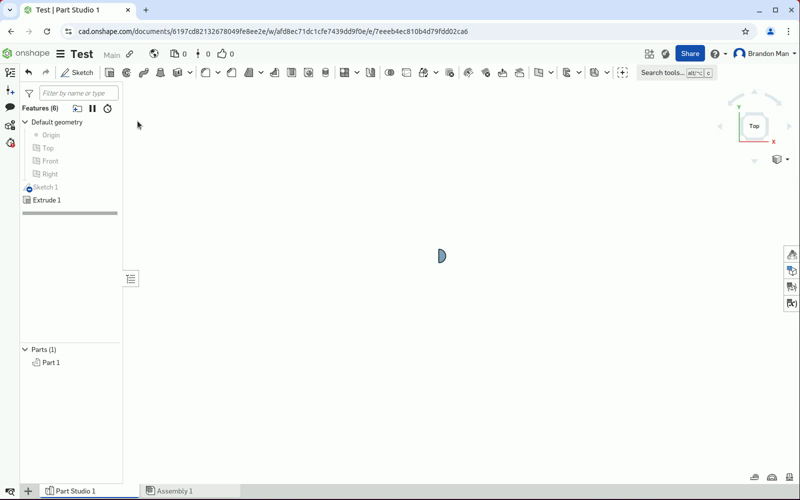
key(shift+h)
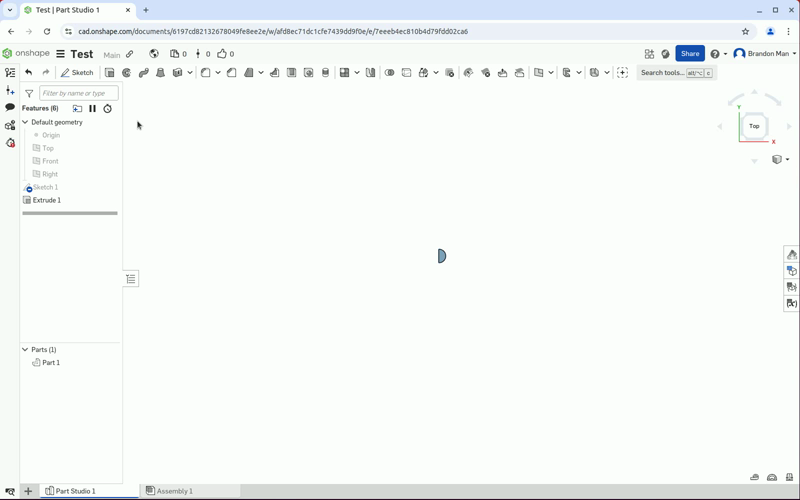
key(shift+h)
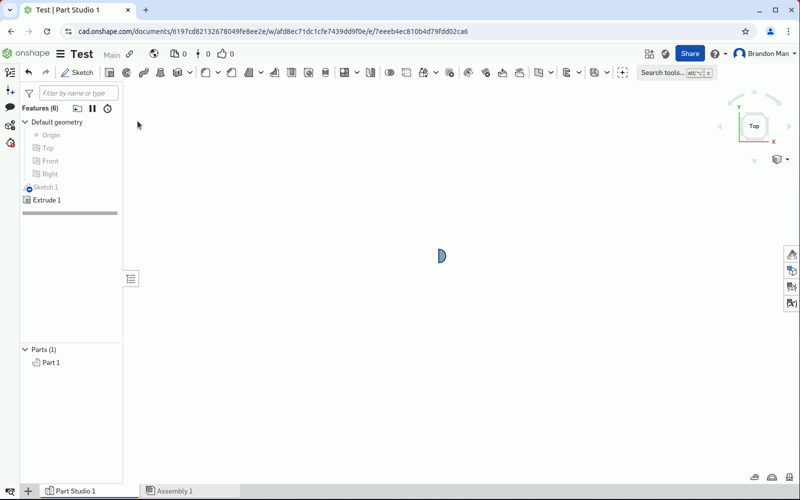
mouse_move(73, 189)
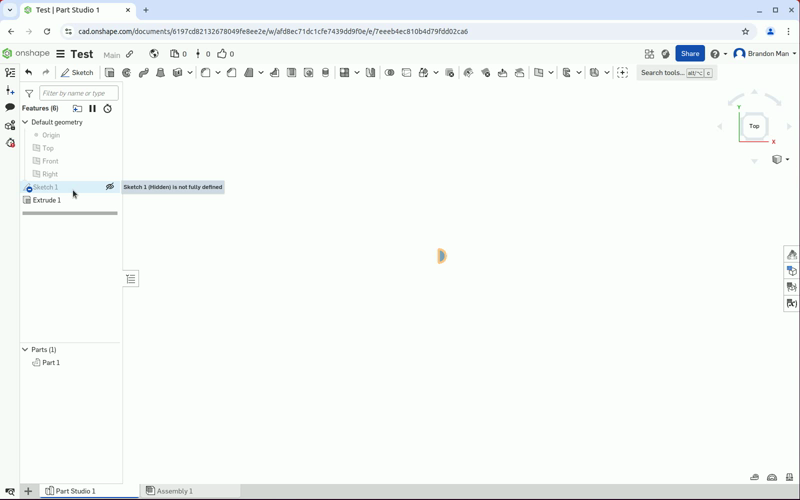
click(73, 189)
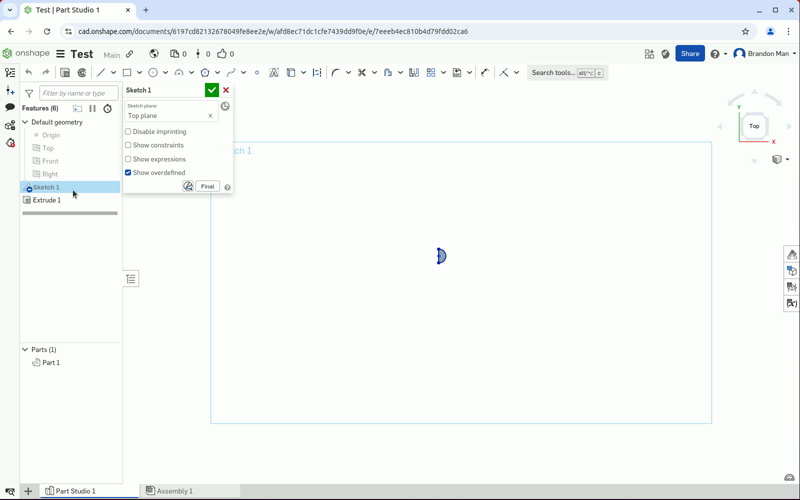
mouse_move(229, 92)
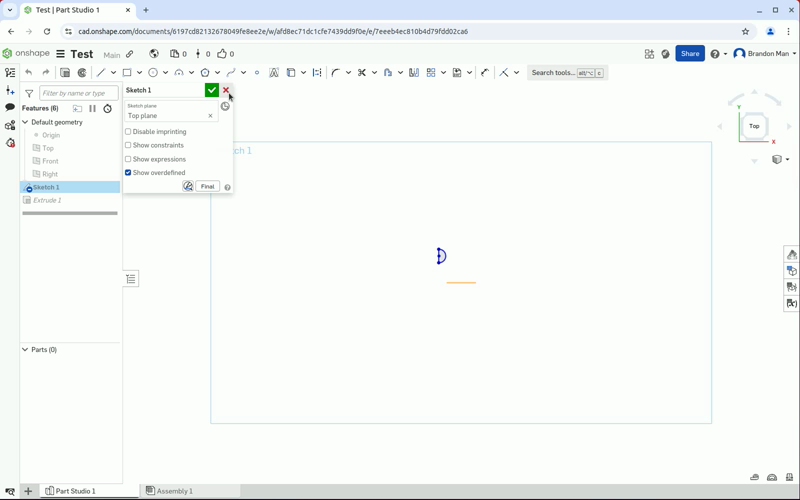
click(229, 92)
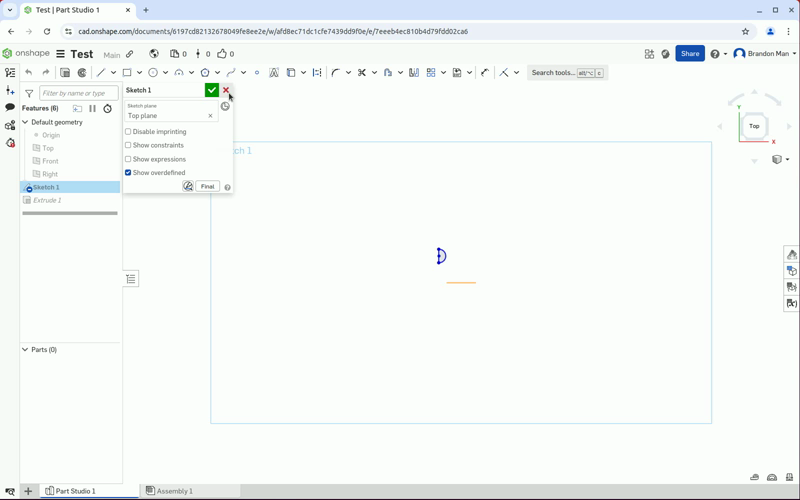
key(shift+s)
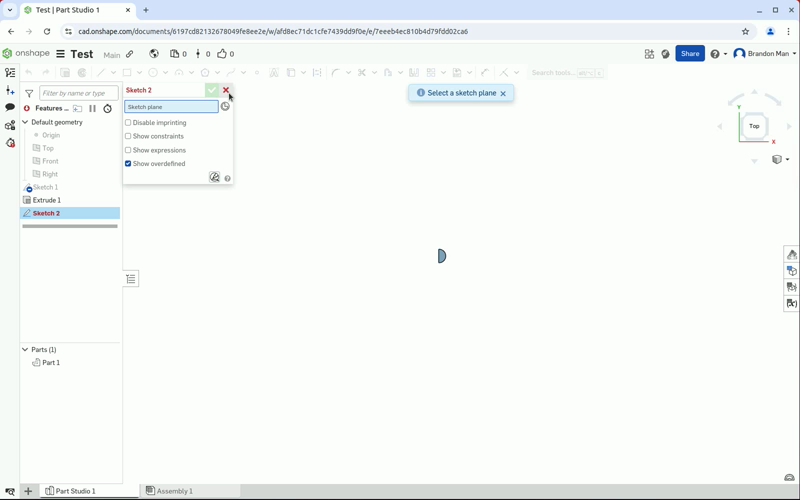
mouse_move(73, 150)
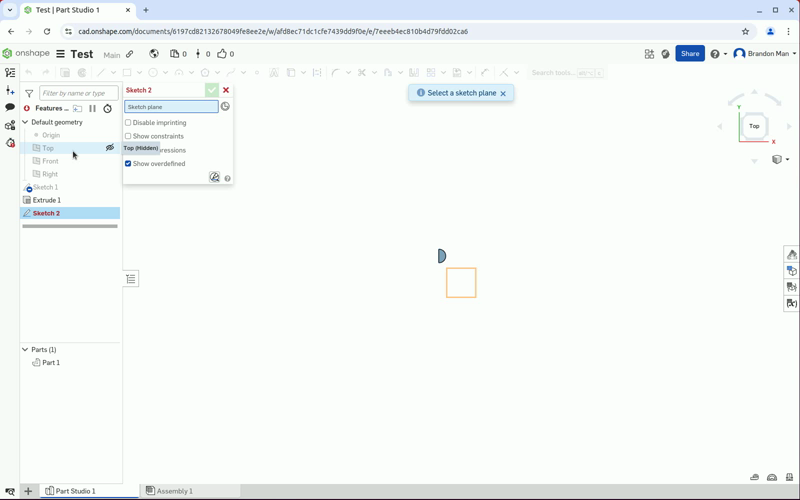
click(73, 150)
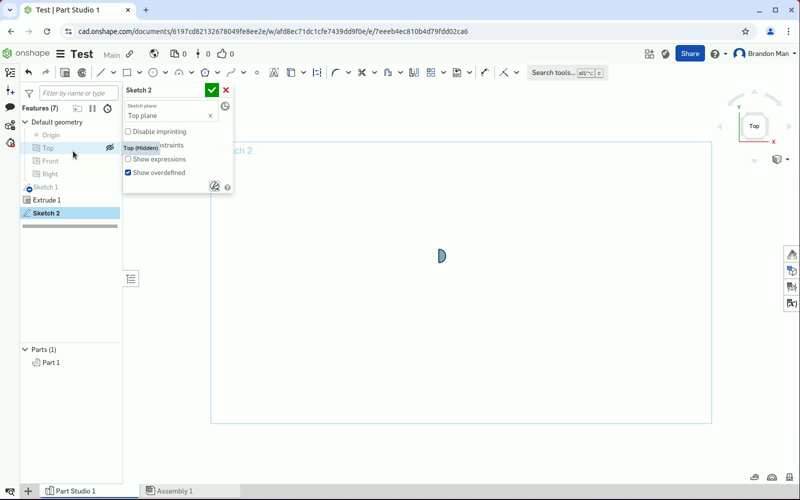
mouse_move(73, 352)
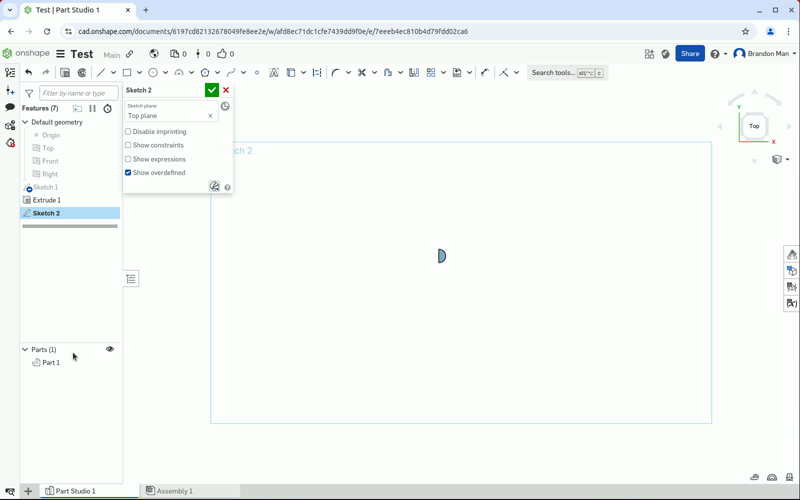
key(y)
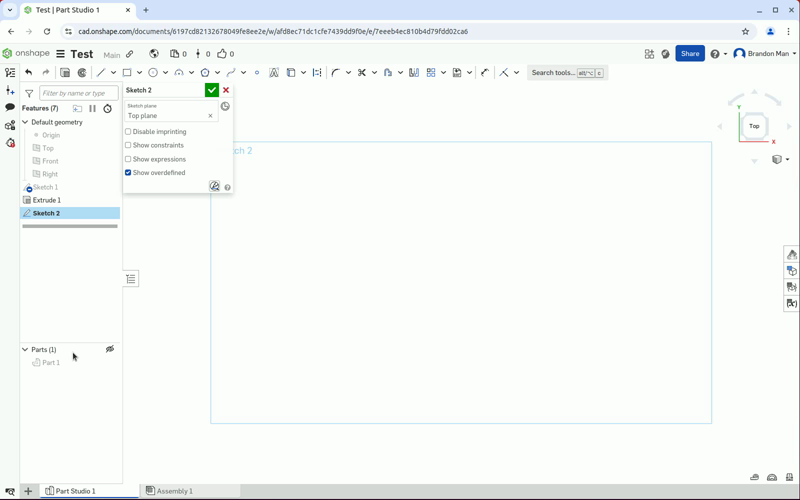
key(a)
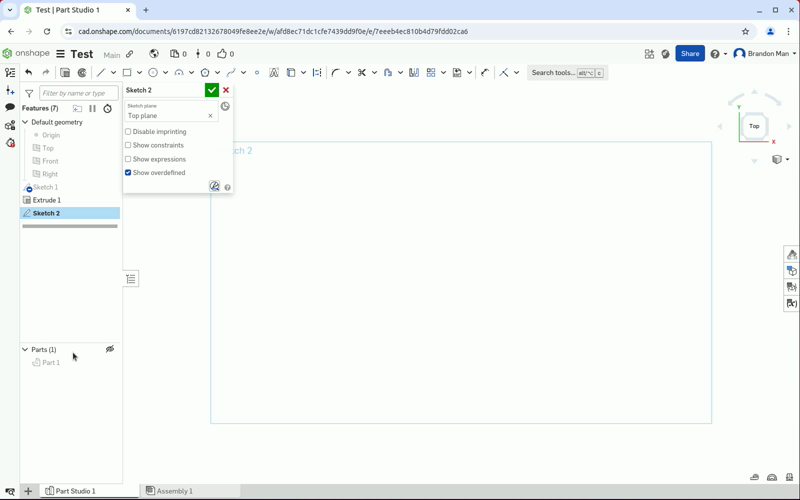
key_down(shift)
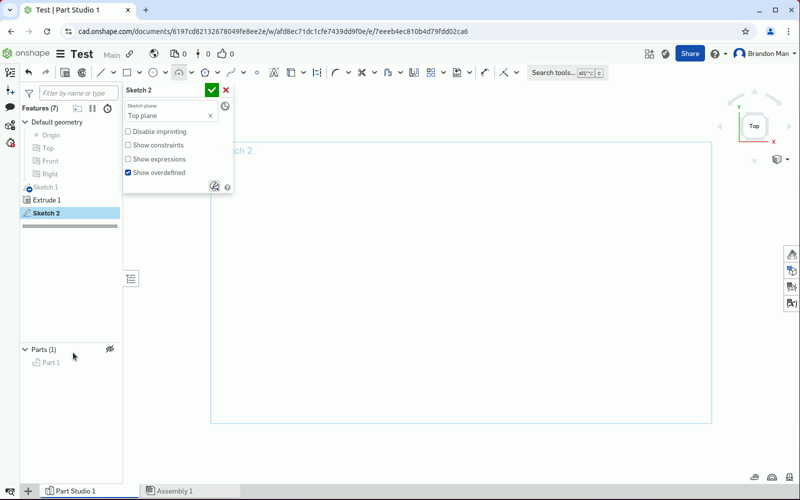
mouse_move(567, 262)
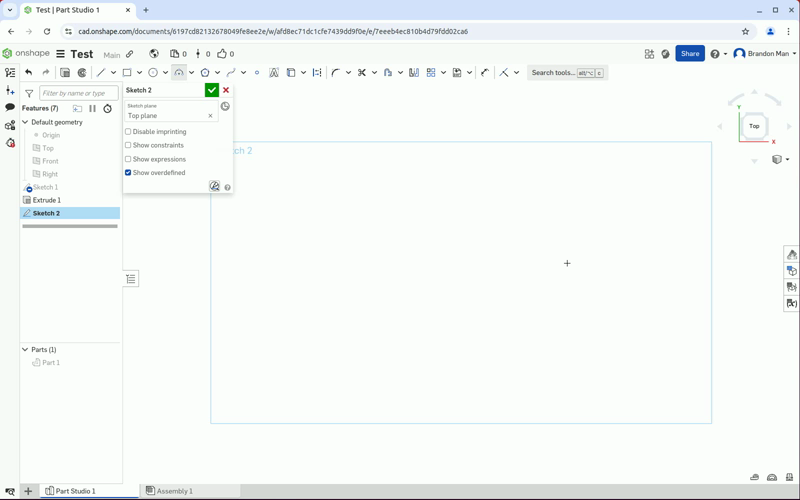
click(567, 262)
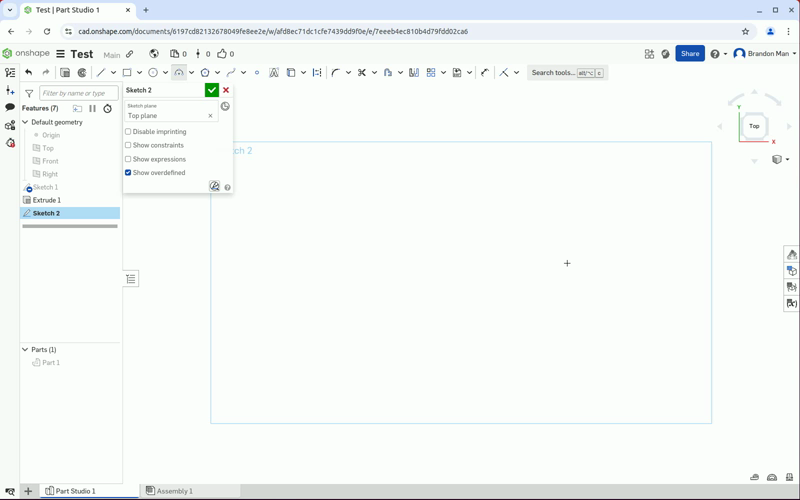
key_up(shift)
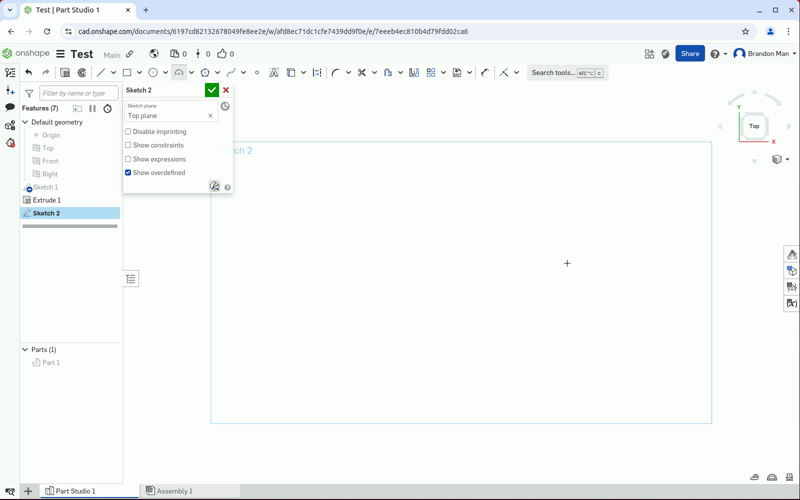
key_down(shift)
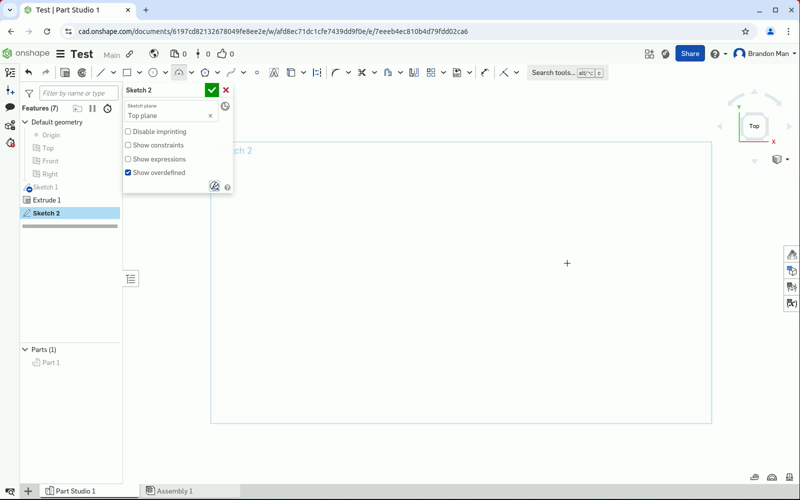
mouse_move(567, 249)
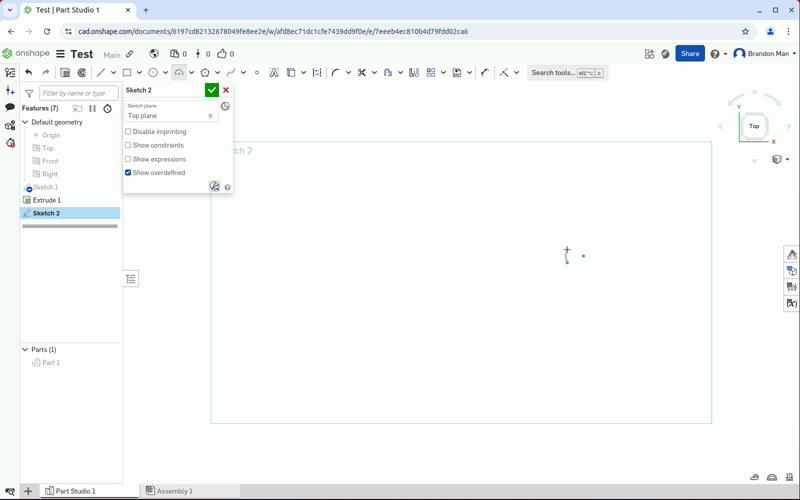
click(567, 249)
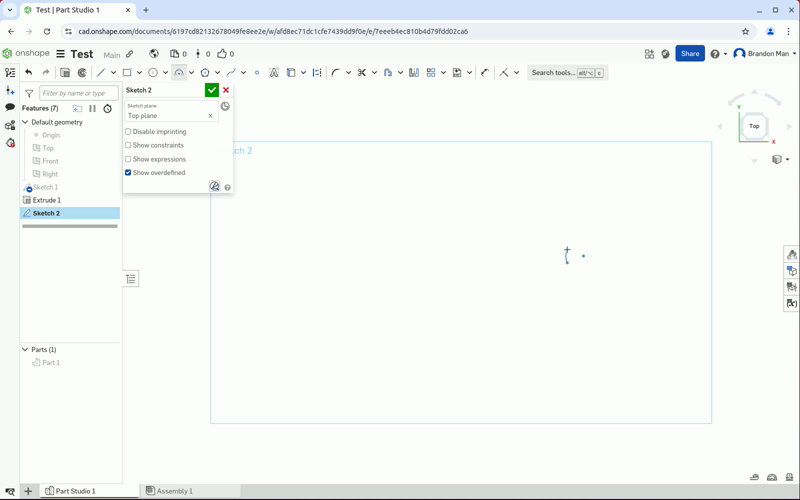
mouse_move(574, 255)
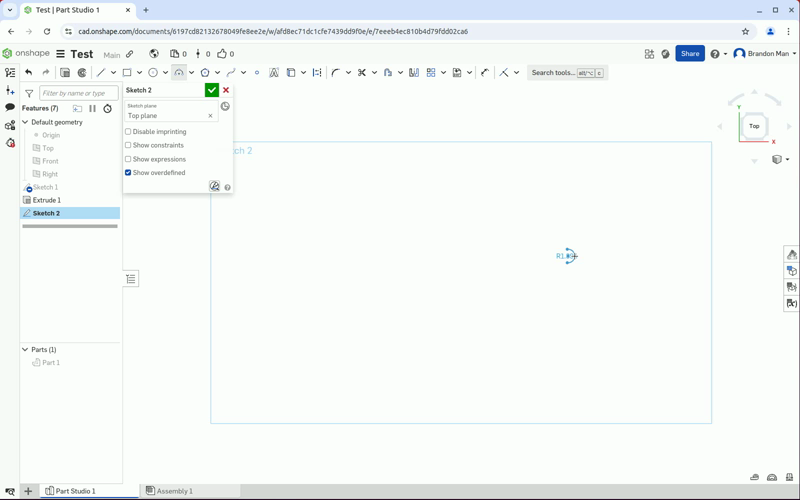
click(574, 255)
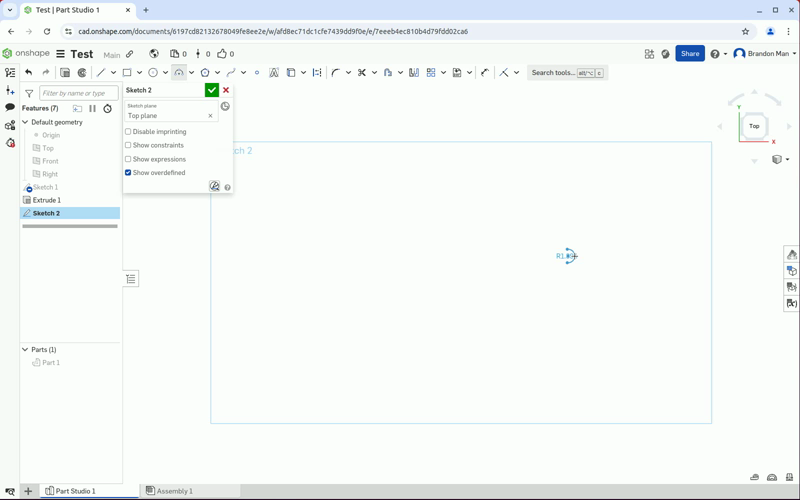
key_up(shift)
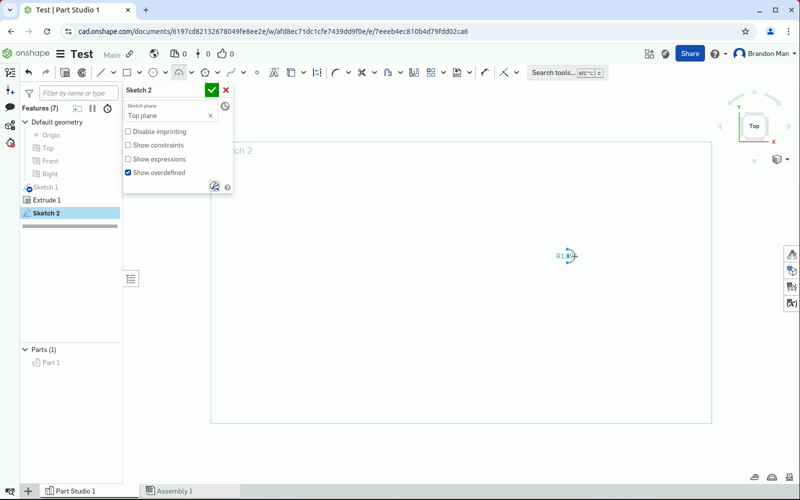
key(esc)
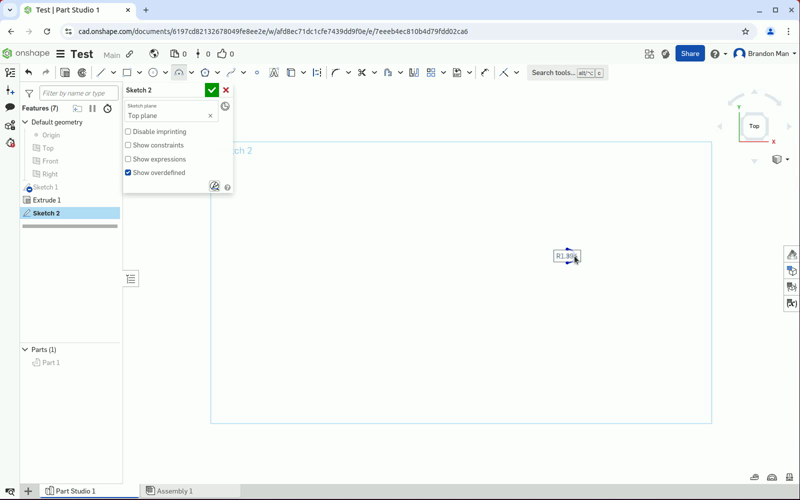
key(l)
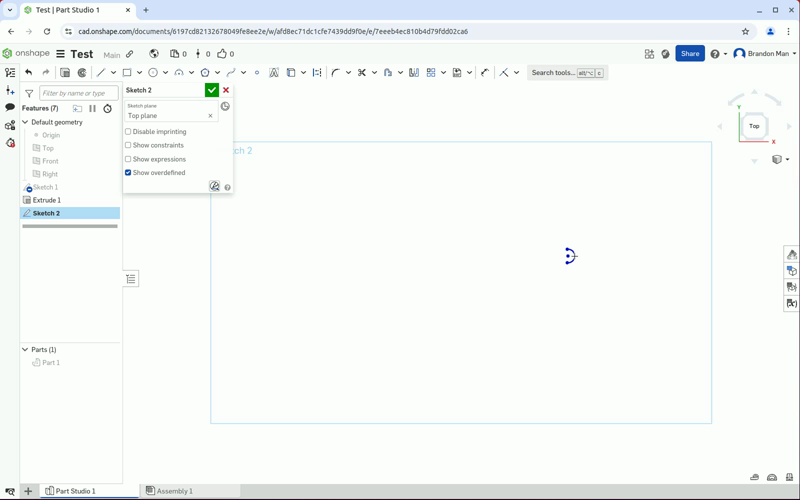
mouse_move(567, 249)
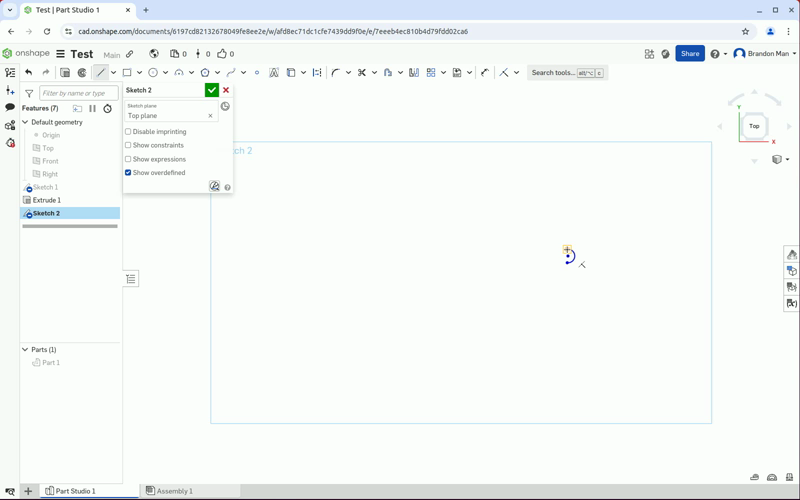
click(567, 249)
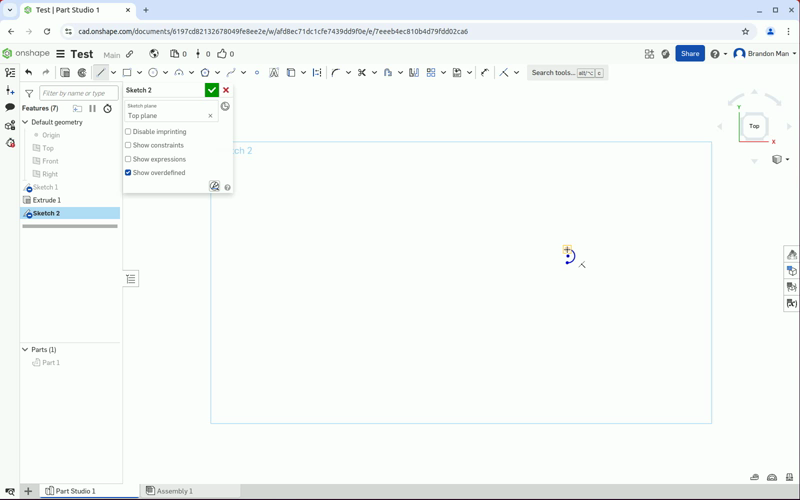
mouse_move(589, 249)
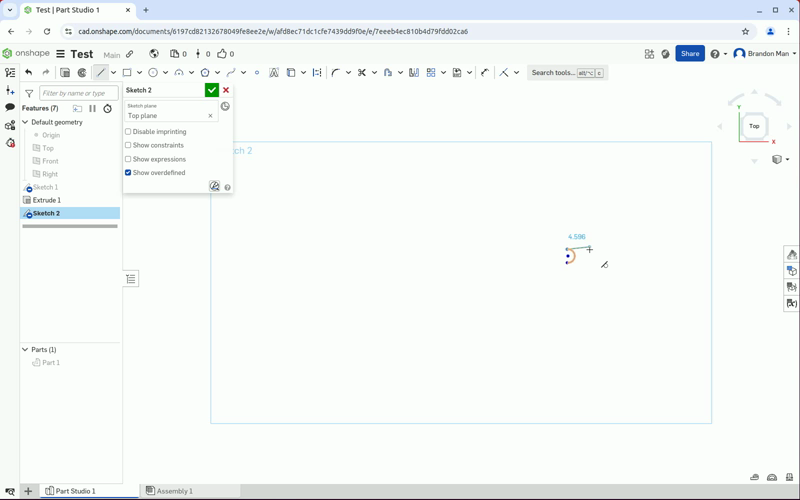
key_down(shift)
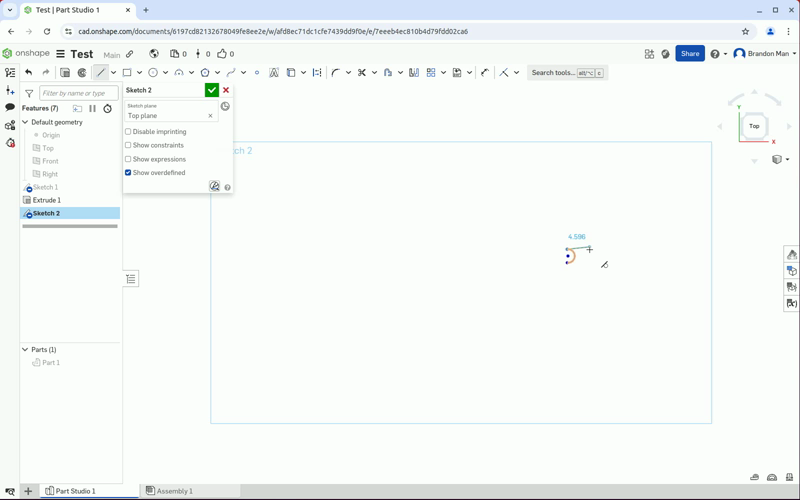
mouse_move(567, 262)
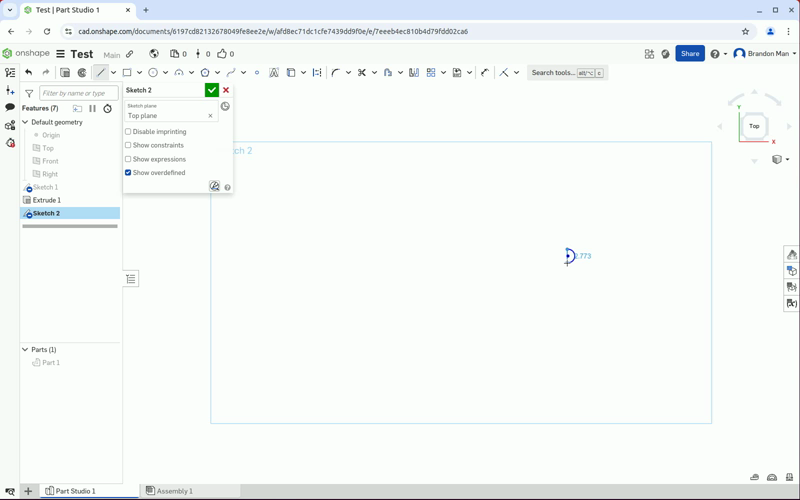
key_up(shift)
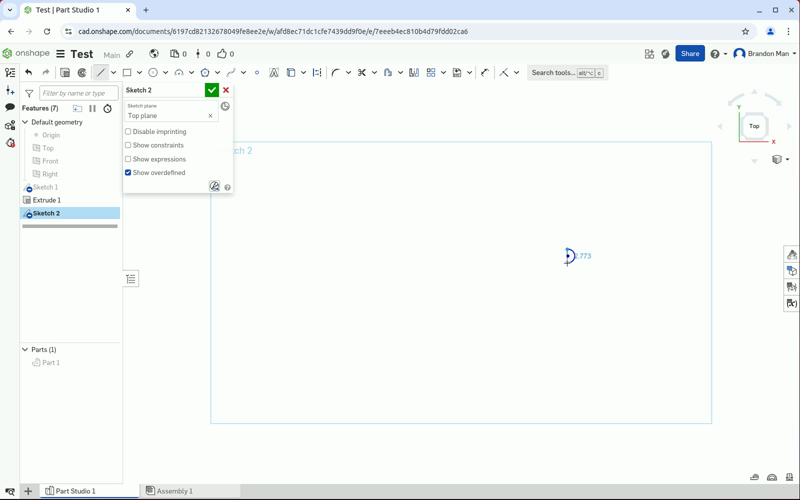
click(567, 262)
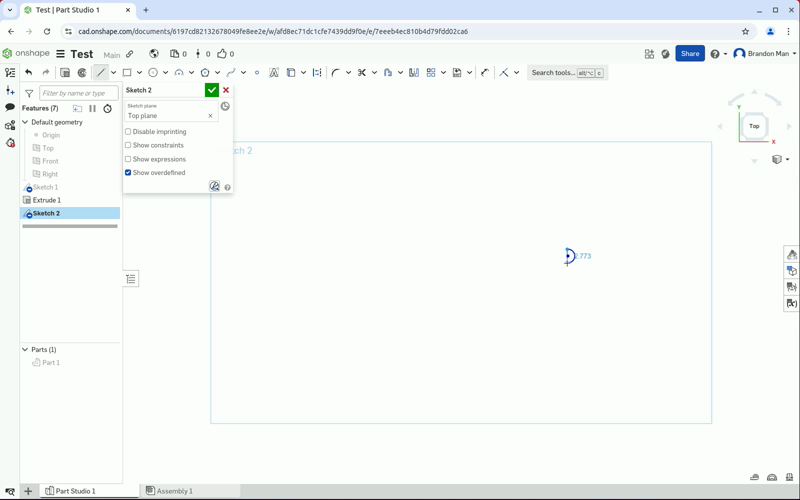
key(esc)
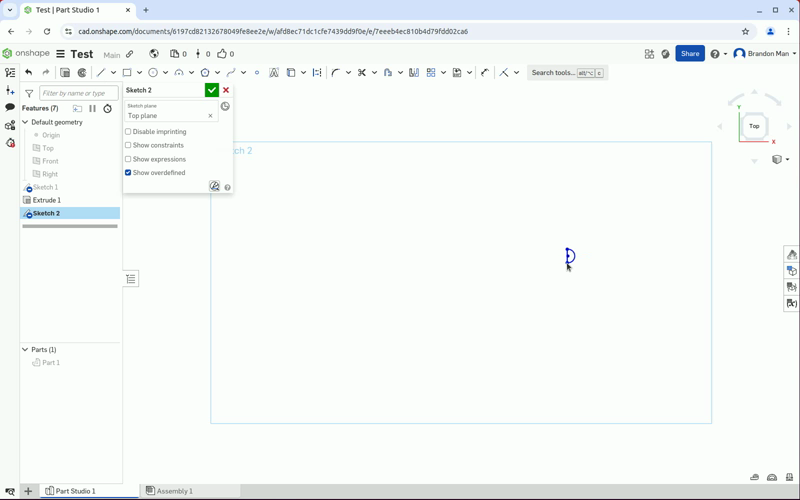
mouse_move(567, 258)
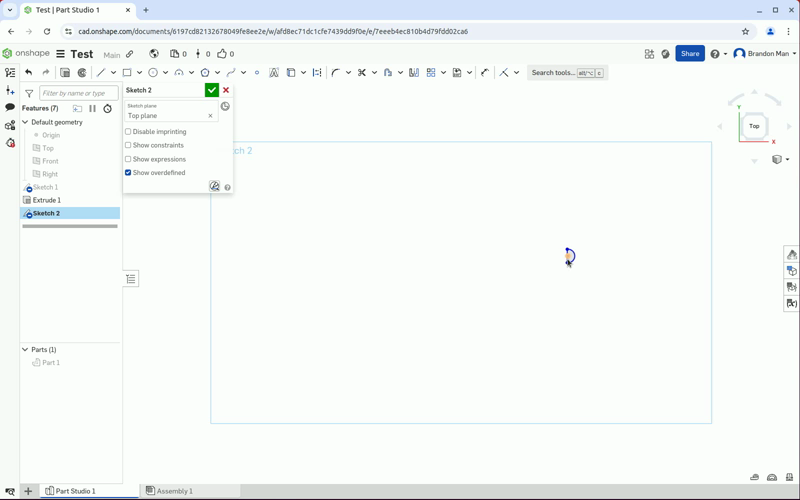
scroll(6)
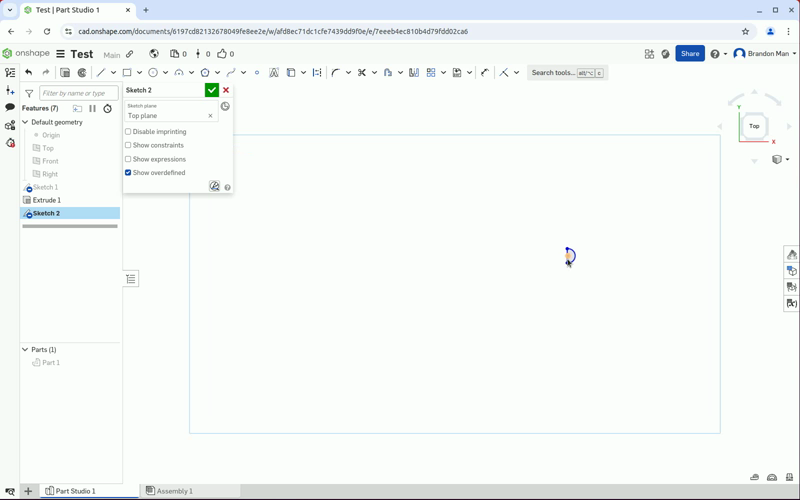
scroll(6)
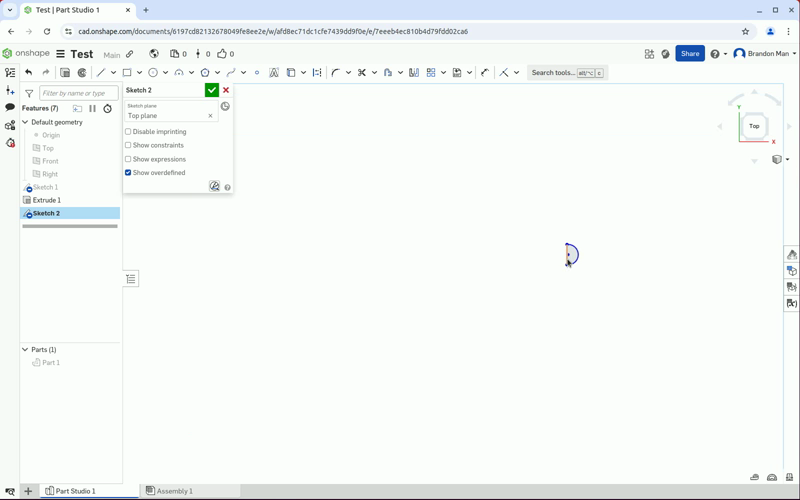
scroll(6)
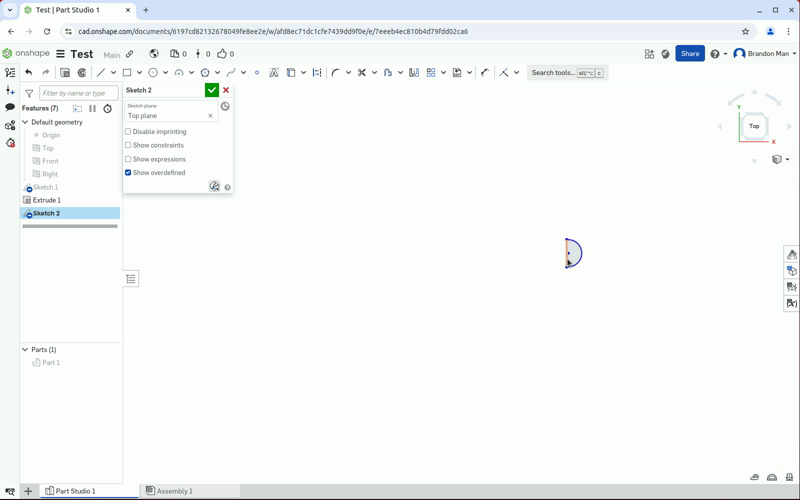
scroll(6)
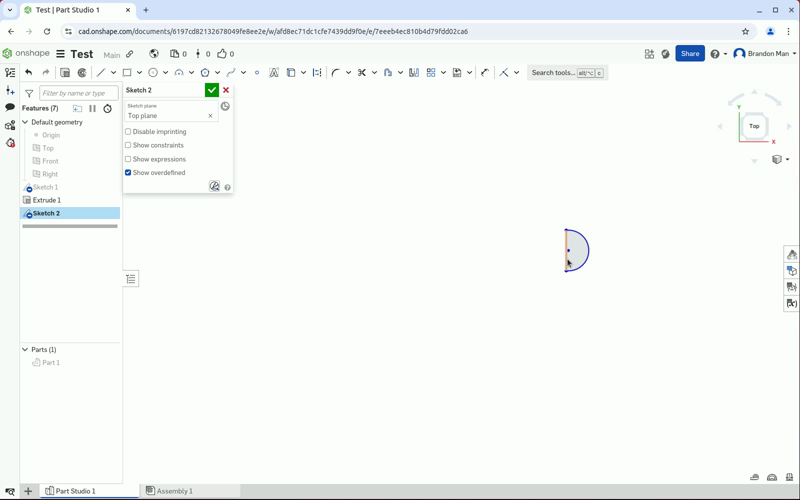
scroll(6)
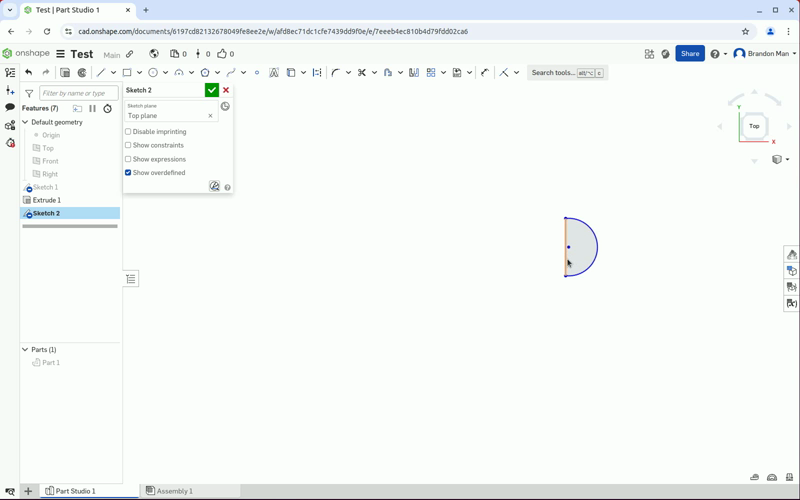
scroll(6)
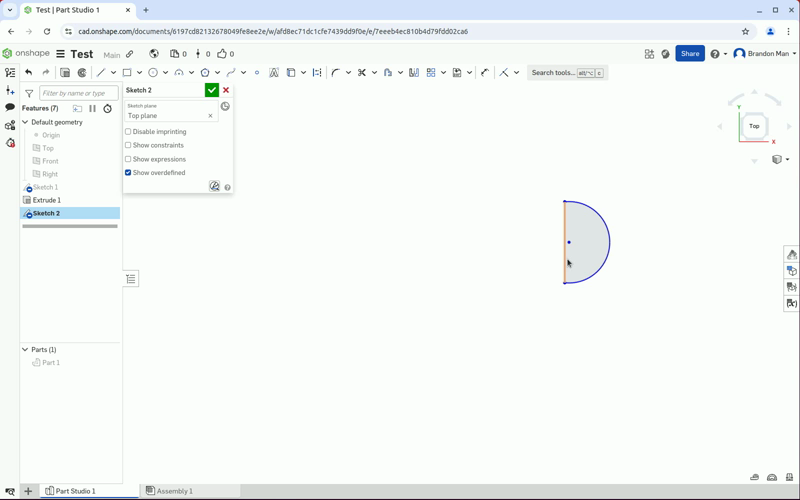
scroll(6)
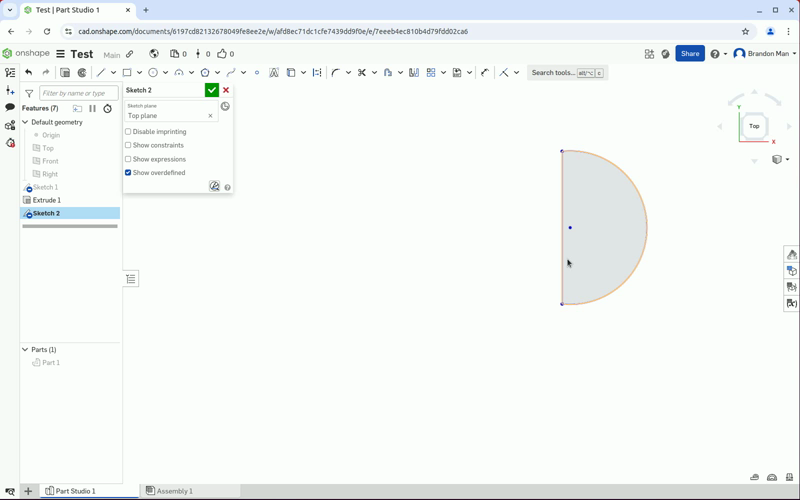
click(567, 258)
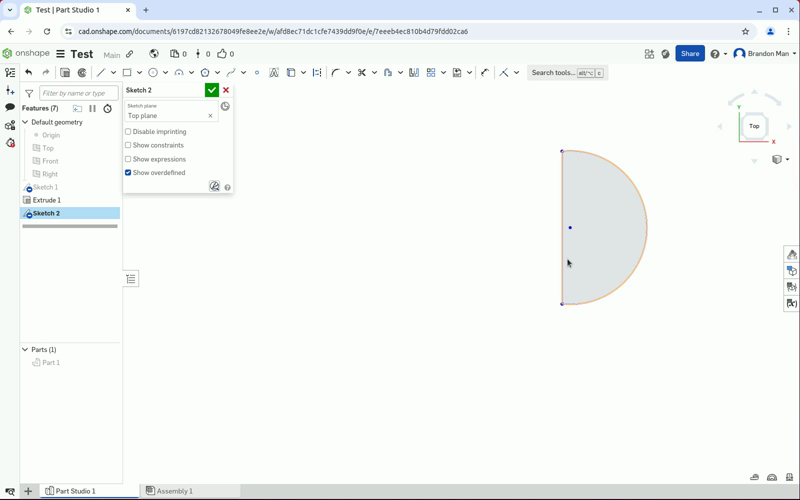
scroll(-6)
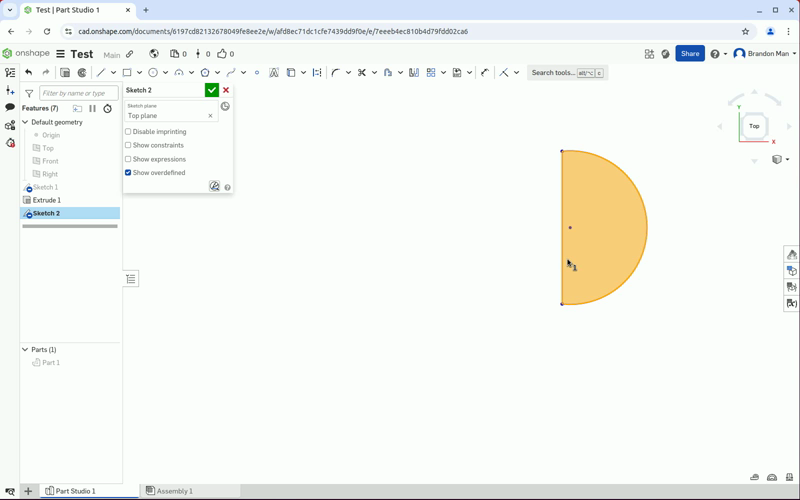
scroll(-6)
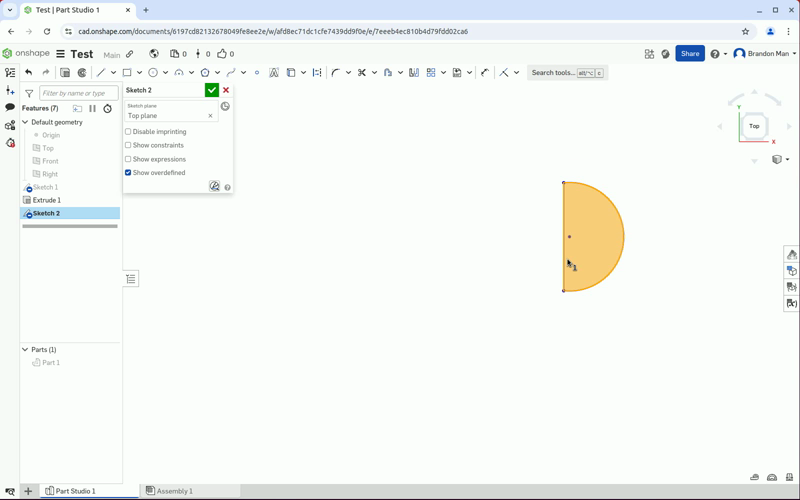
scroll(-6)
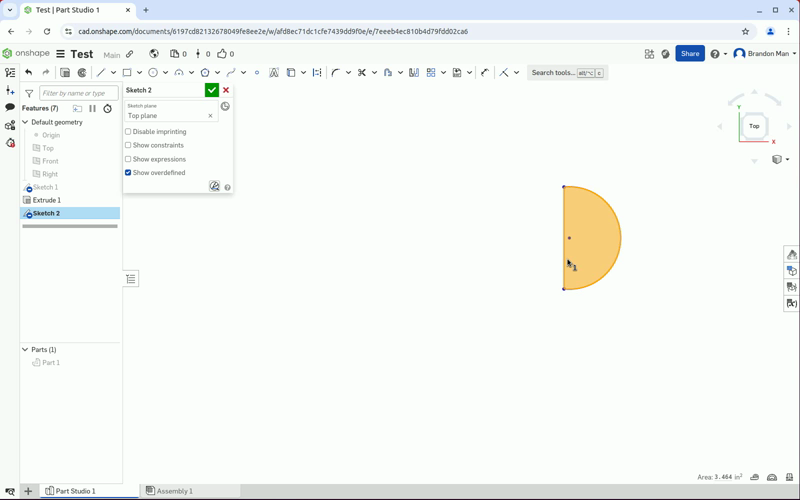
scroll(-6)
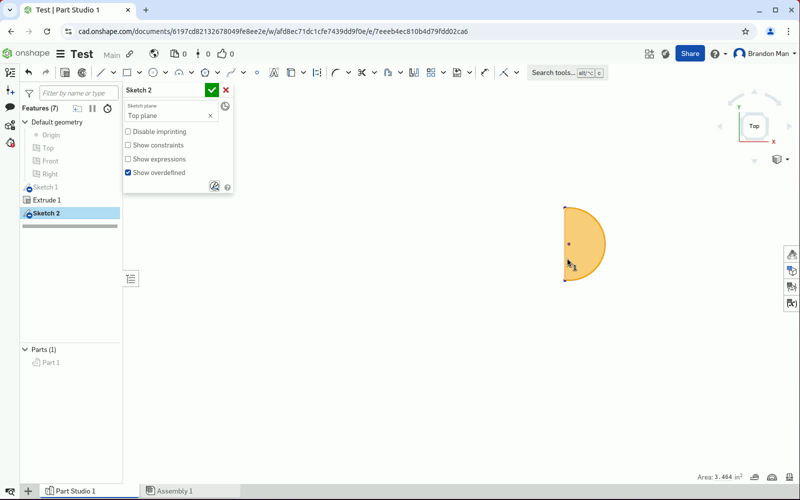
scroll(-6)
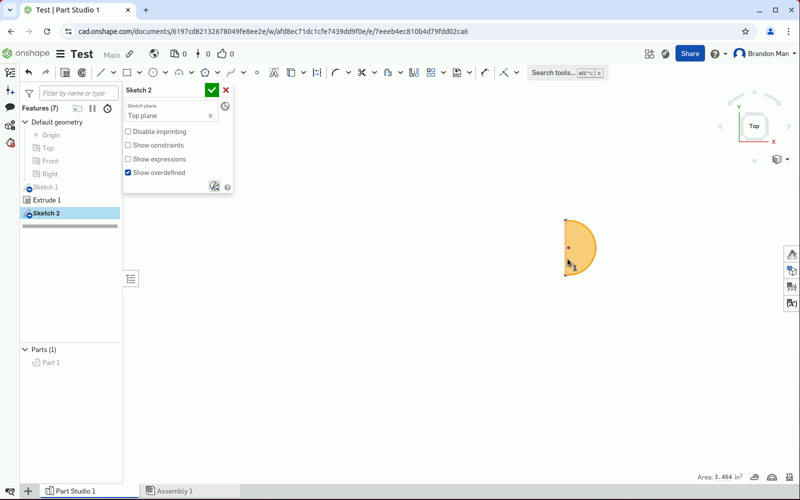
scroll(-6)
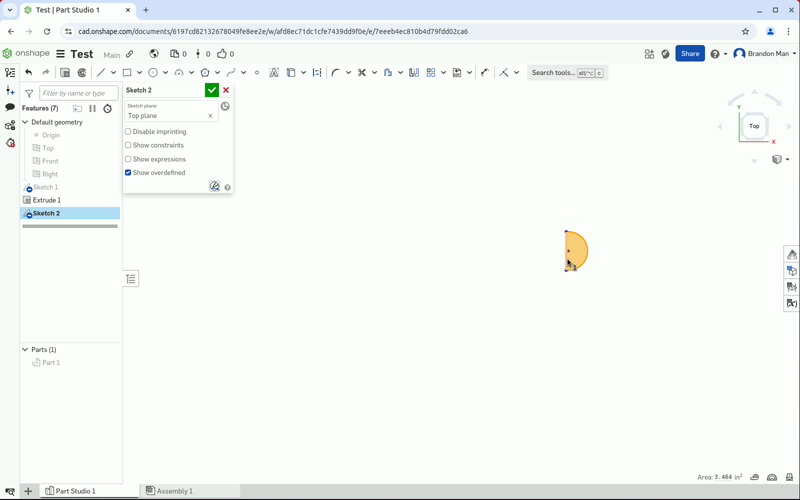
scroll(-6)
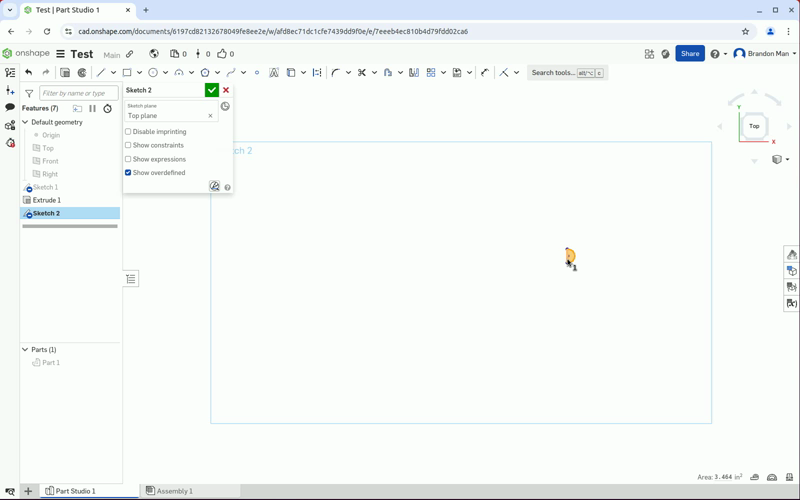
mouse_move(73, 352)
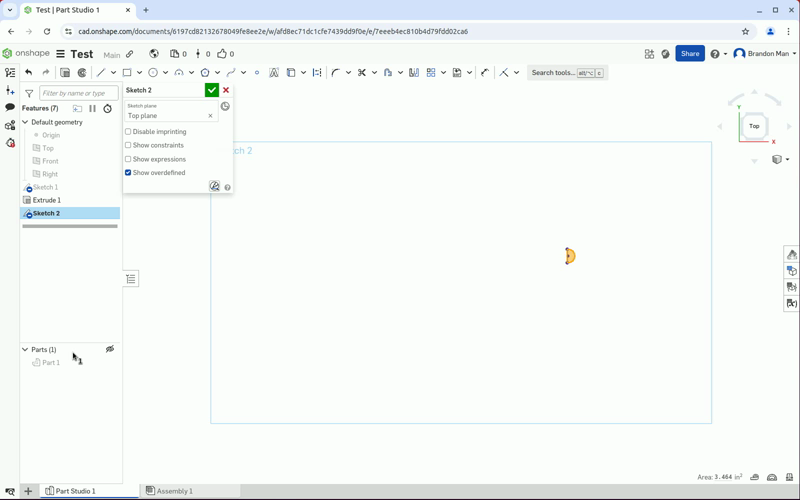
key(shift+y)
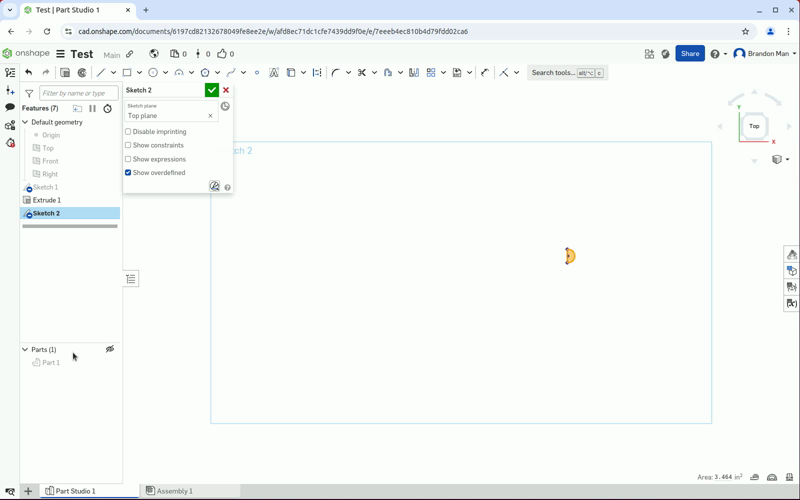
key(shift+e)
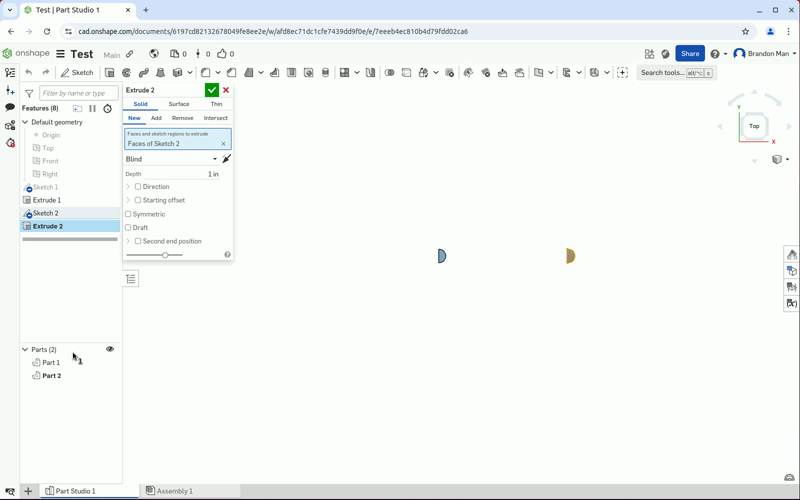
mouse_move(143, 106)
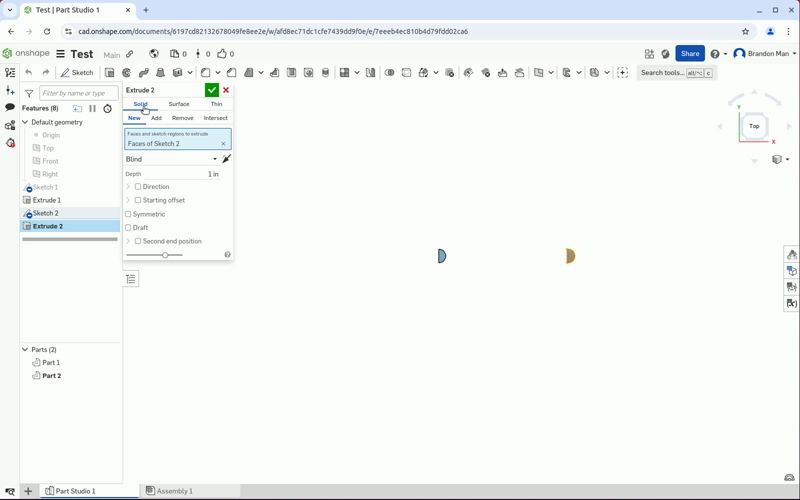
click(143, 106)
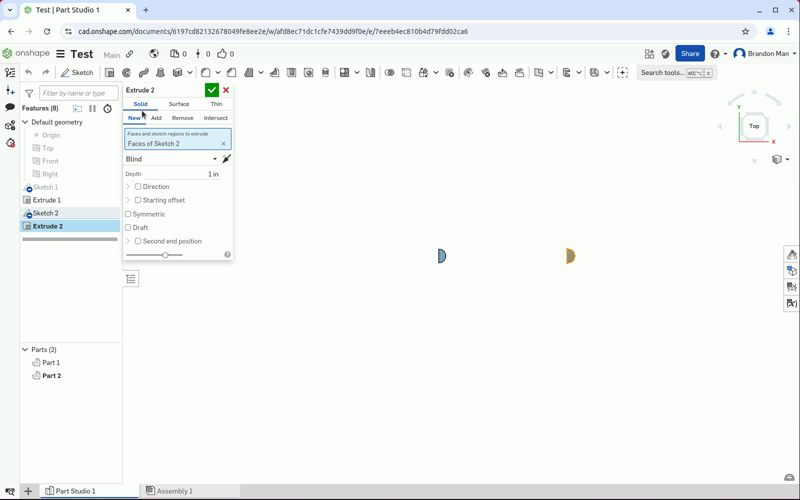
mouse_move(137, 120)
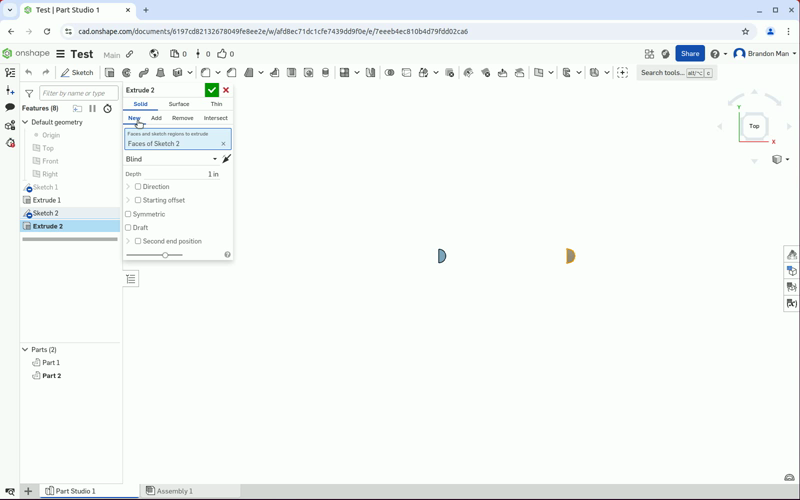
click(137, 120)
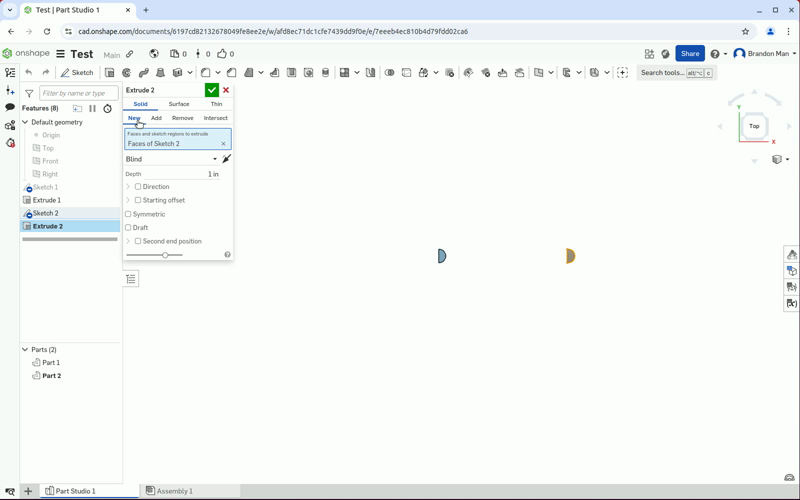
key(tab, 4)
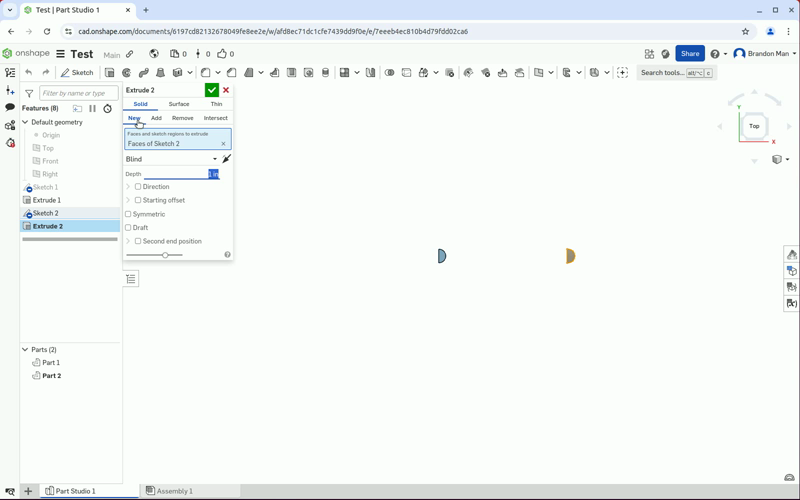
text(6.499)
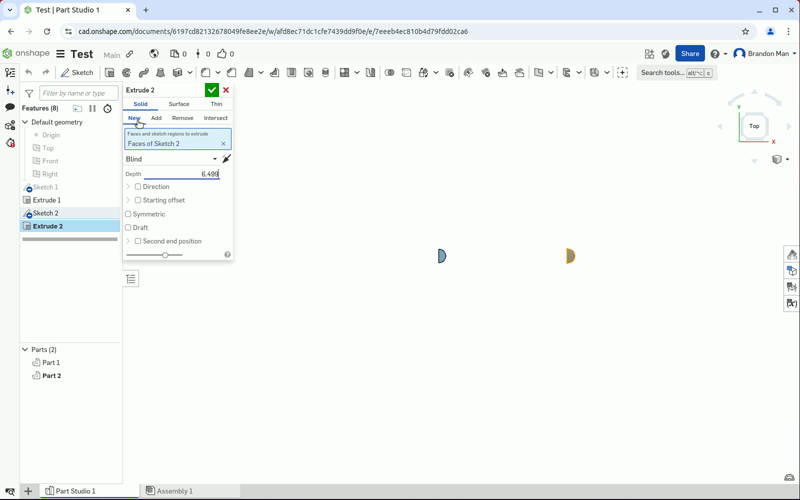
key(enter)
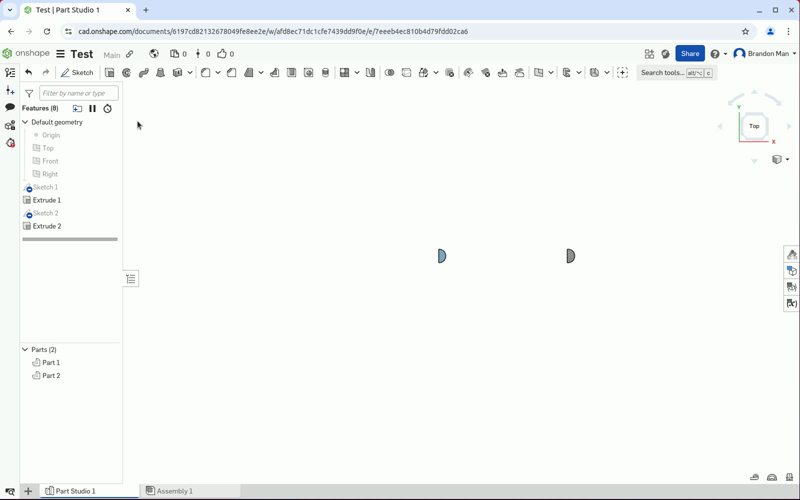
key(shift+h)
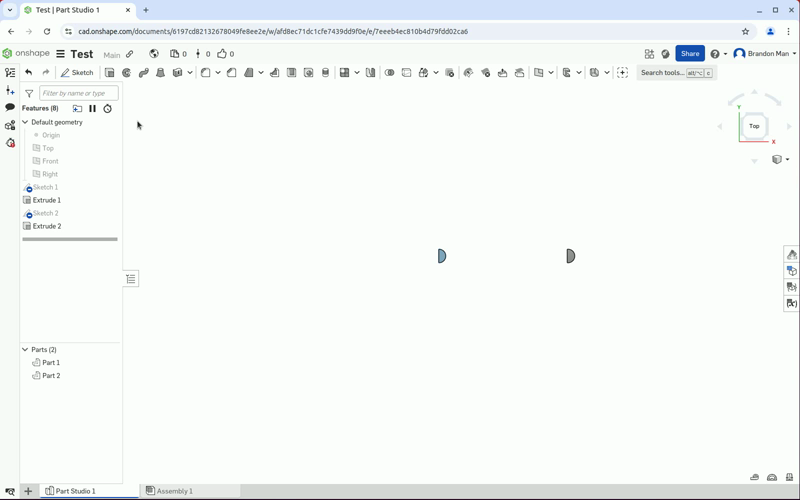
key(shift+h)
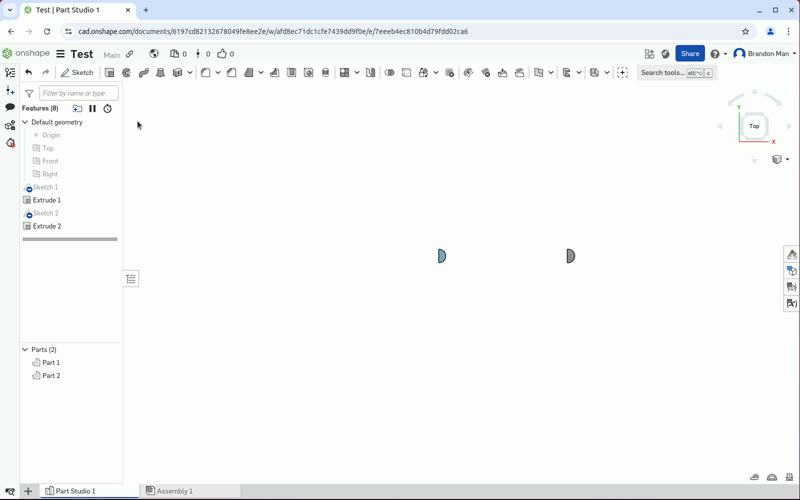
mouse_move(73, 189)
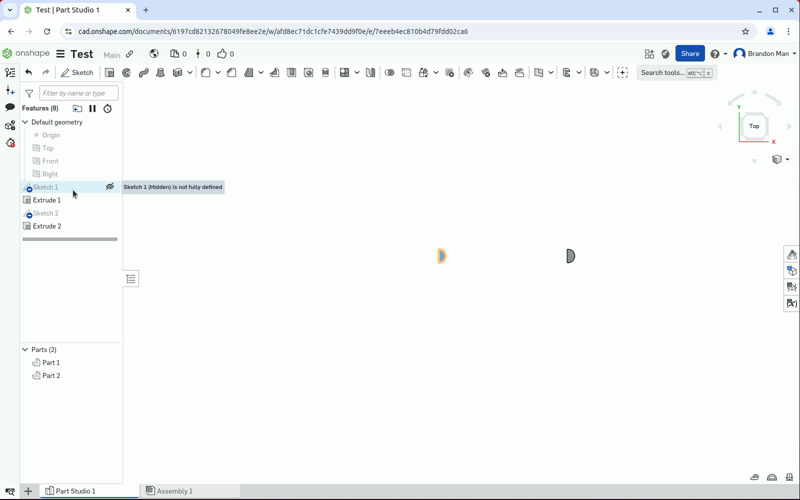
click(73, 189)
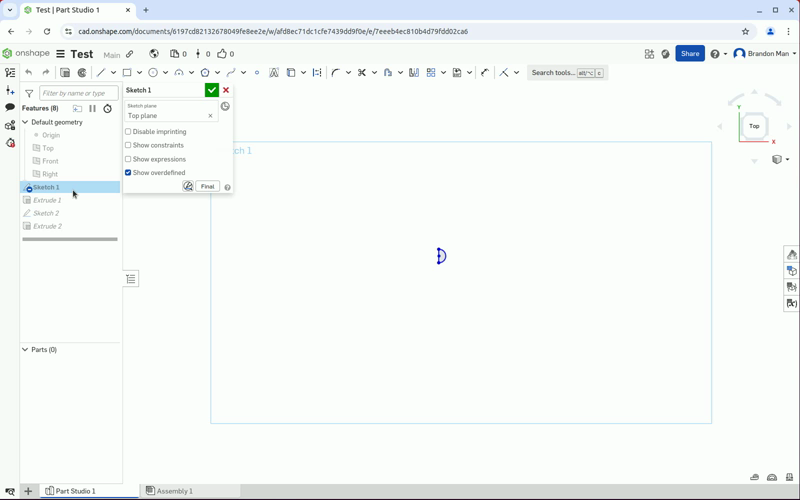
mouse_move(229, 92)
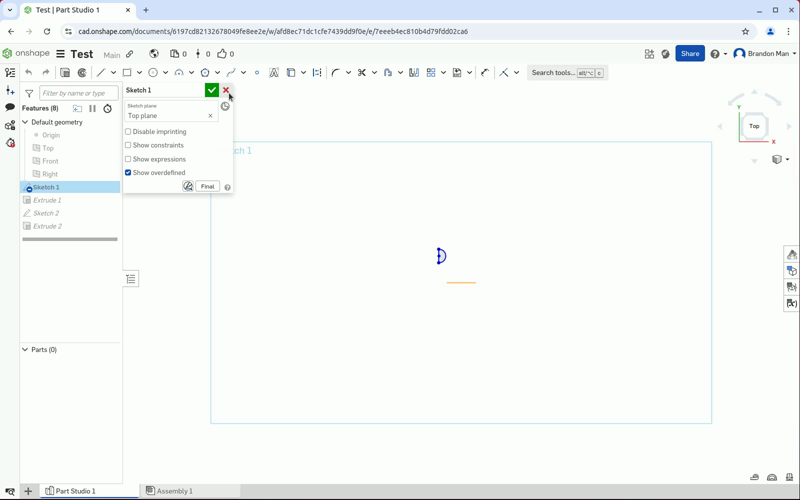
click(229, 92)
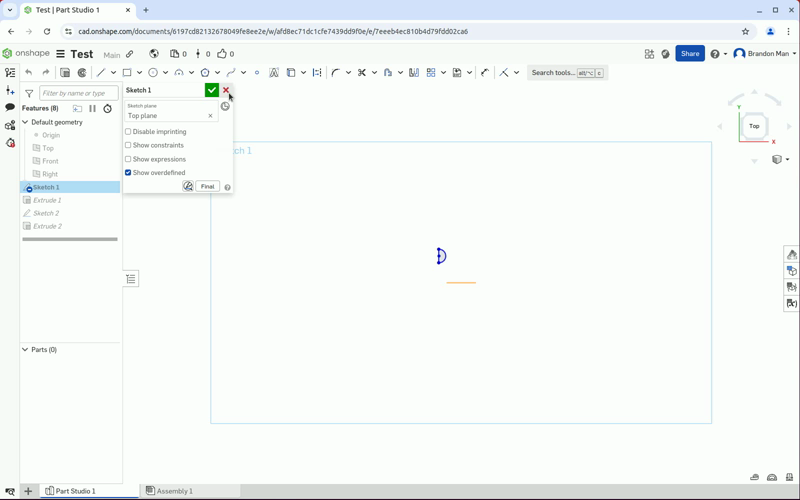
key(shift+s)
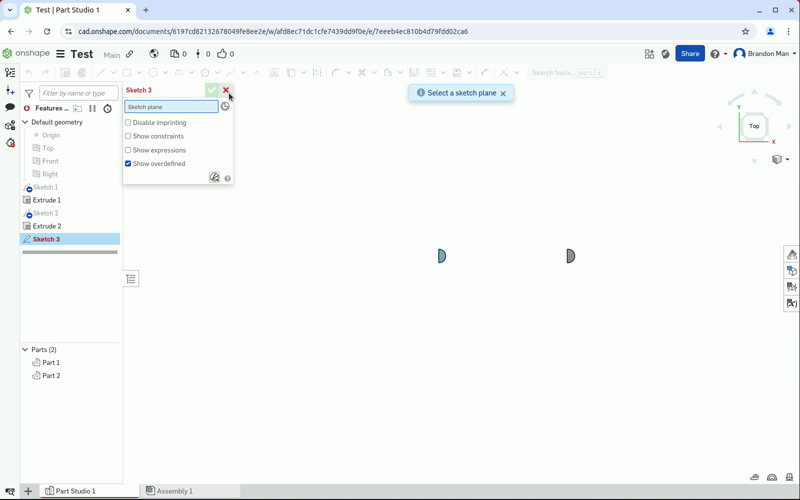
mouse_move(73, 150)
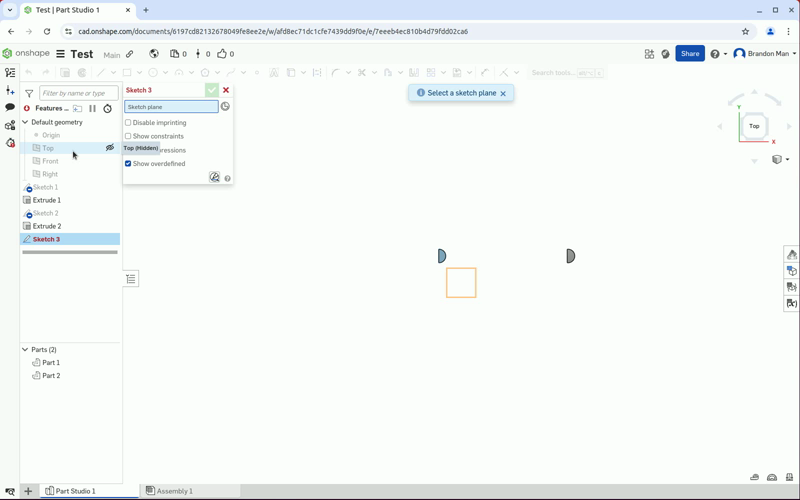
click(73, 150)
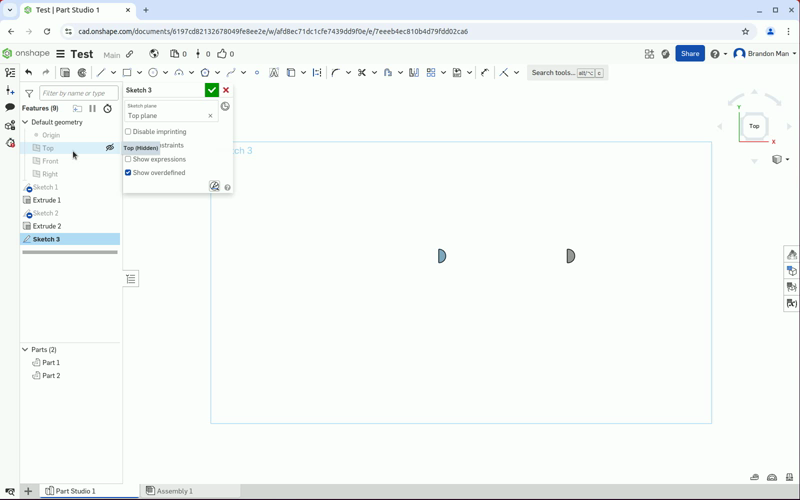
mouse_move(73, 352)
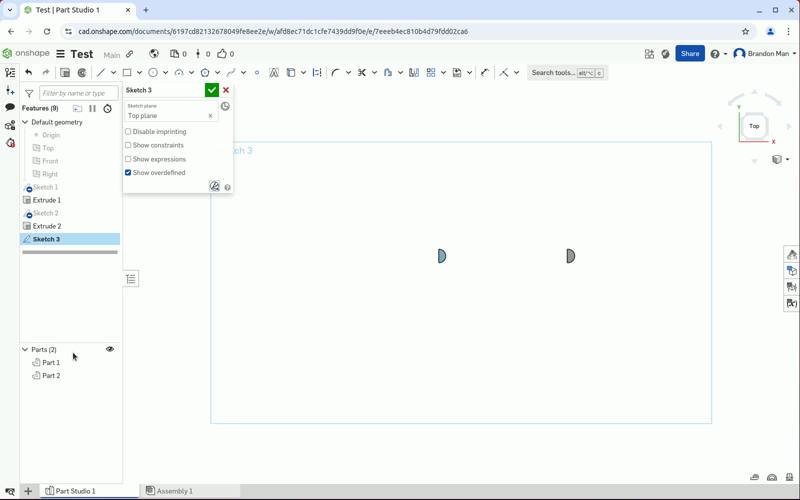
key(y)
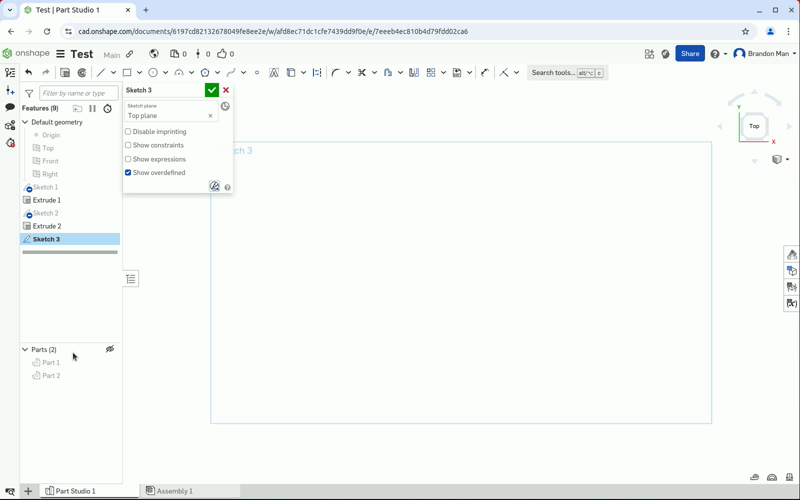
key(l)
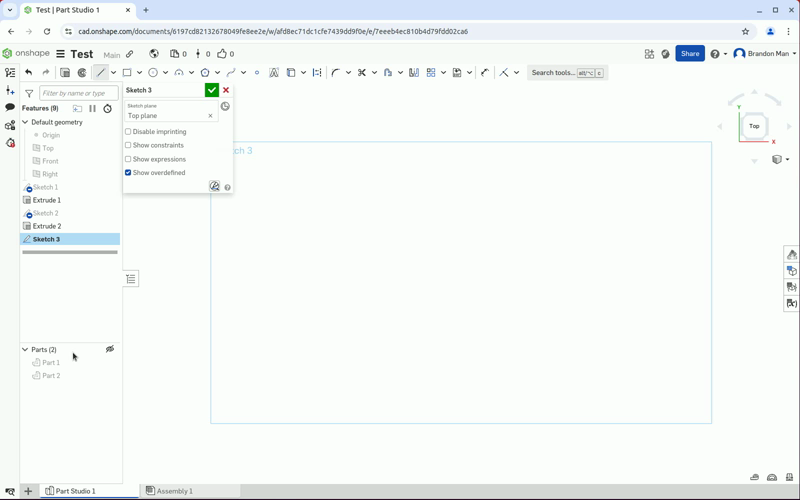
key_down(shift)
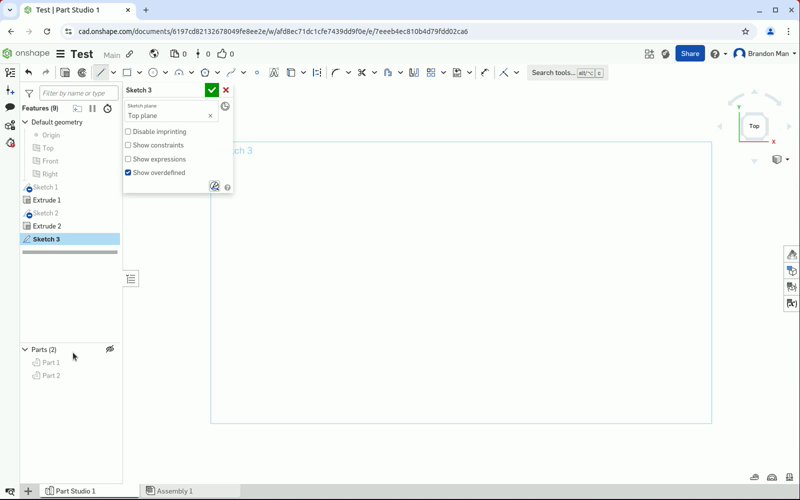
mouse_move(438, 262)
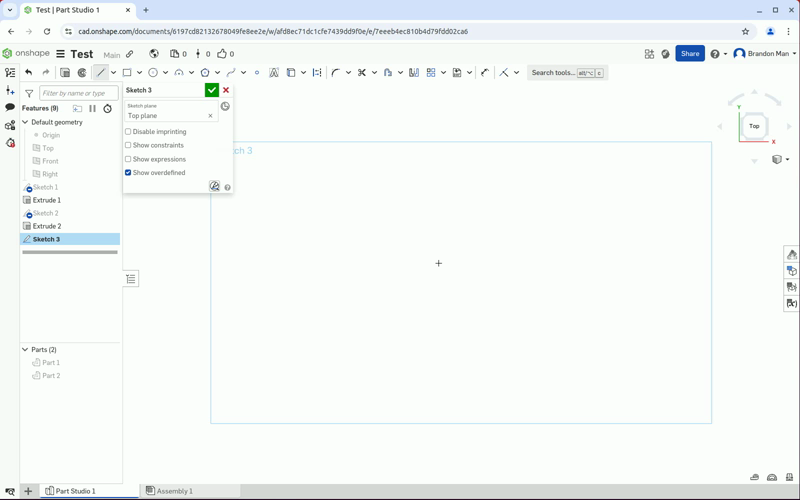
click(438, 262)
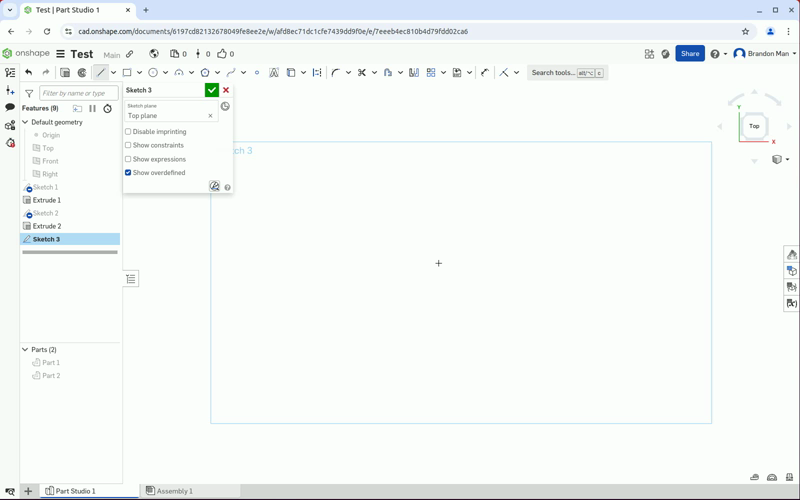
key_up(shift)
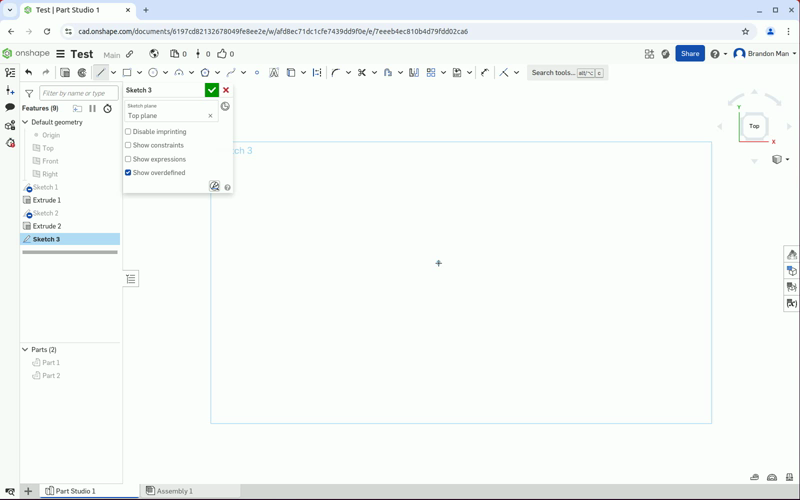
key_down(shift)
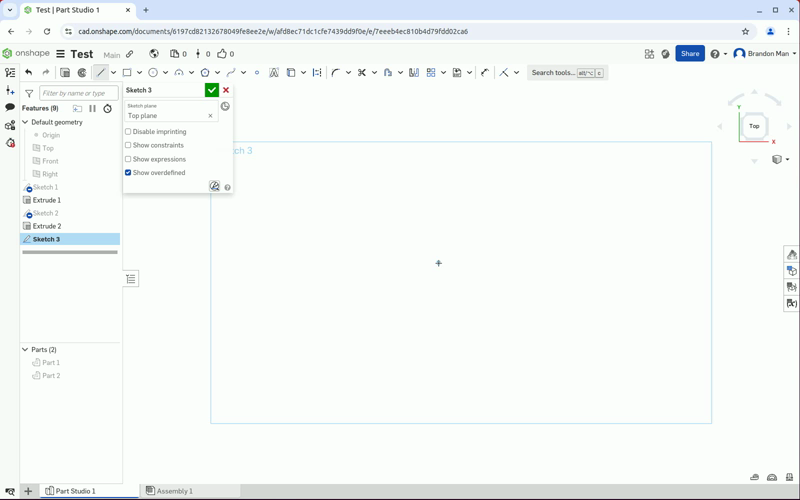
mouse_move(566, 262)
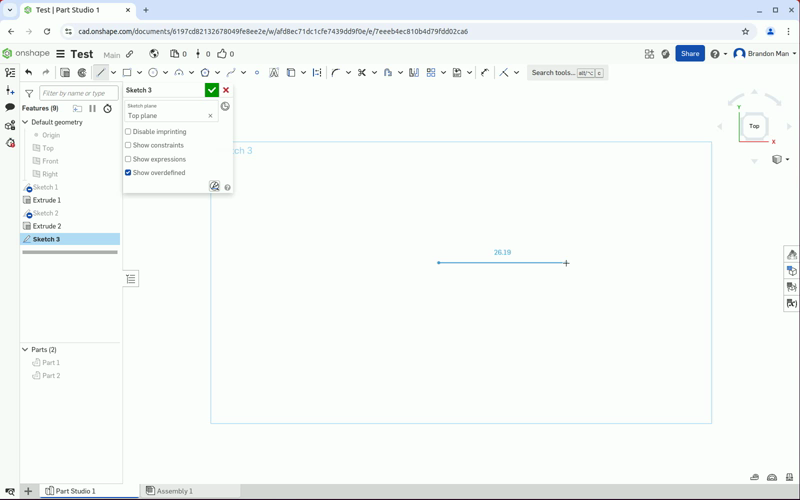
click(566, 262)
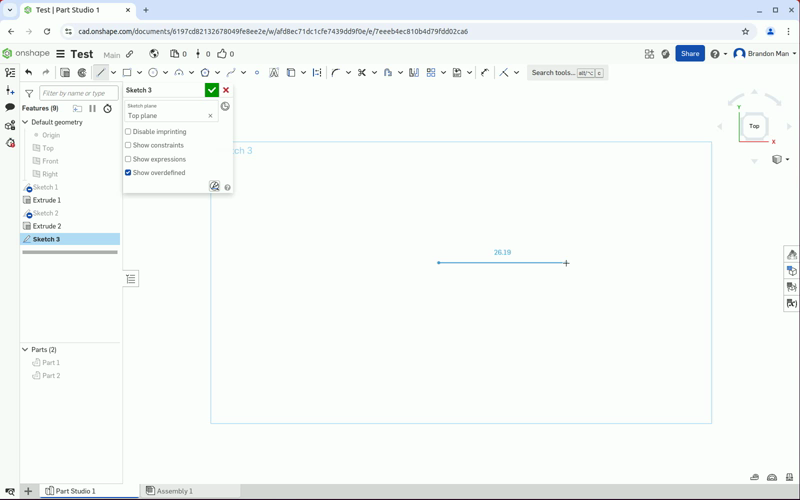
key_up(shift)
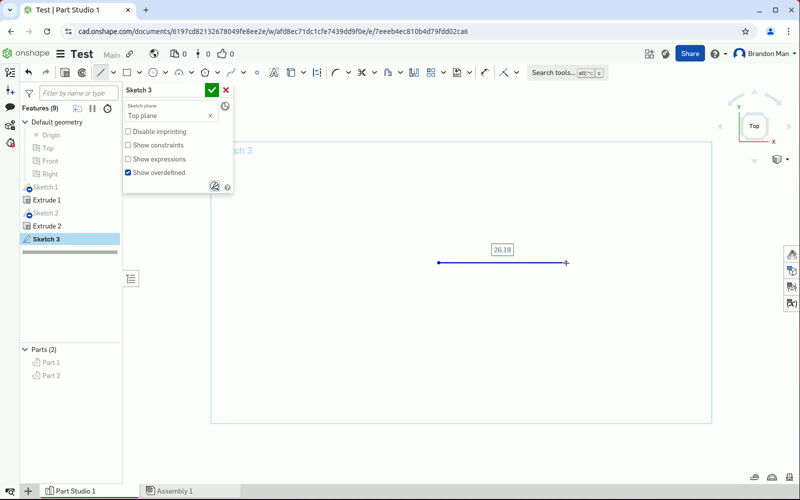
key(esc)
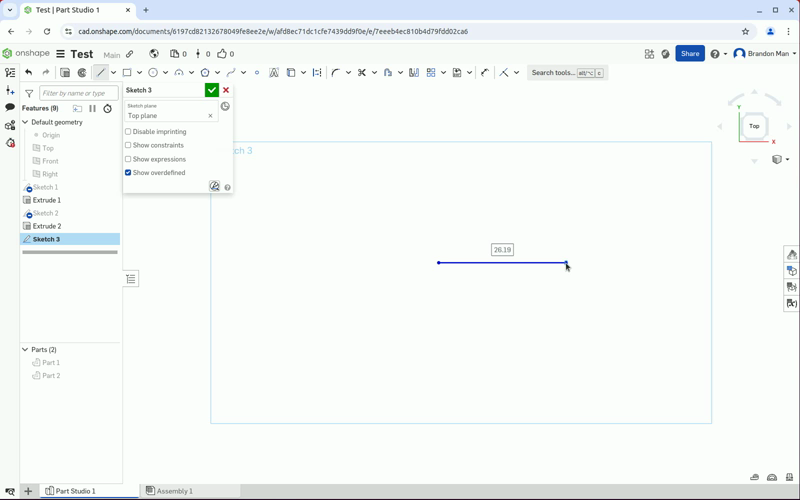
key(a)
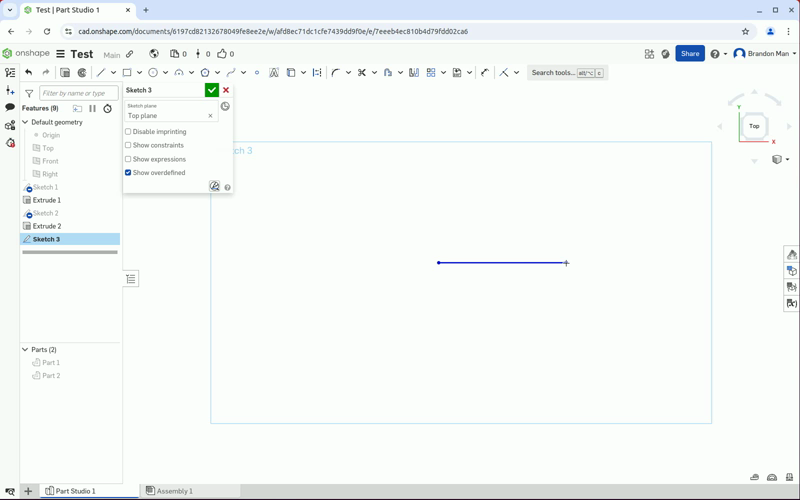
mouse_move(566, 262)
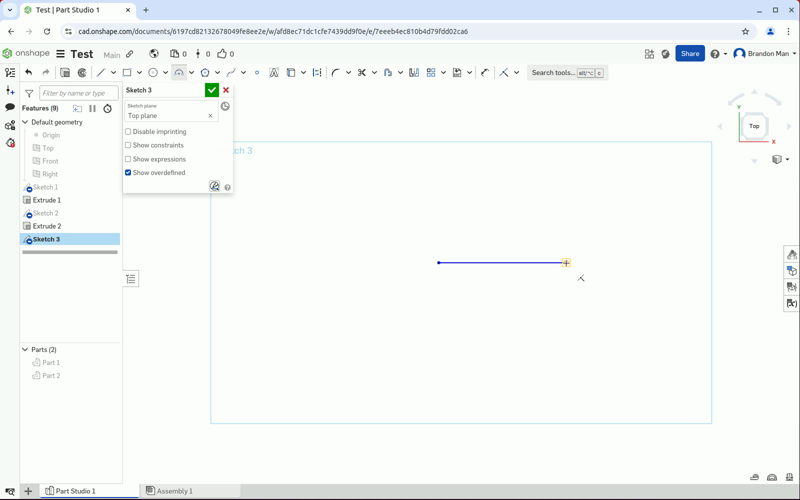
click(566, 262)
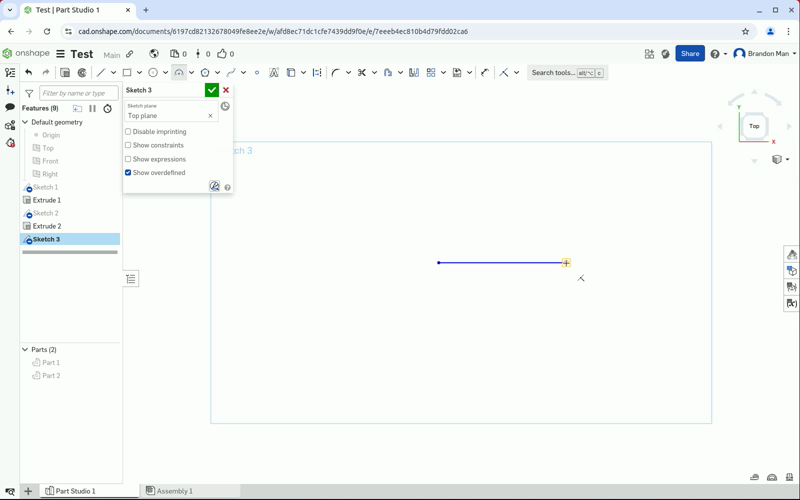
key_down(shift)
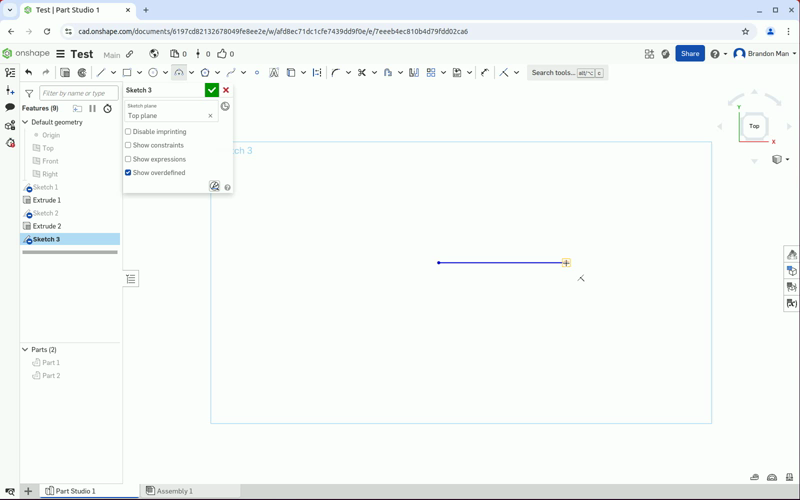
mouse_move(566, 250)
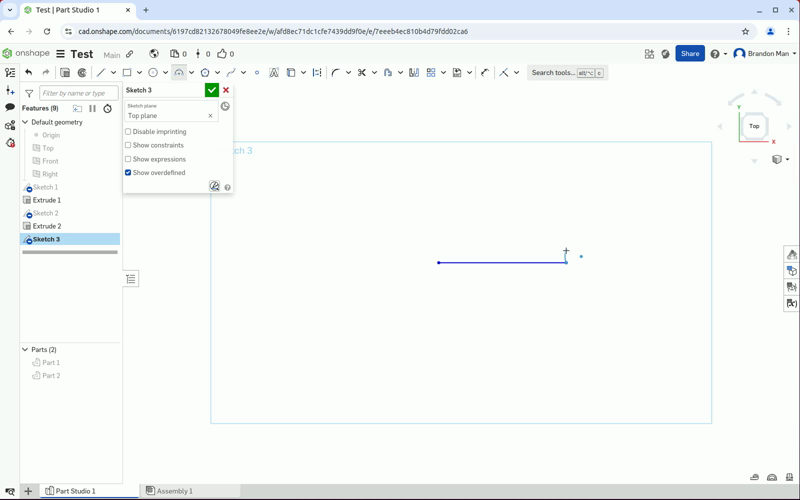
click(566, 250)
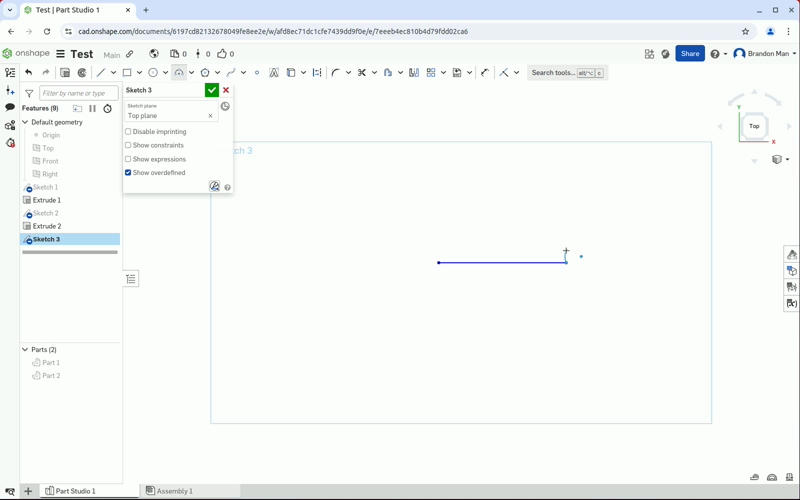
mouse_move(572, 256)
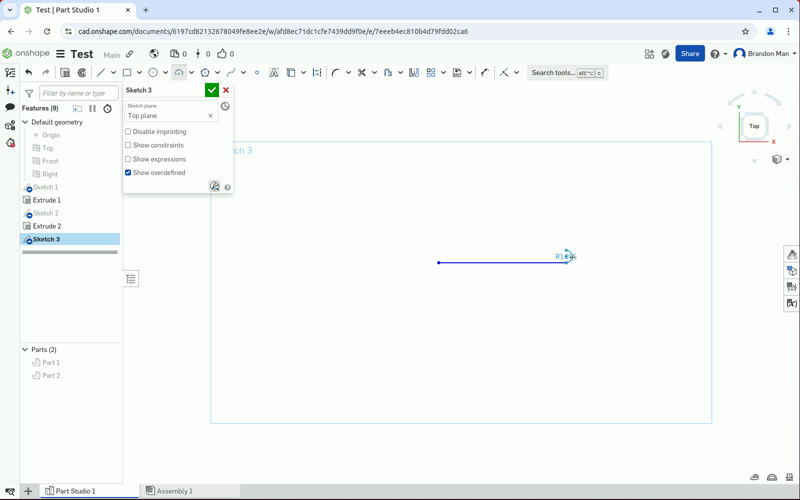
click(572, 256)
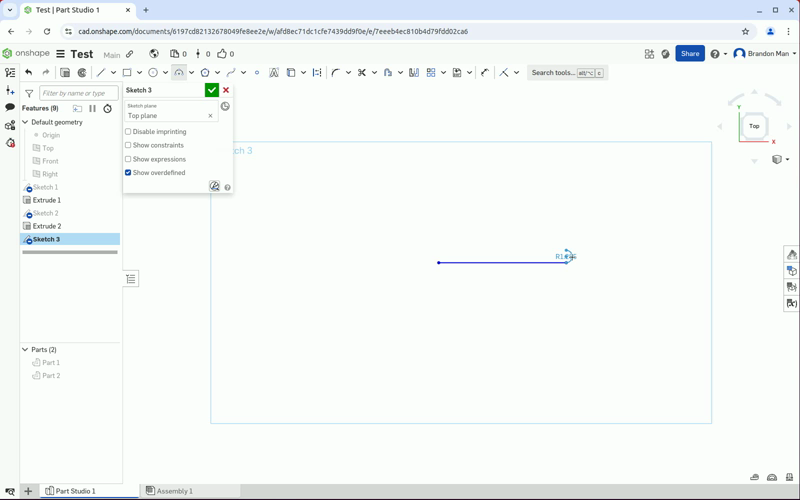
key_up(shift)
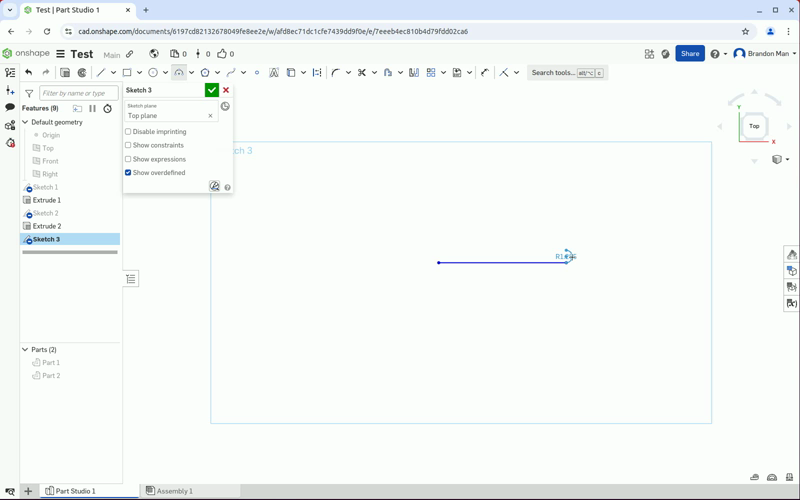
key(esc)
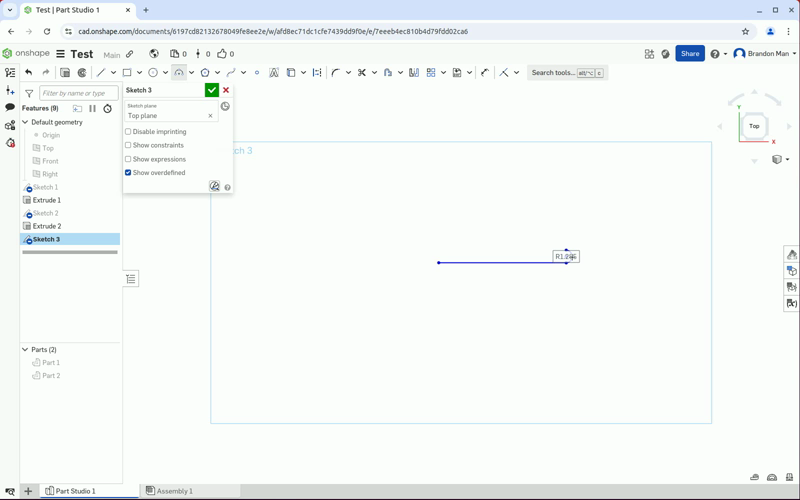
key(l)
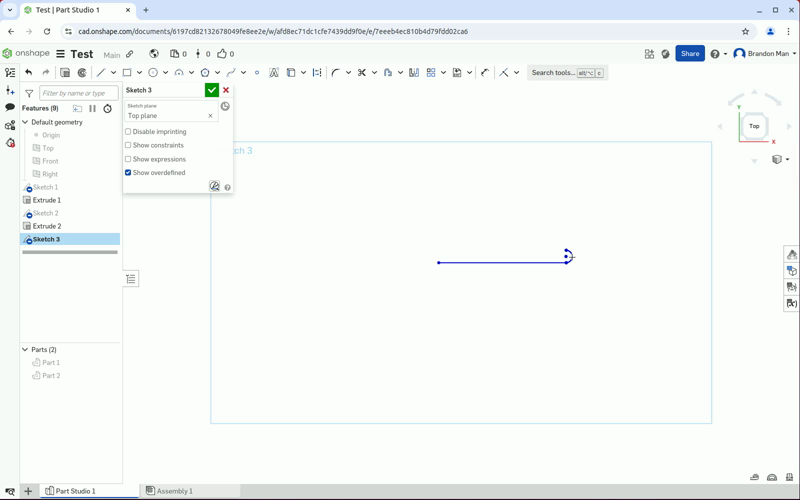
mouse_move(566, 250)
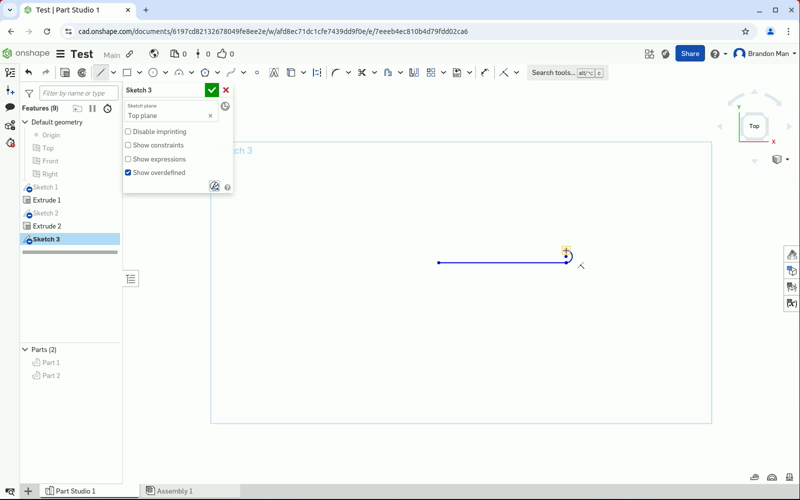
click(566, 250)
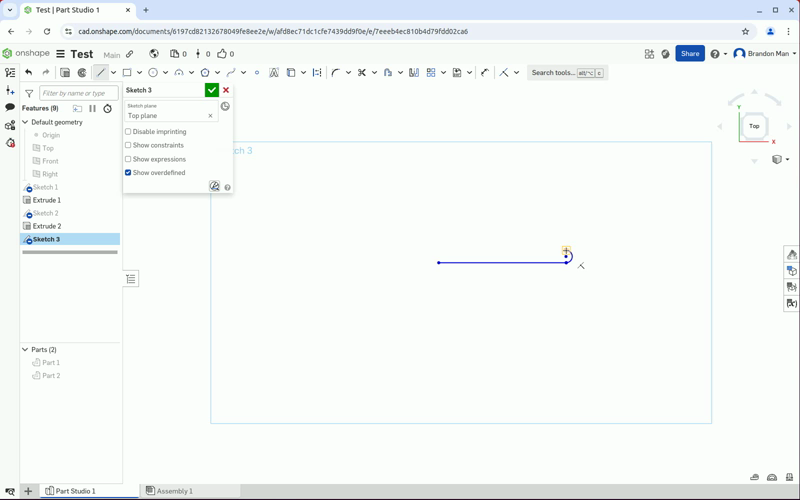
key_down(shift)
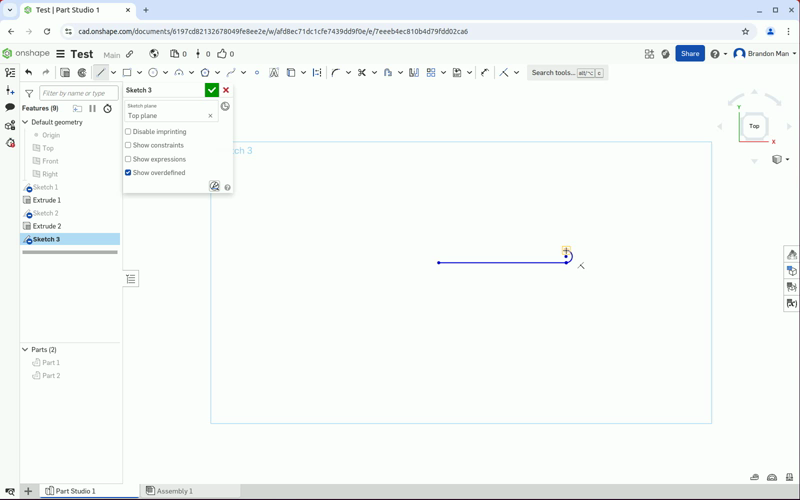
mouse_move(438, 250)
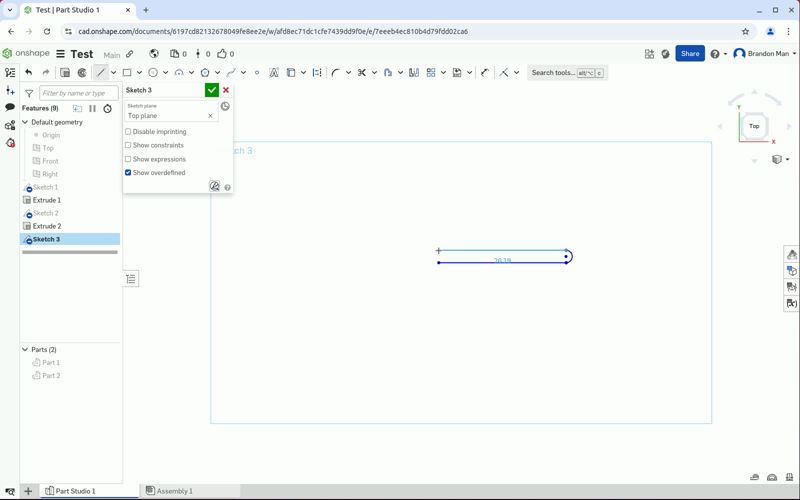
click(438, 250)
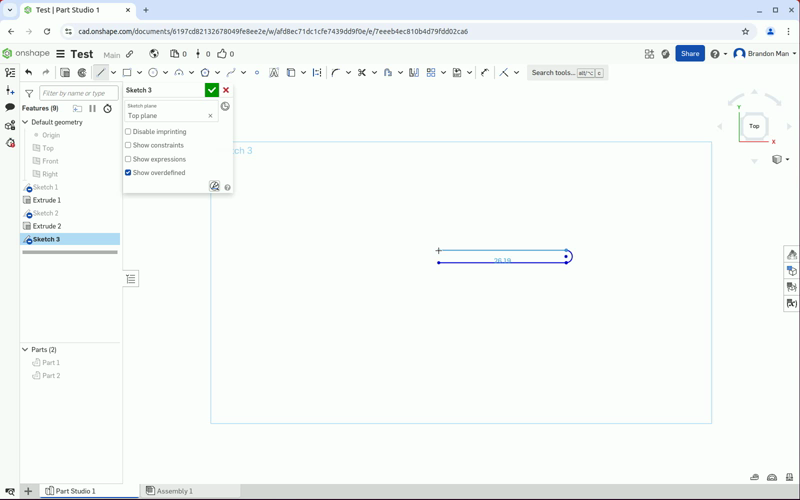
key_up(shift)
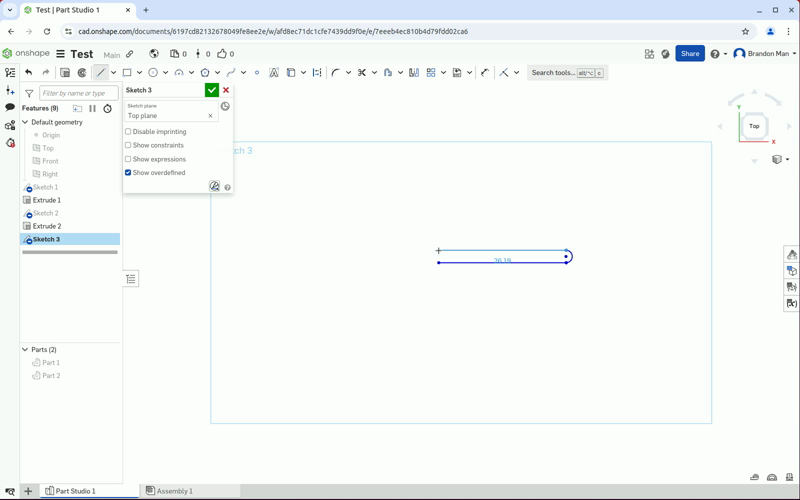
key(esc)
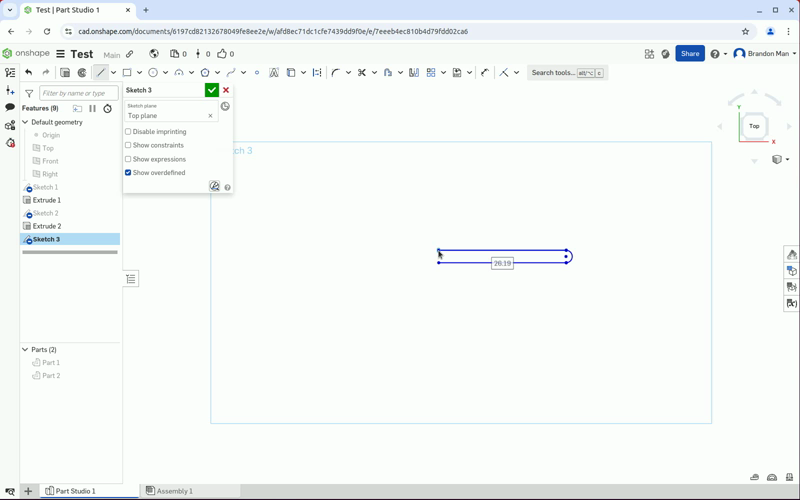
key(a)
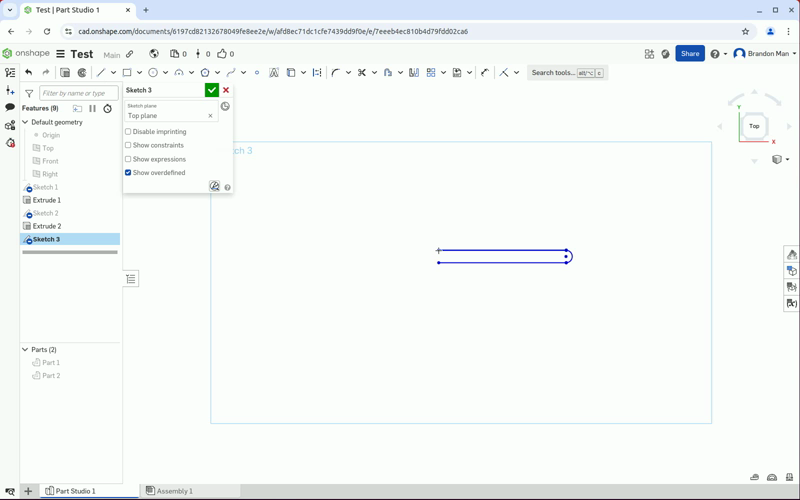
mouse_move(438, 250)
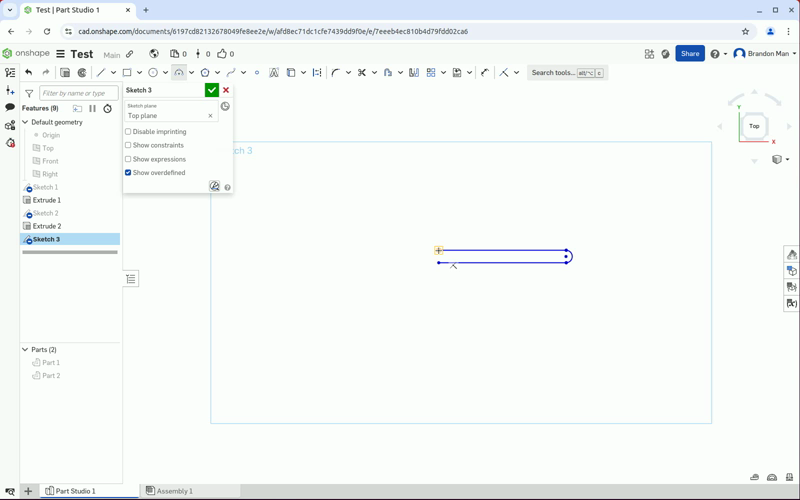
click(438, 250)
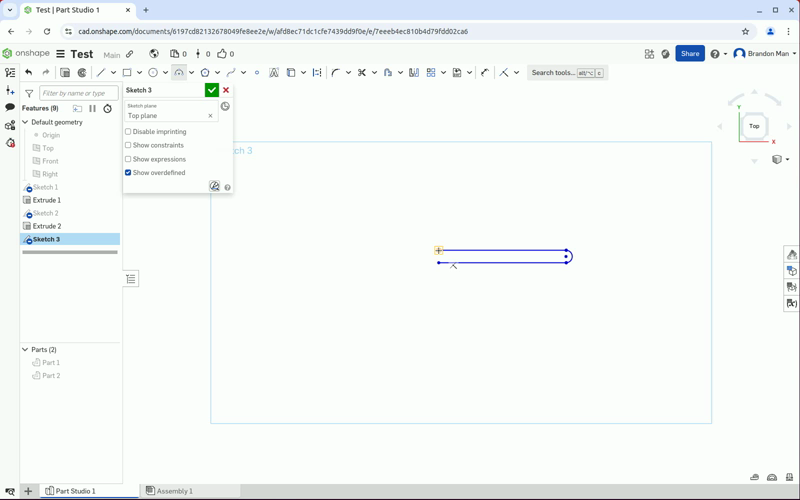
mouse_move(438, 262)
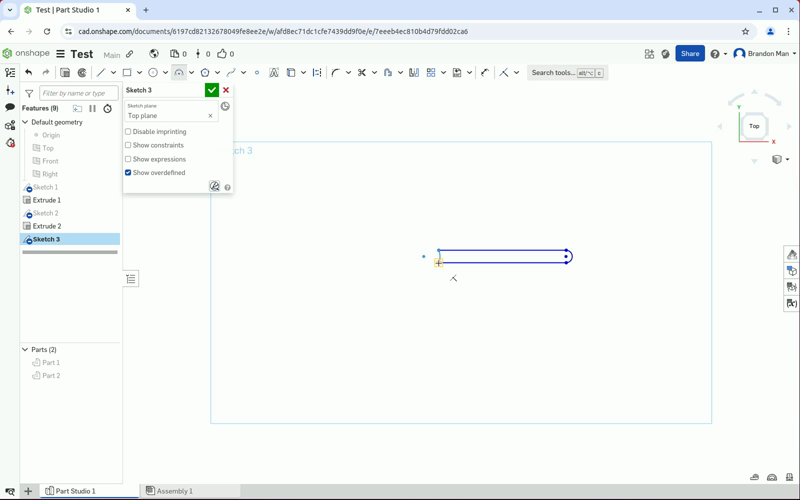
click(438, 262)
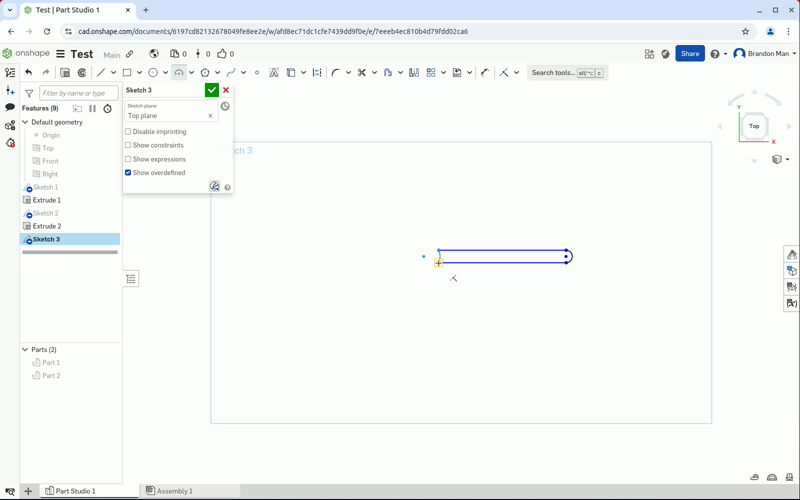
key_down(shift)
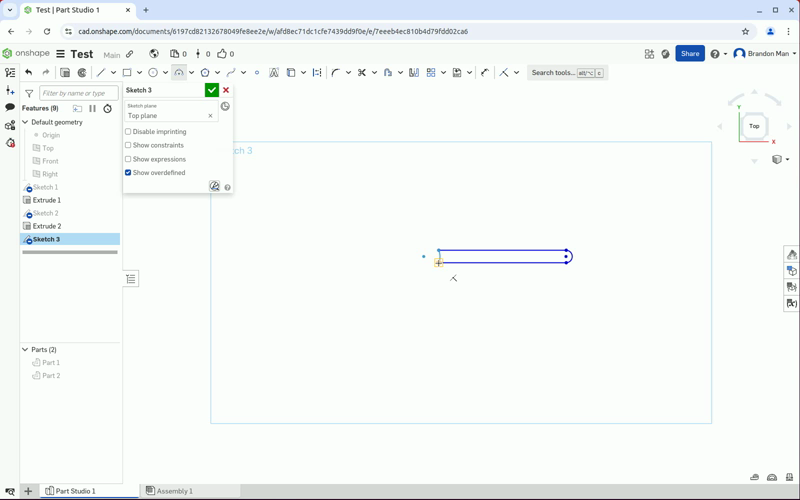
mouse_move(444, 256)
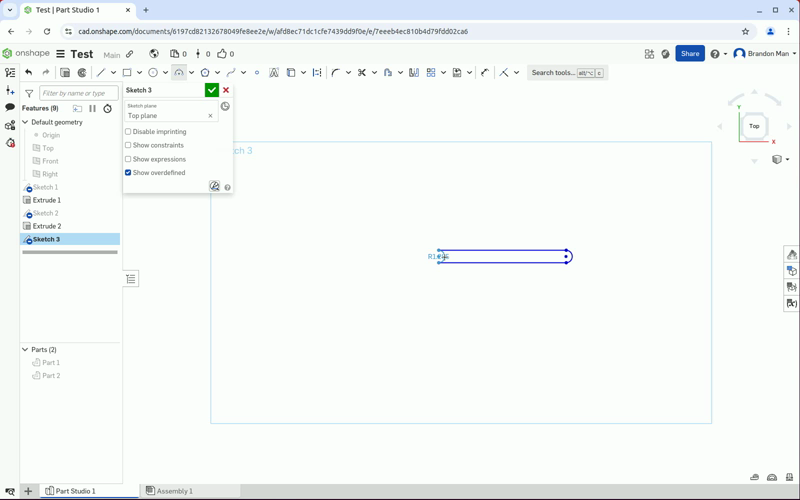
click(444, 256)
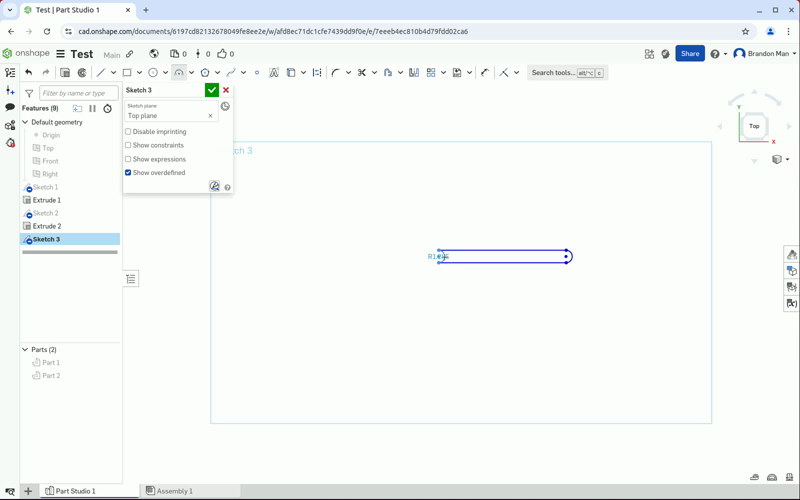
key_up(shift)
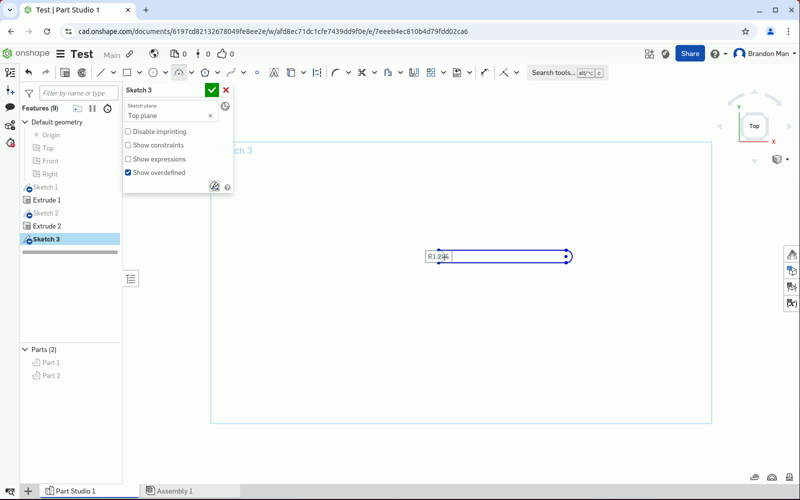
key(esc)
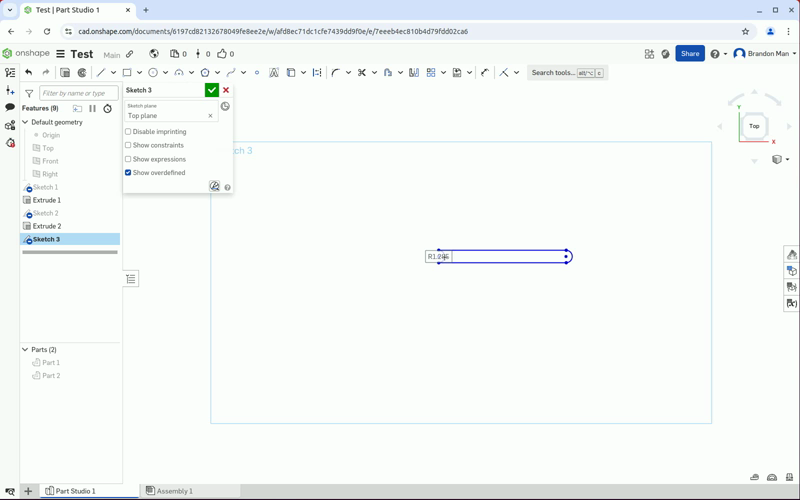
mouse_move(486, 252)
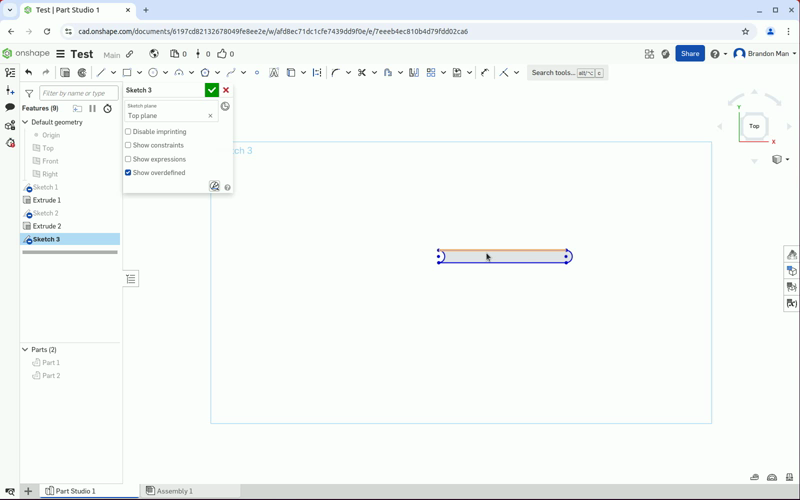
scroll(6)
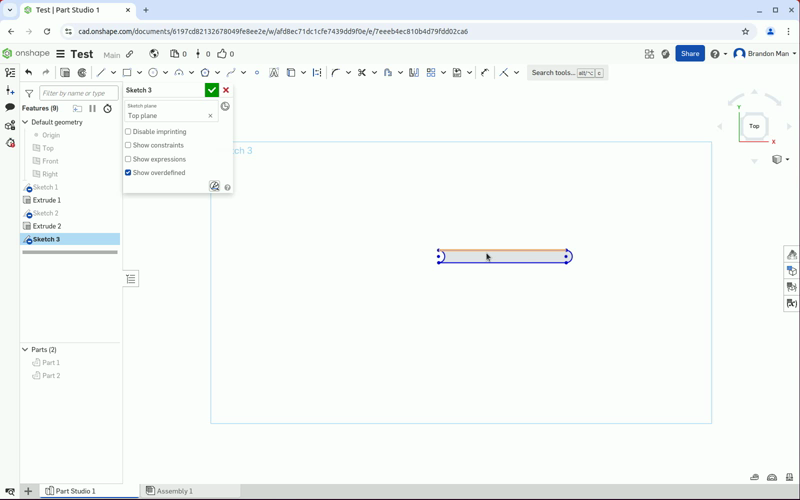
scroll(6)
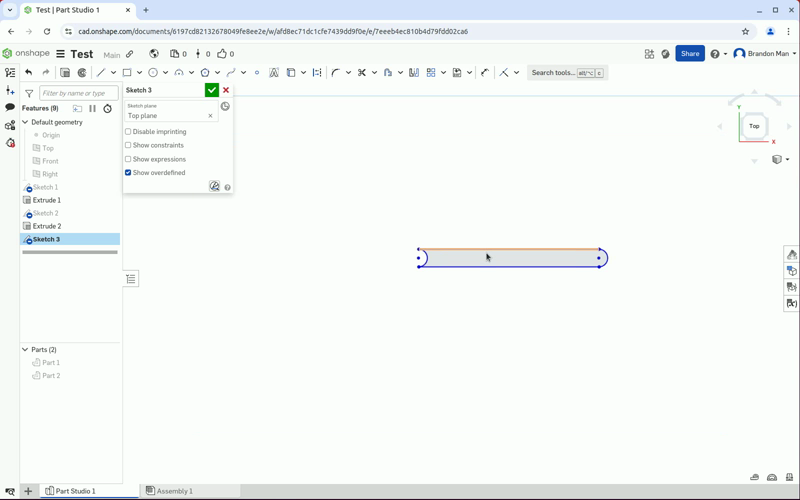
scroll(6)
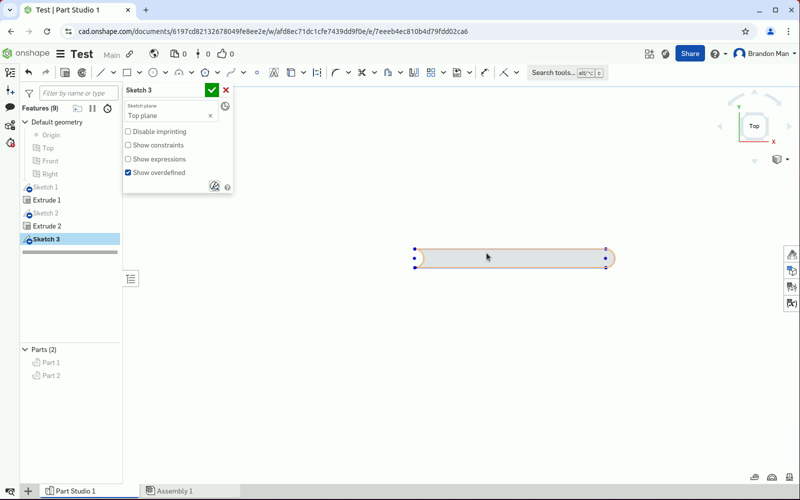
scroll(6)
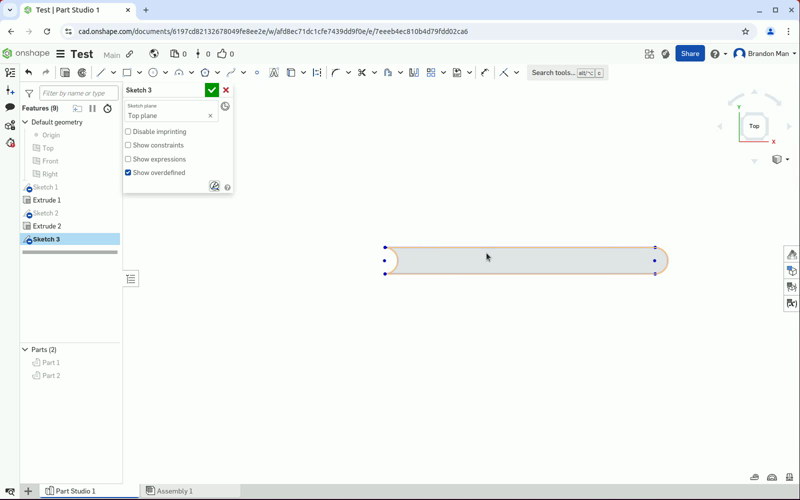
scroll(6)
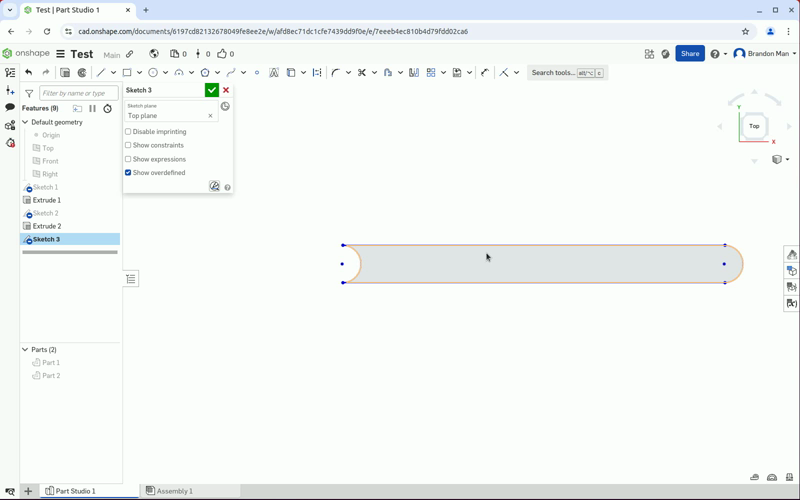
scroll(6)
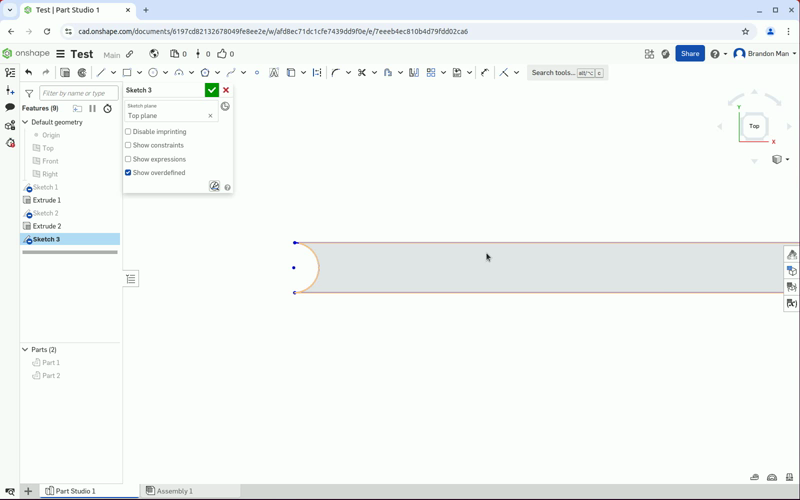
scroll(6)
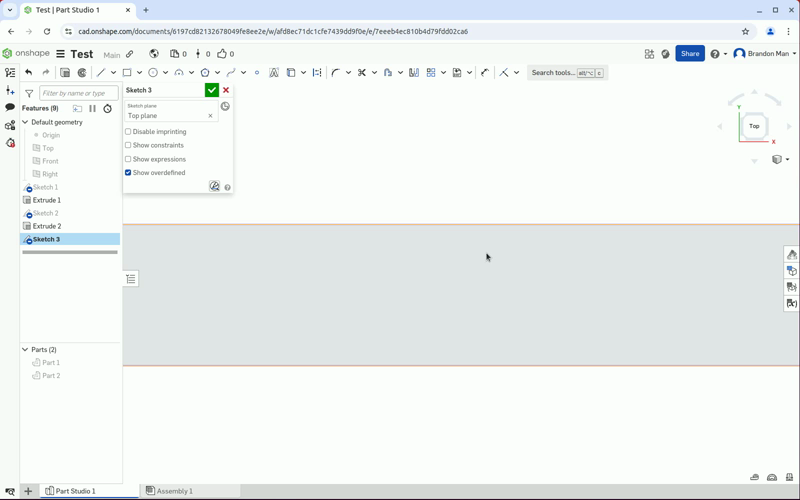
click(486, 252)
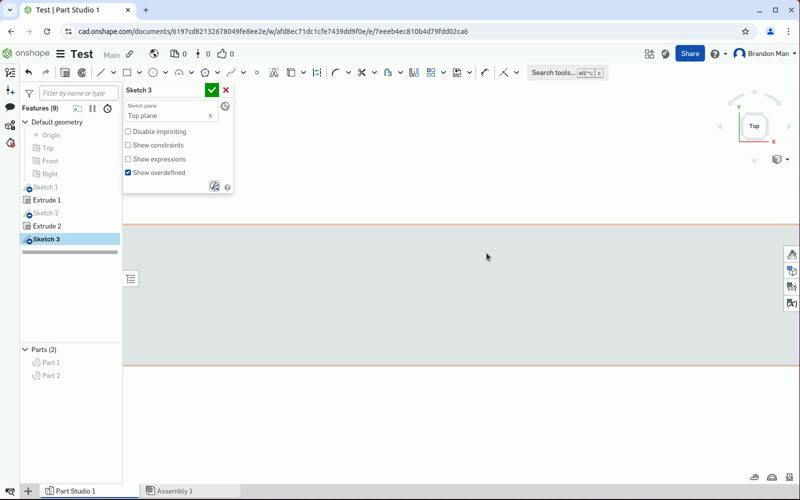
scroll(-6)
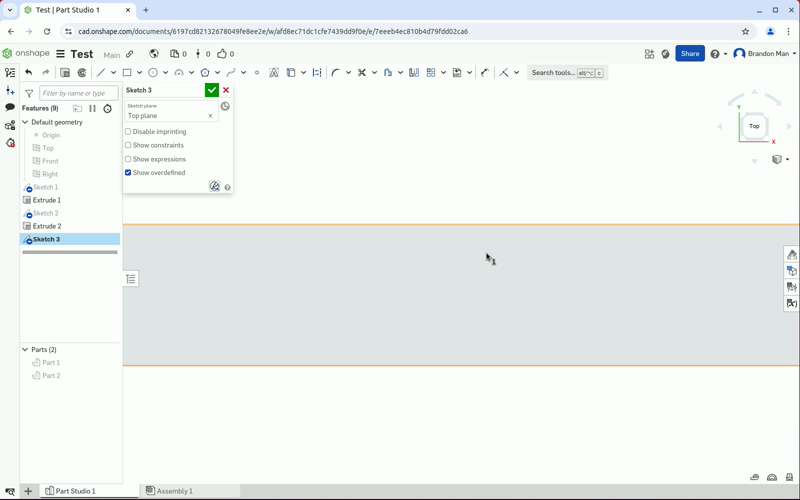
scroll(-6)
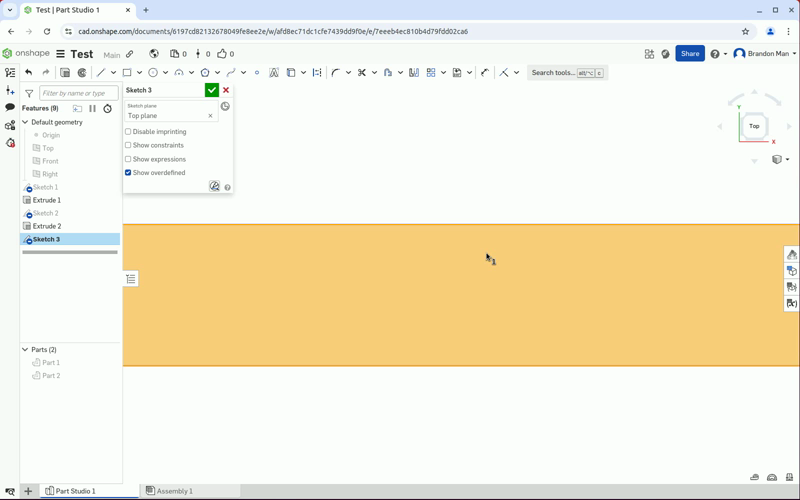
scroll(-6)
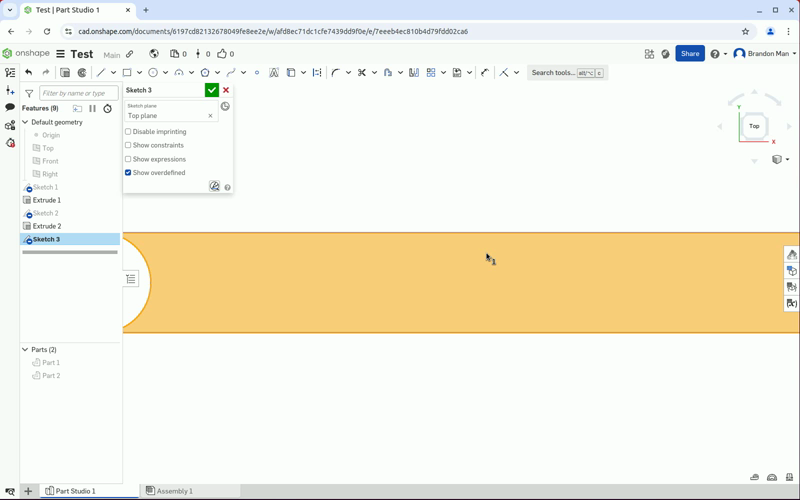
scroll(-6)
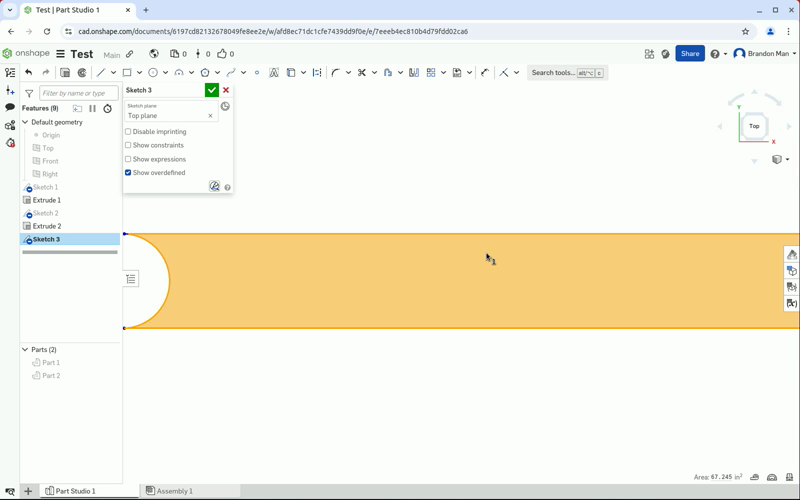
scroll(-6)
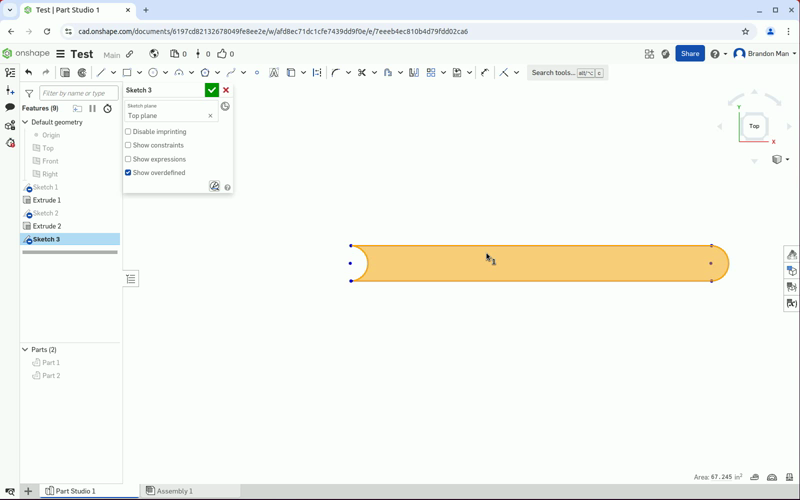
scroll(-6)
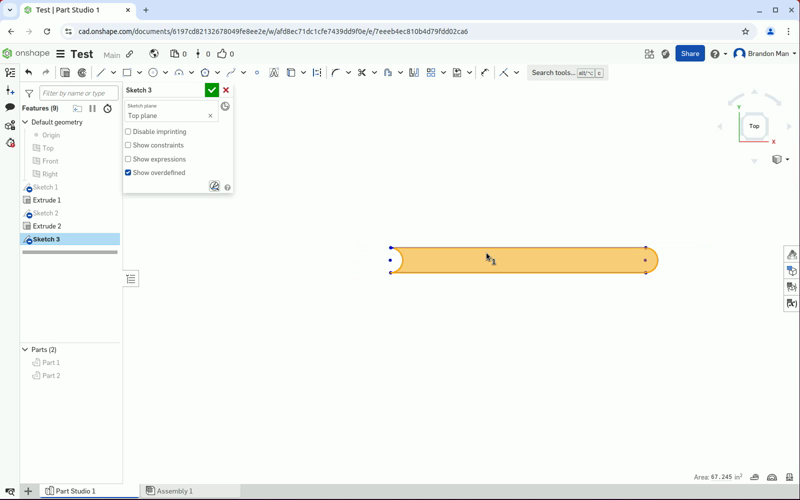
scroll(-6)
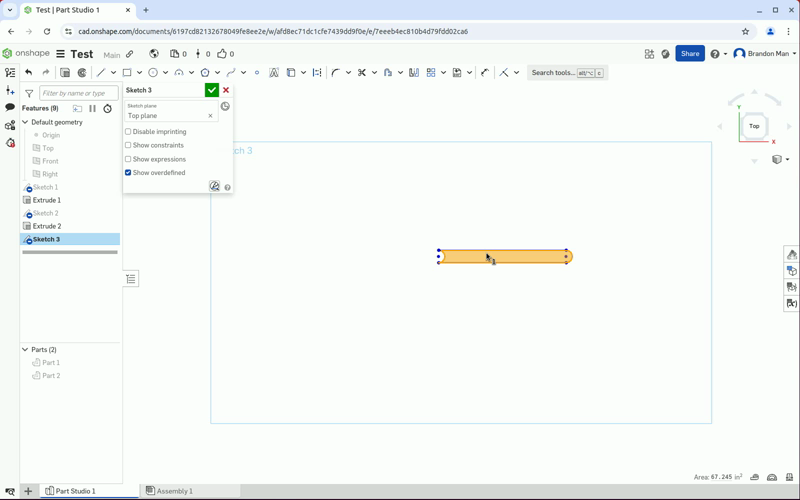
mouse_move(73, 352)
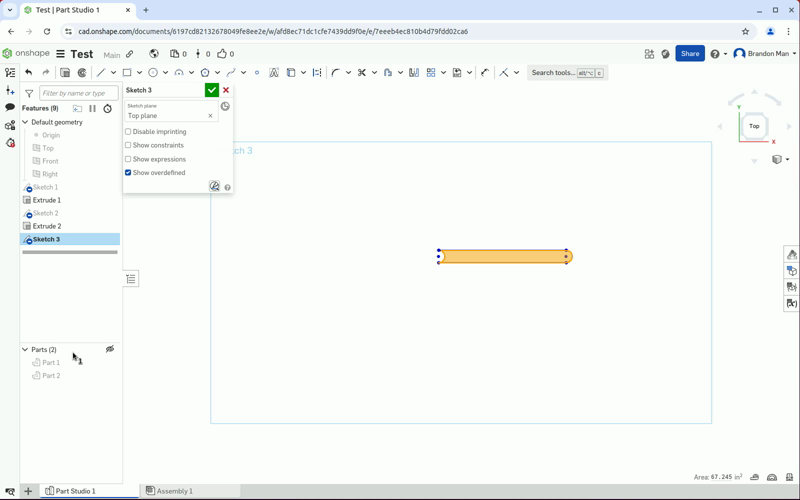
key(shift+y)
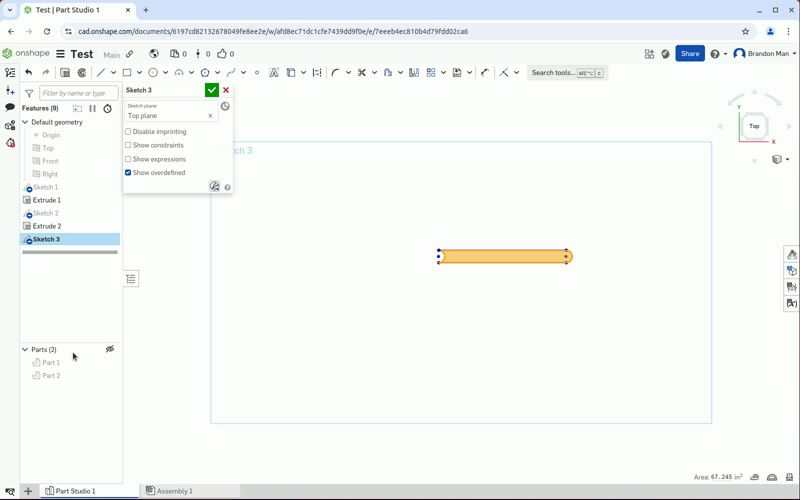
key(shift+e)
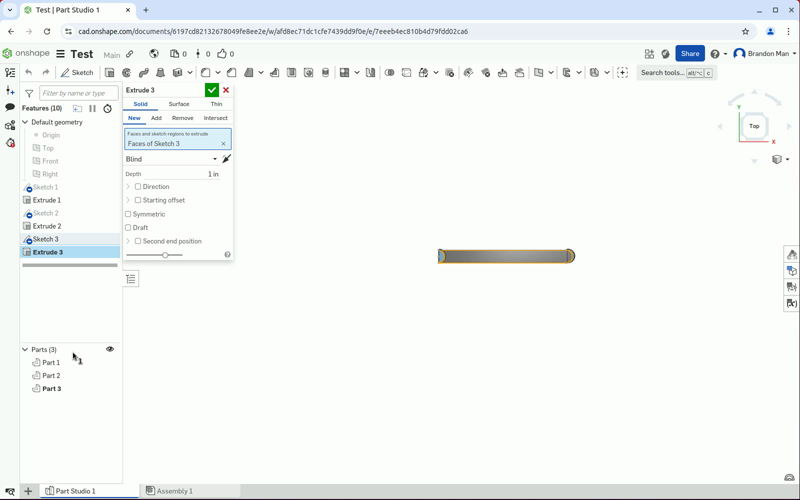
mouse_move(143, 106)
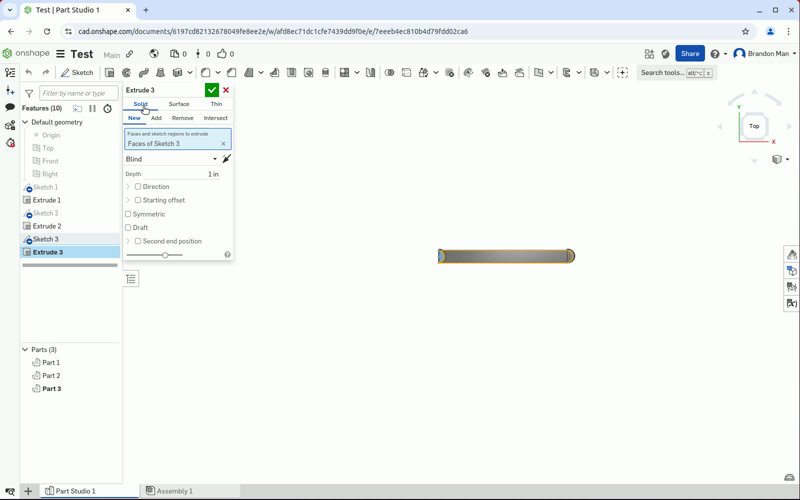
click(143, 106)
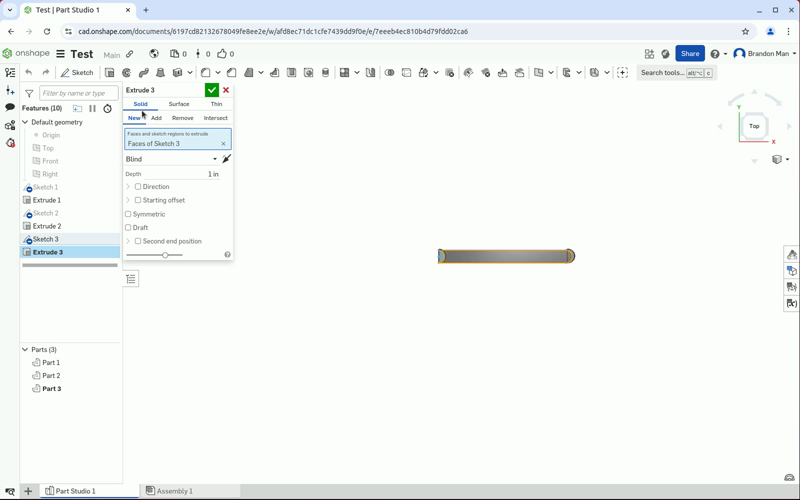
mouse_move(137, 120)
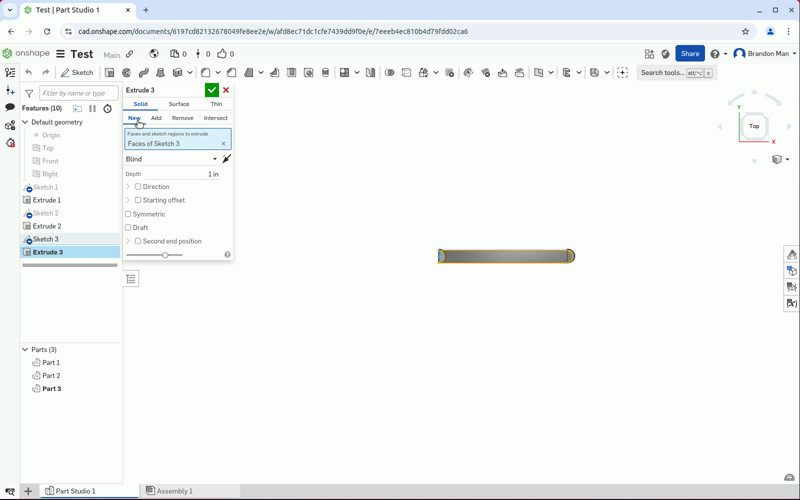
click(137, 120)
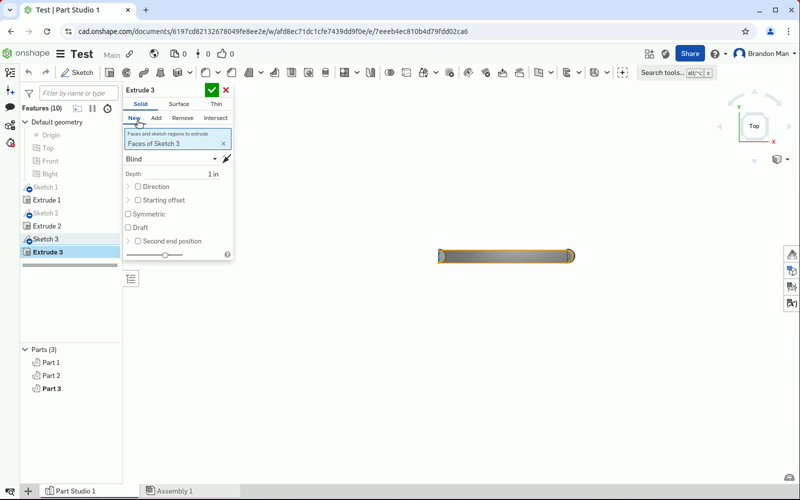
key(tab, 4)
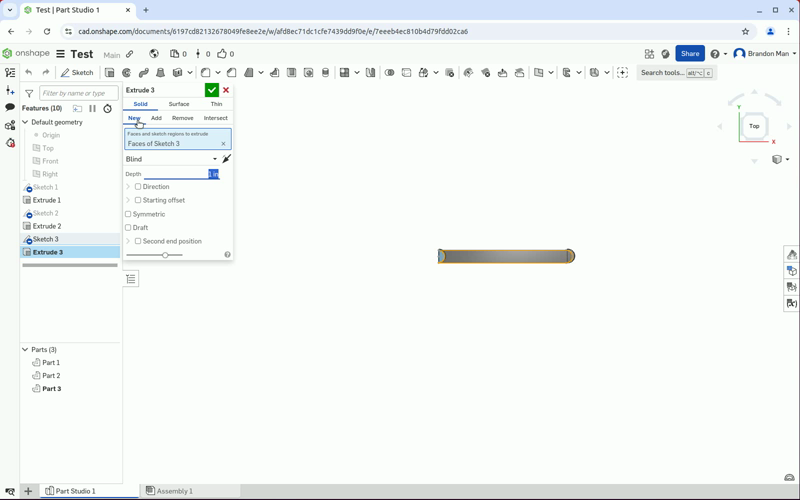
text(6.499)
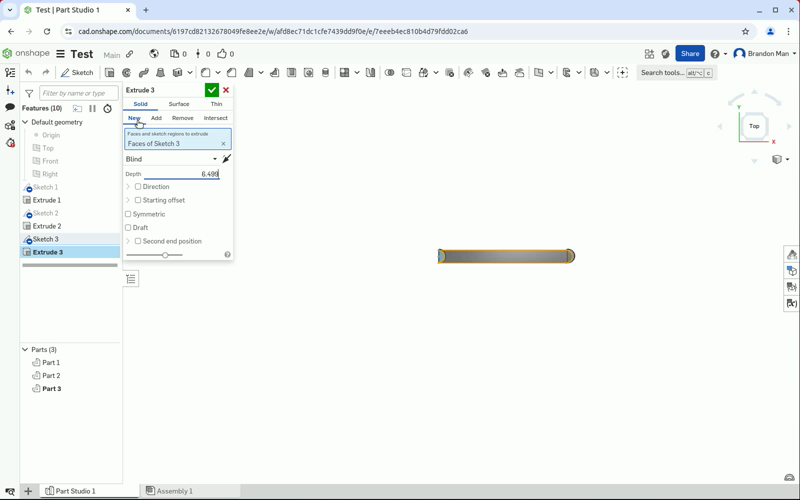
key(enter)
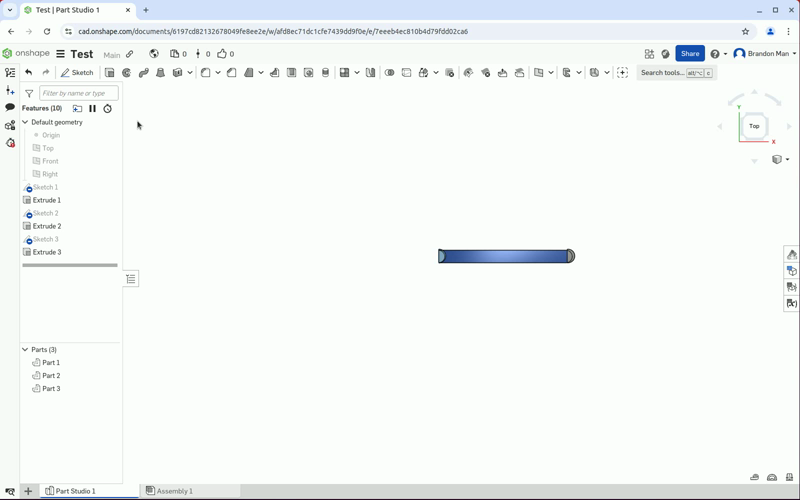
key(shift+h)
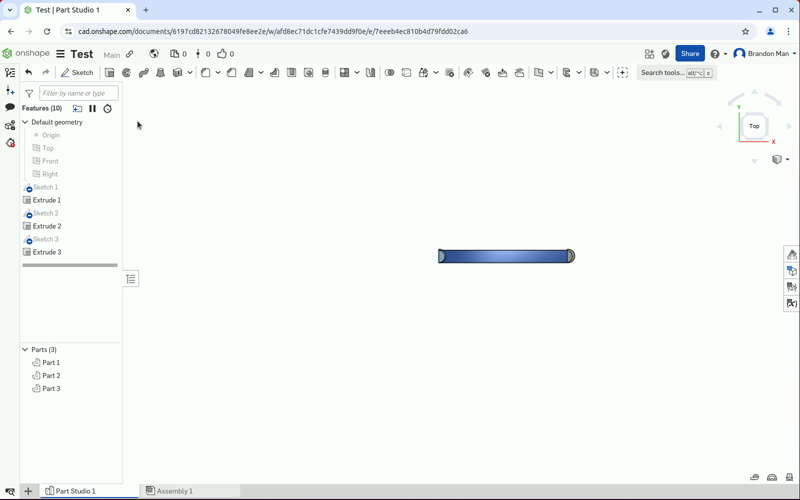
key(shift+h)
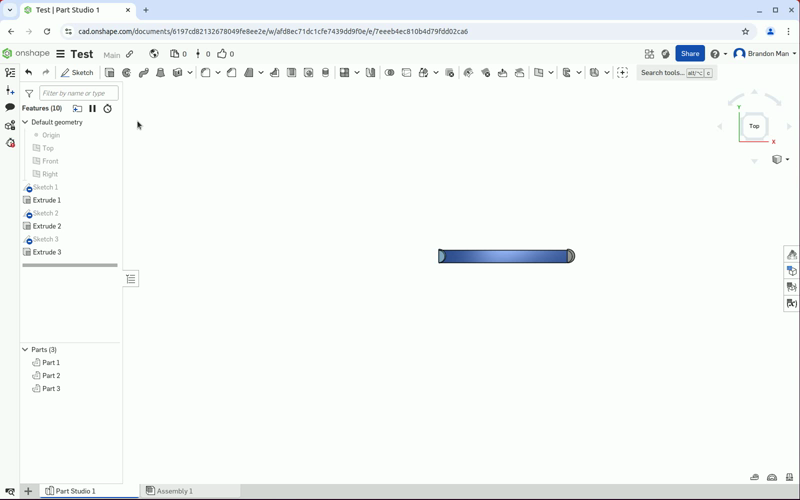
mouse_move(73, 189)
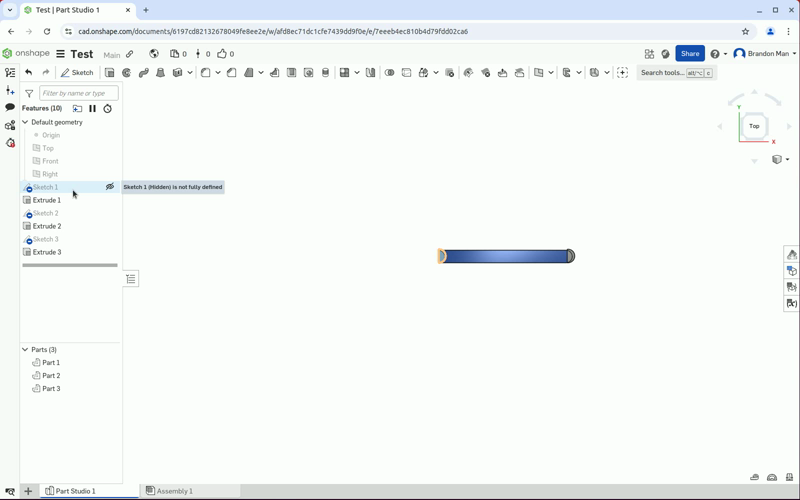
click(73, 189)
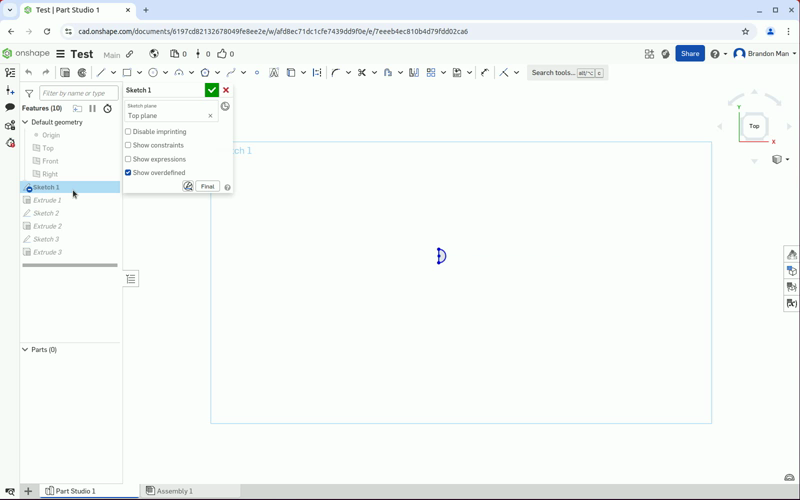
mouse_move(229, 92)
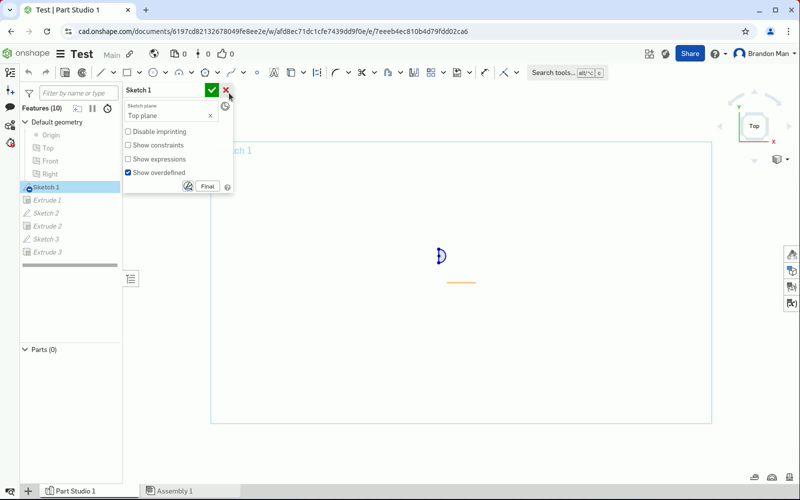
click(229, 92)
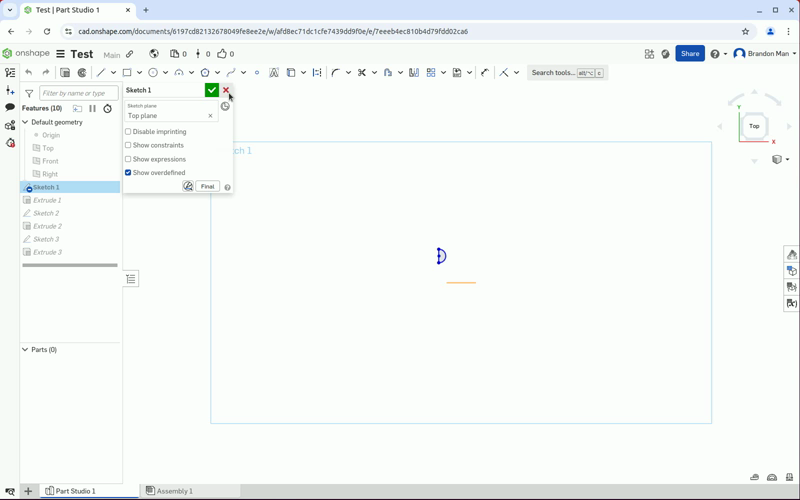
key(shift+s)
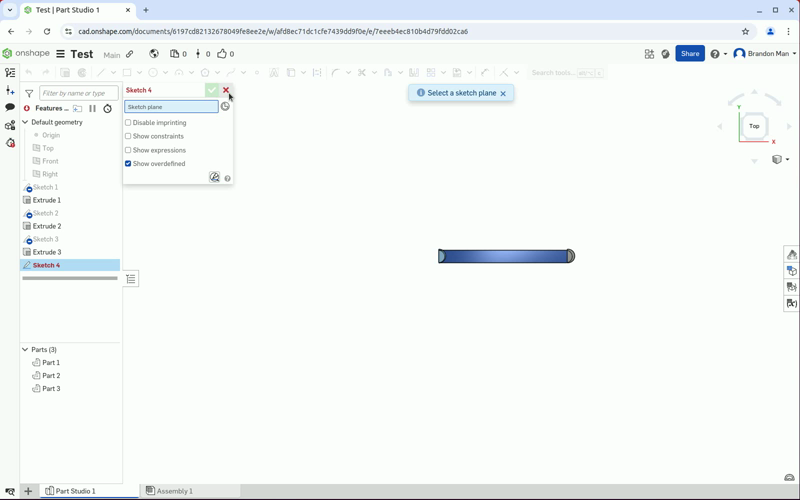
mouse_move(73, 150)
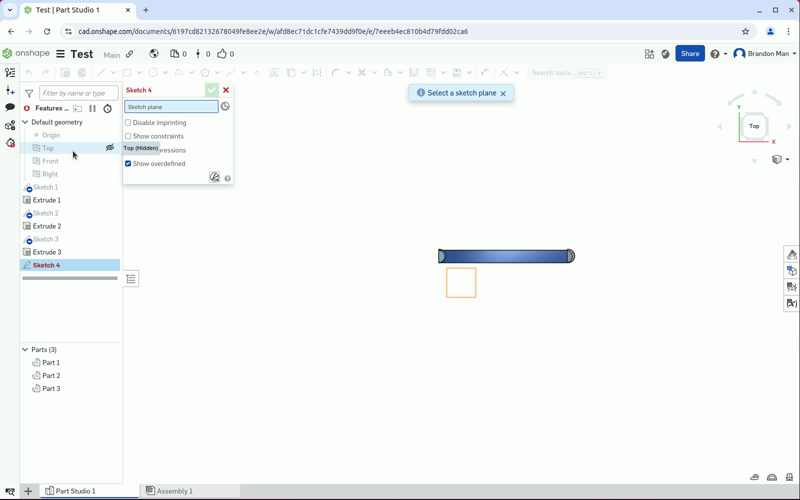
click(73, 150)
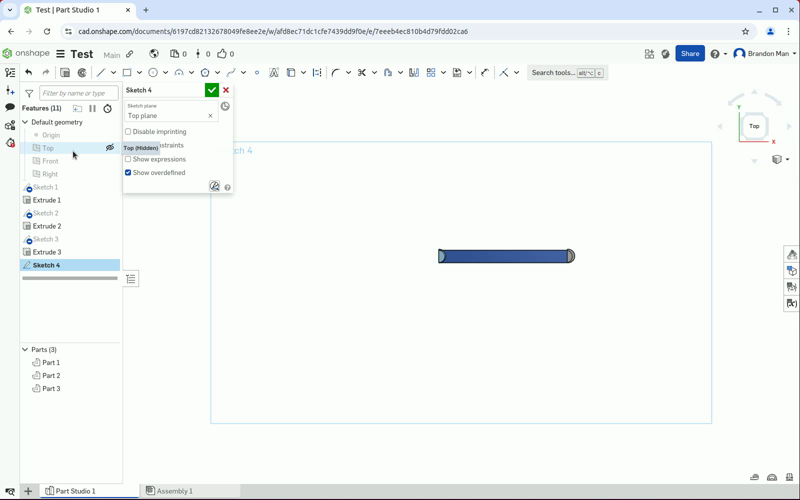
mouse_move(73, 352)
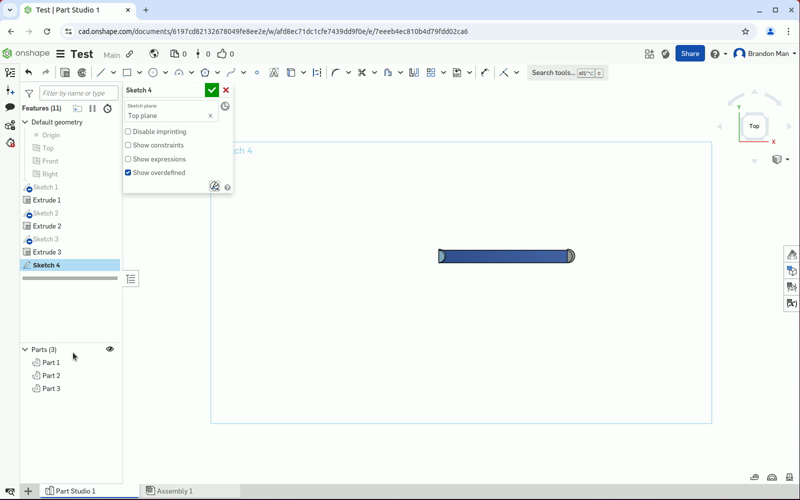
key(y)
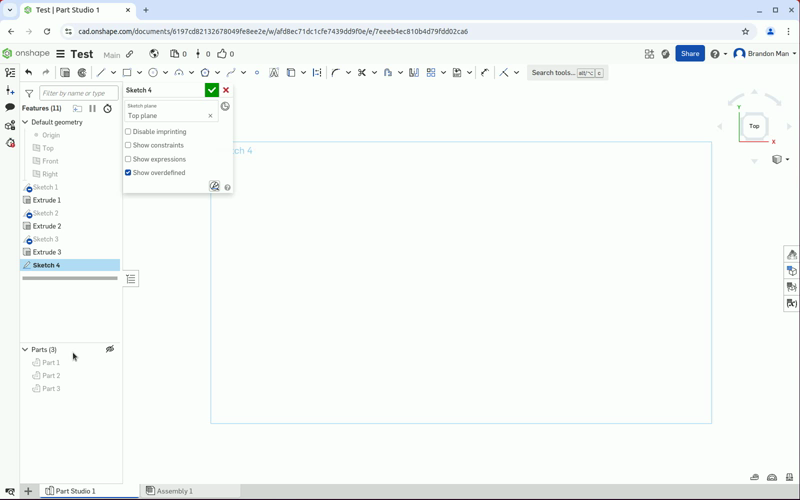
key(a)
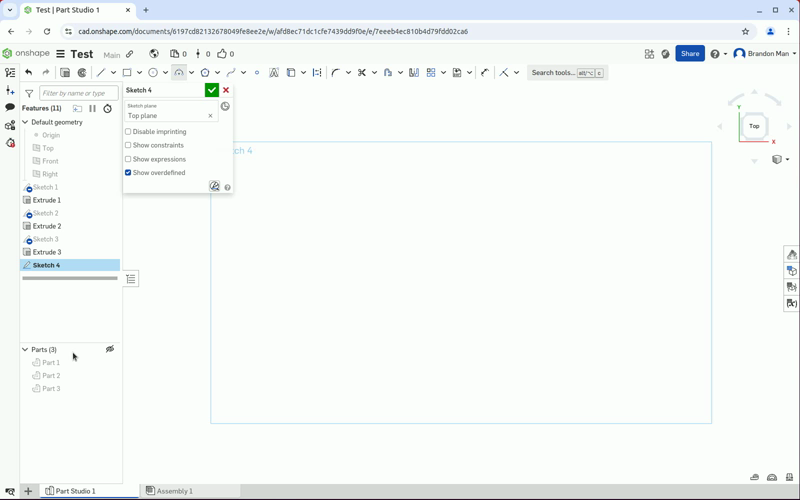
key_down(shift)
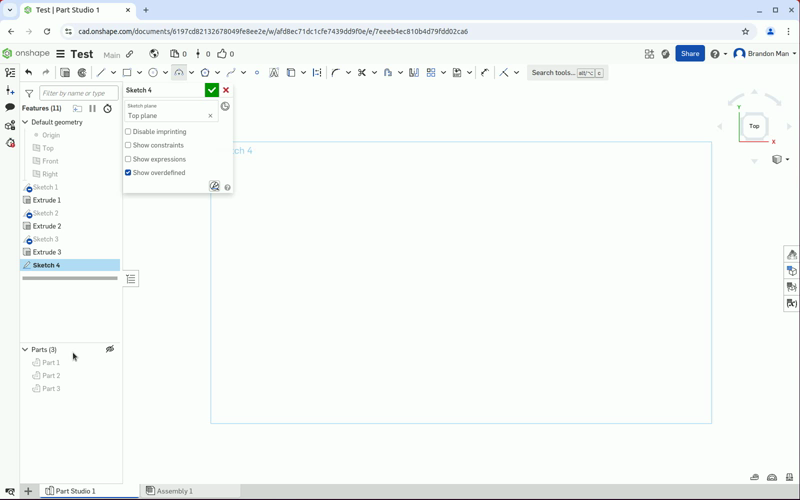
mouse_move(438, 262)
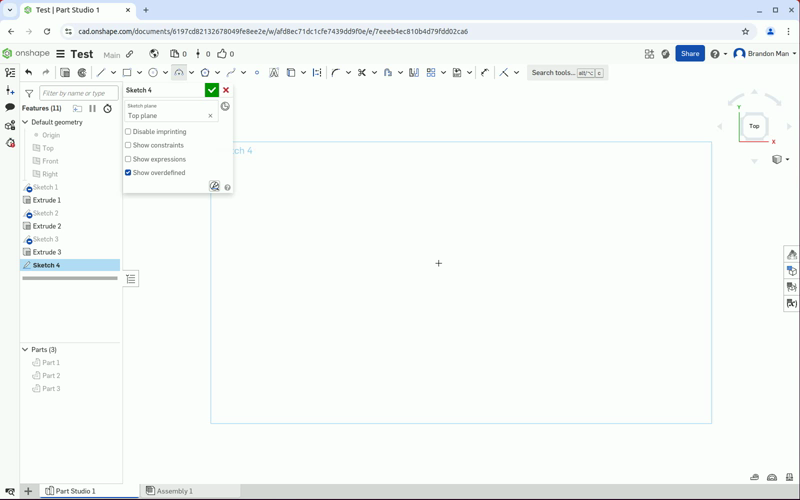
click(438, 262)
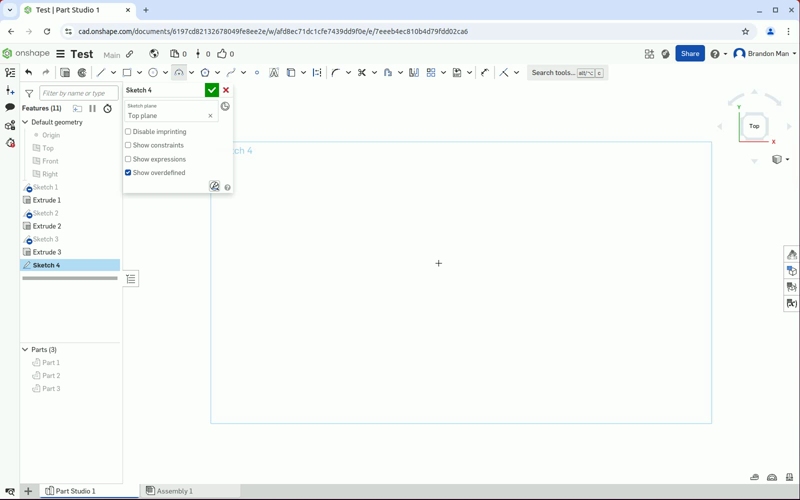
key_up(shift)
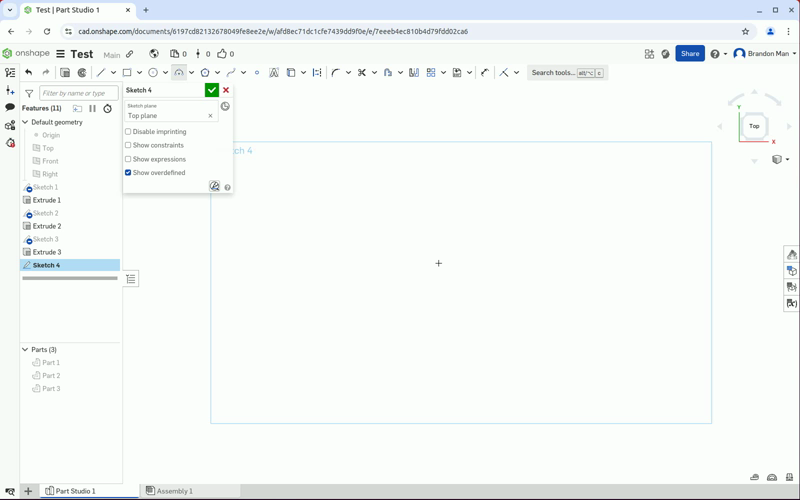
key_down(shift)
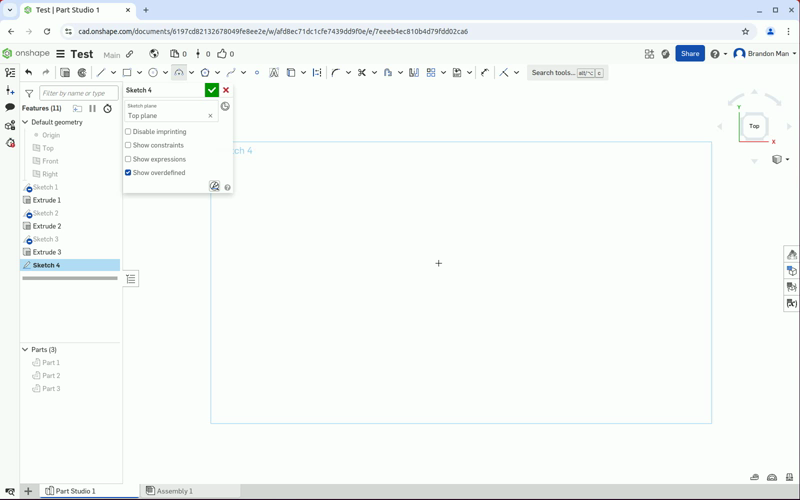
mouse_move(438, 249)
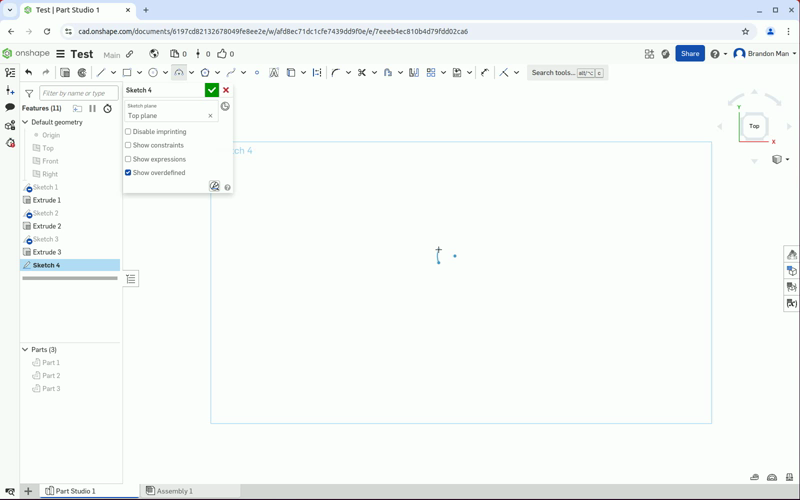
click(438, 249)
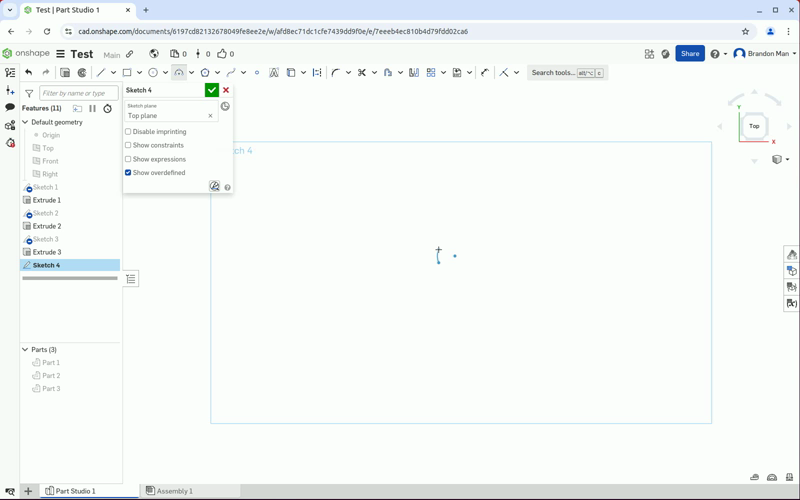
mouse_move(445, 255)
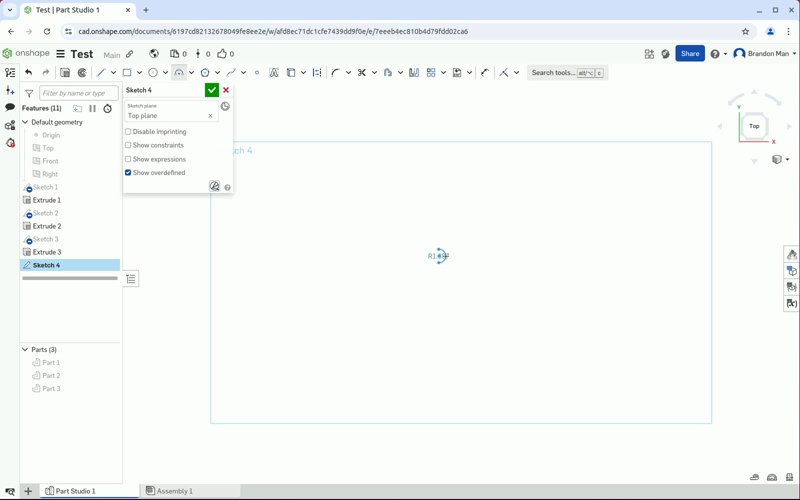
click(445, 255)
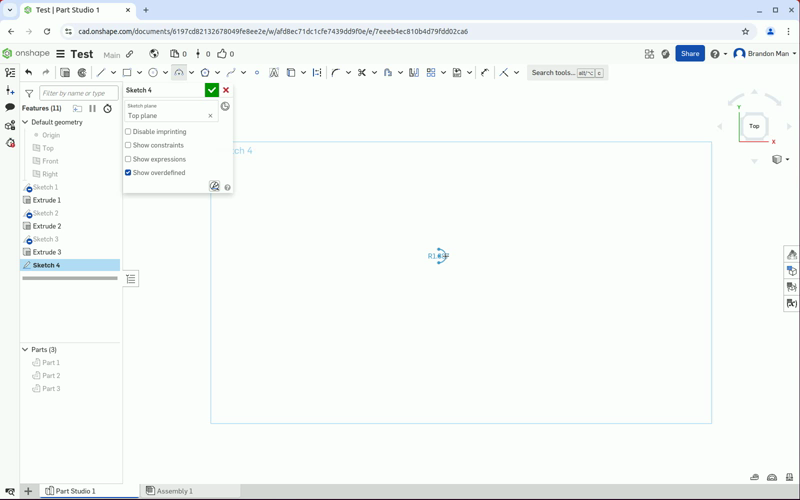
key_up(shift)
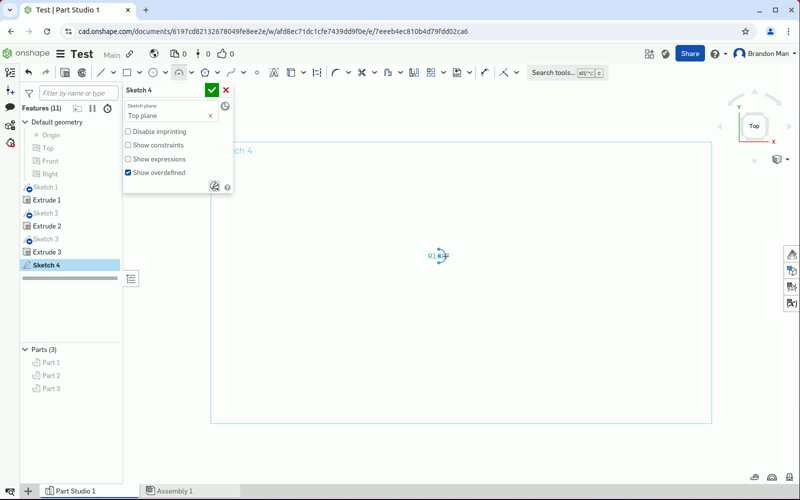
key(esc)
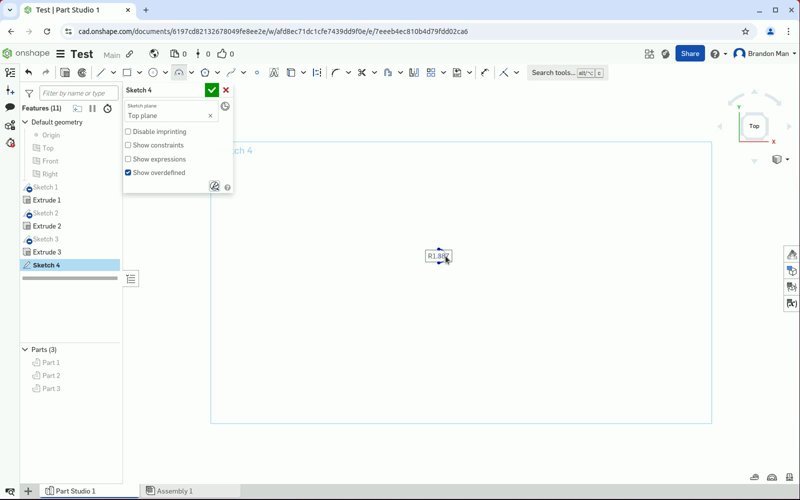
key(l)
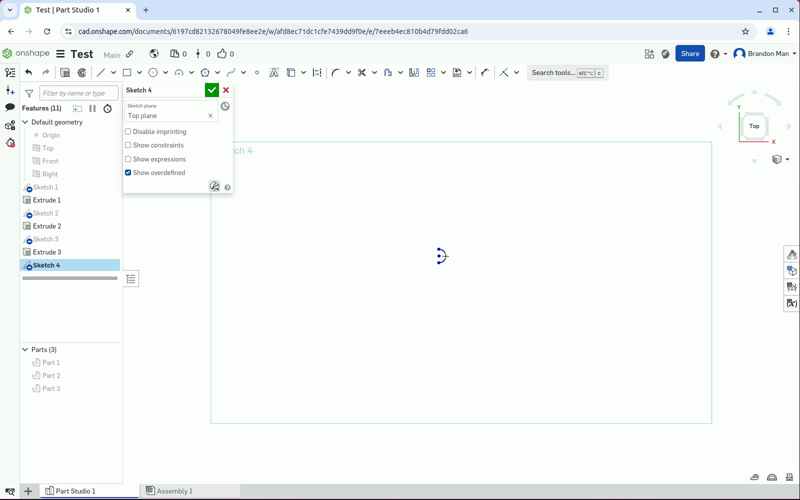
mouse_move(438, 249)
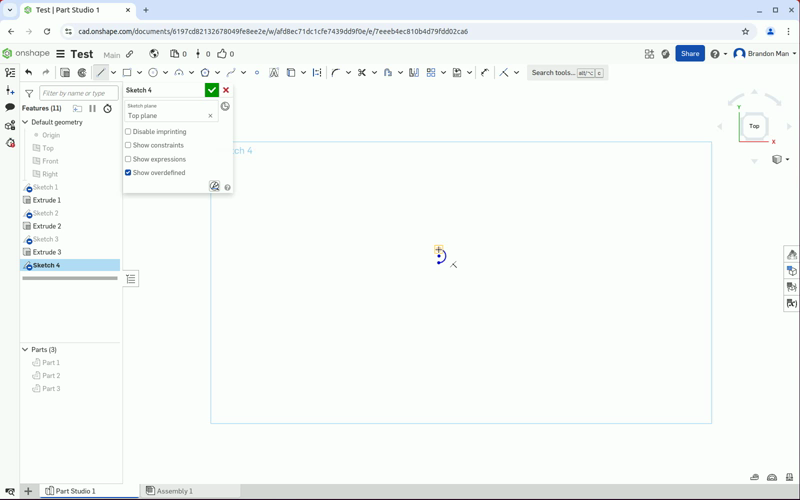
click(438, 249)
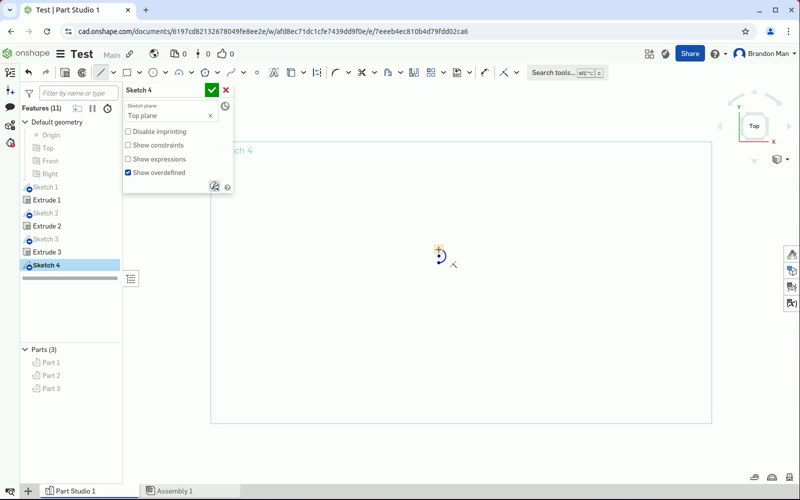
mouse_move(468, 249)
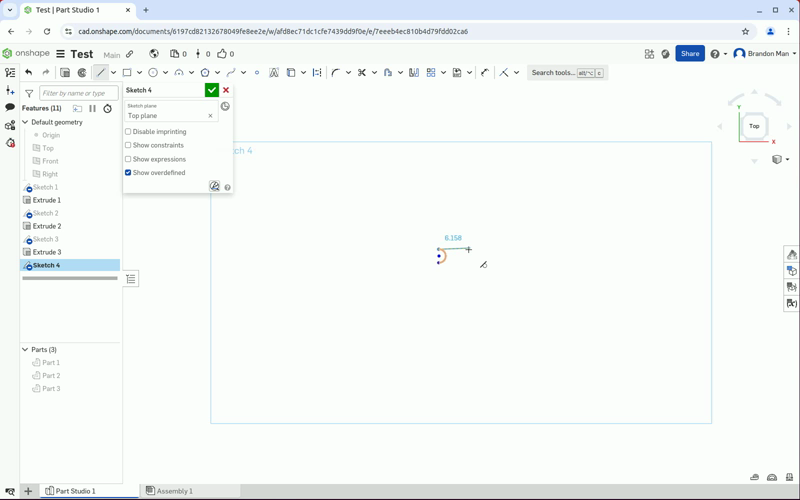
key_down(shift)
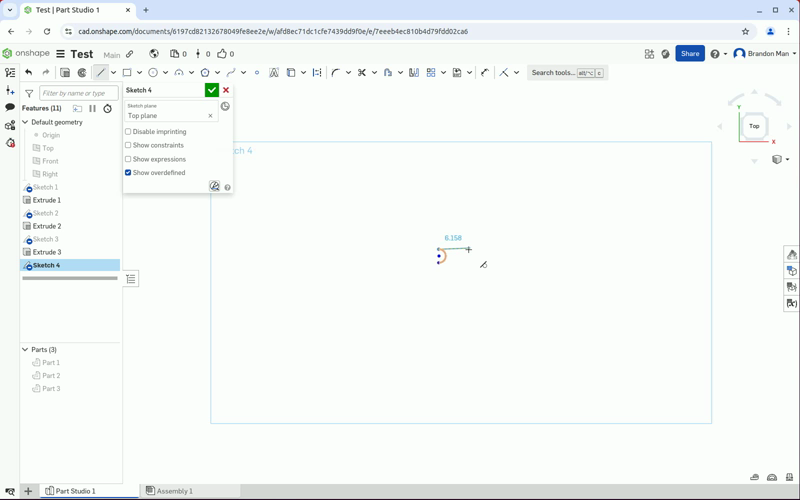
mouse_move(438, 262)
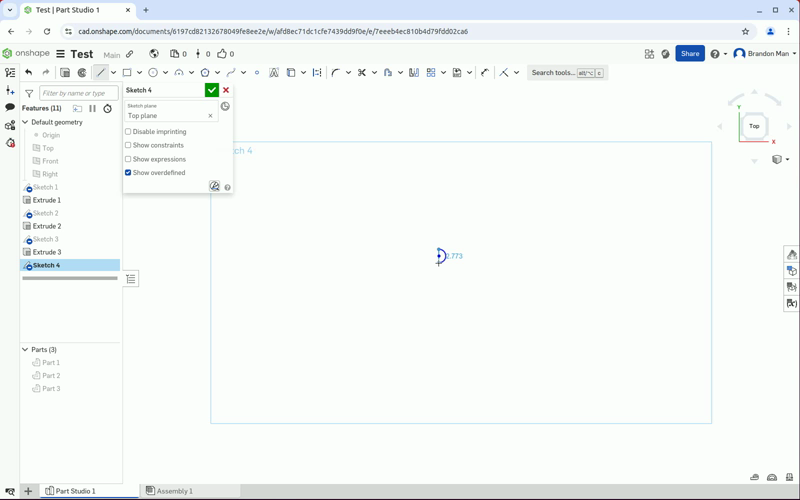
key_up(shift)
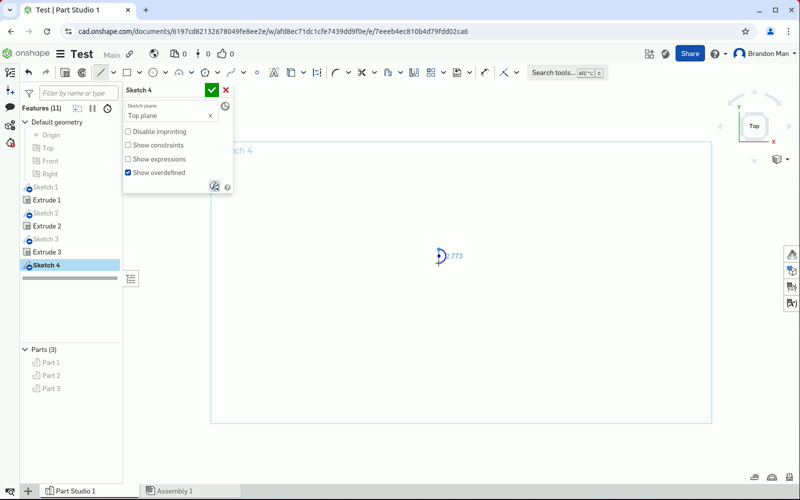
click(438, 262)
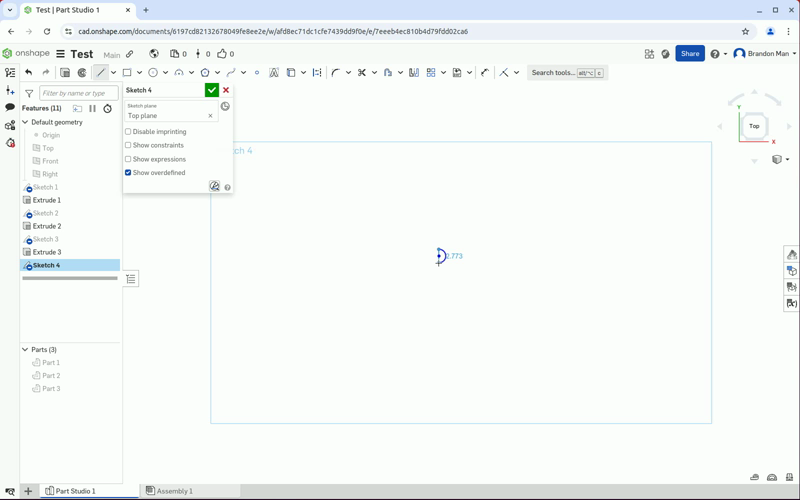
key(esc)
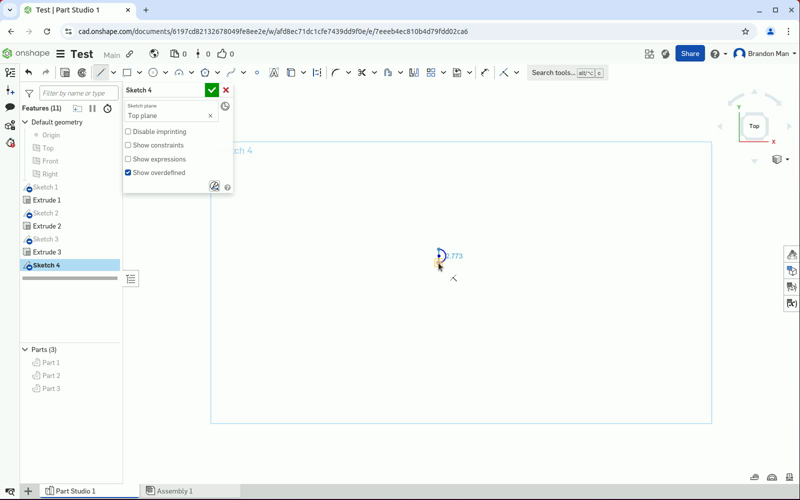
mouse_move(439, 258)
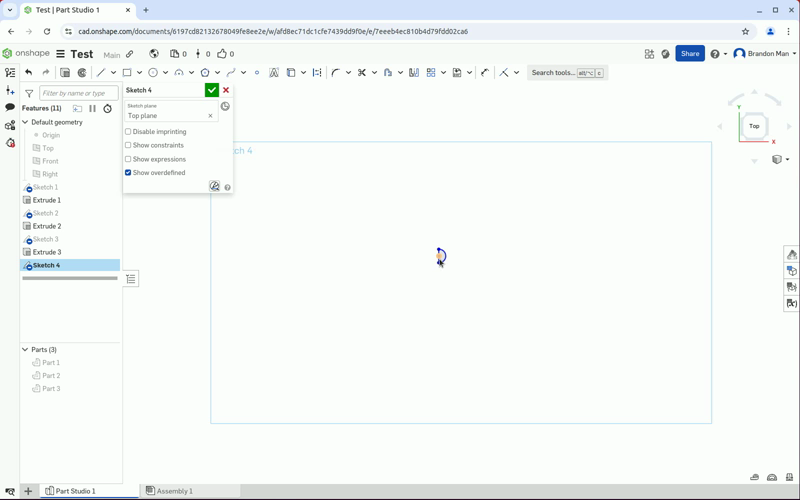
scroll(6)
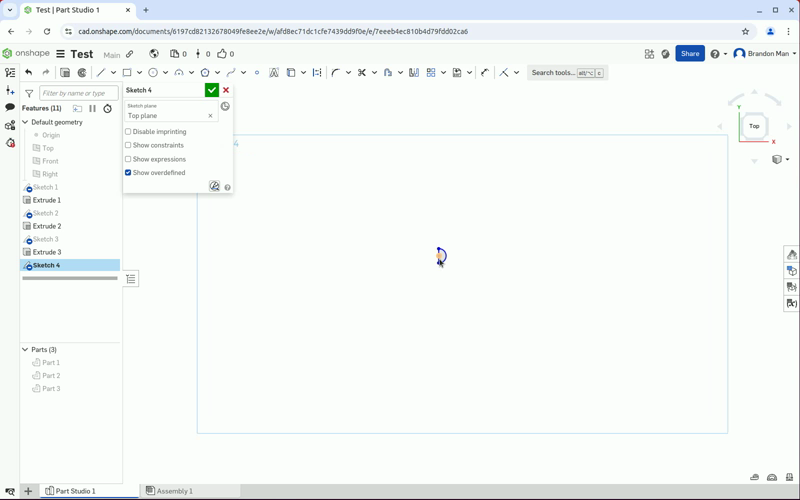
scroll(6)
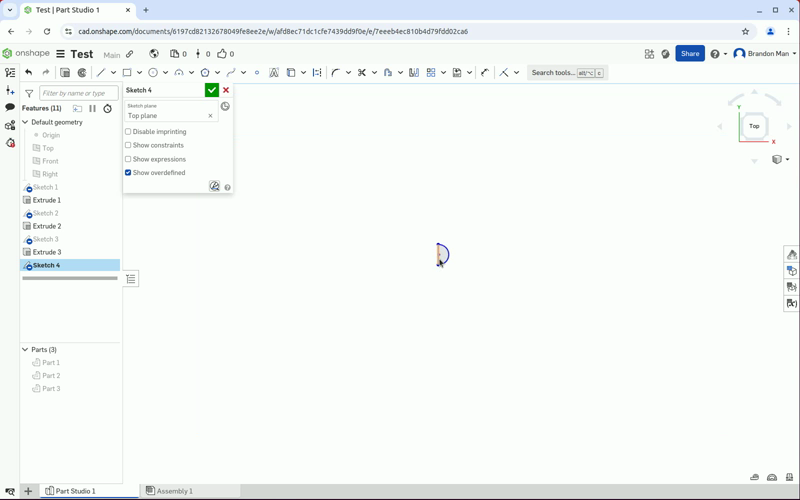
scroll(6)
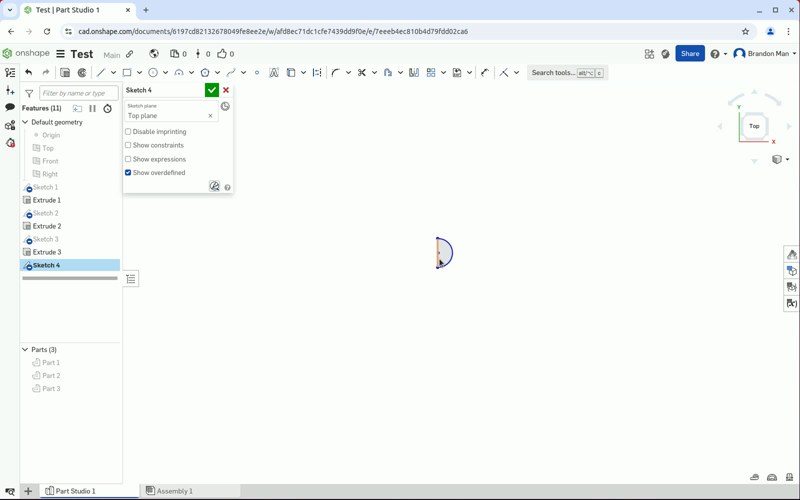
scroll(6)
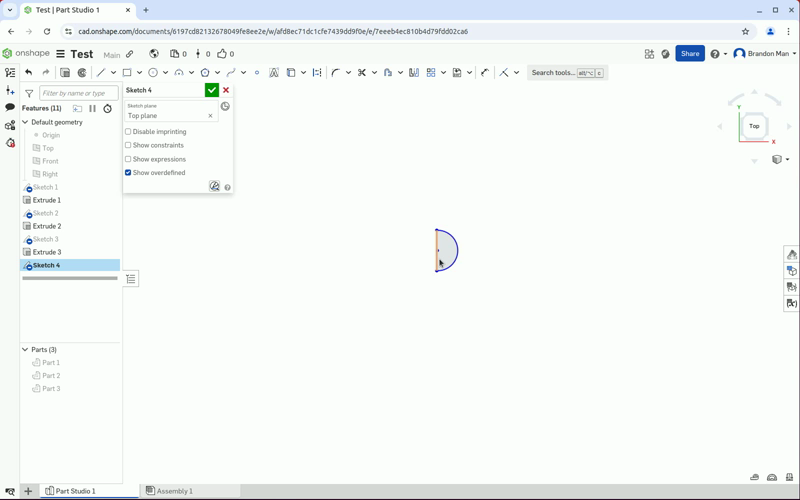
scroll(6)
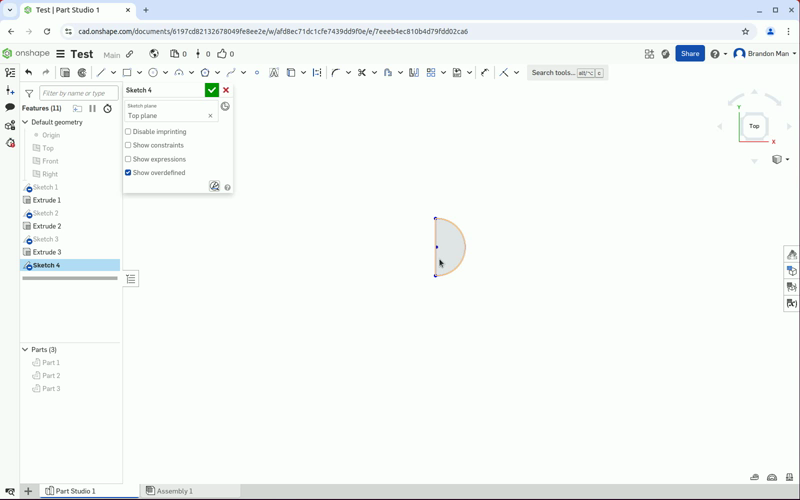
scroll(6)
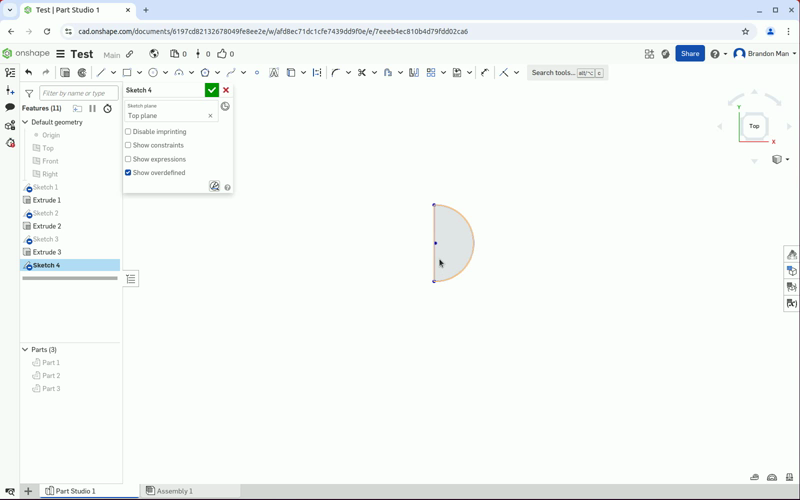
scroll(6)
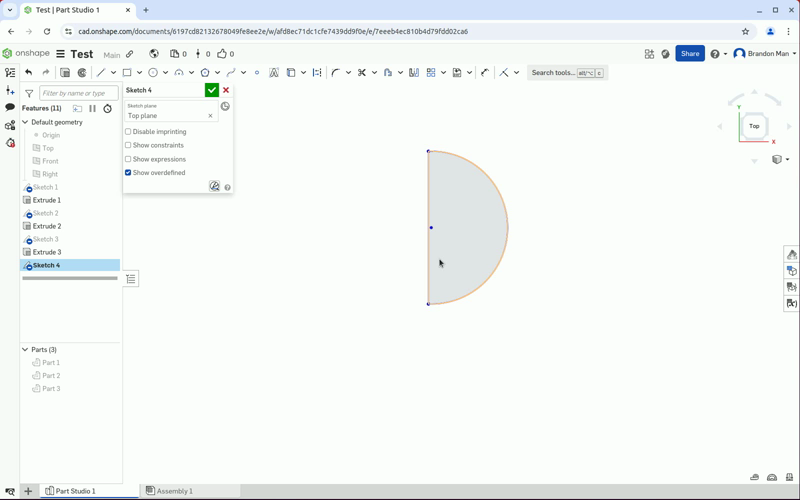
click(439, 258)
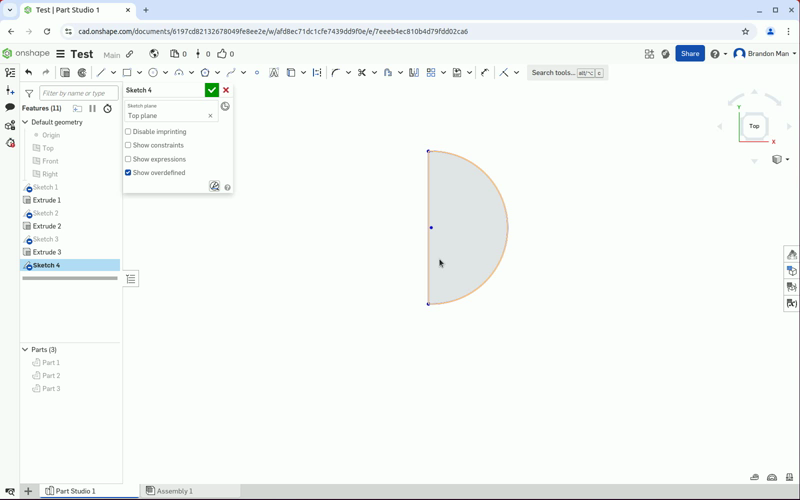
scroll(-6)
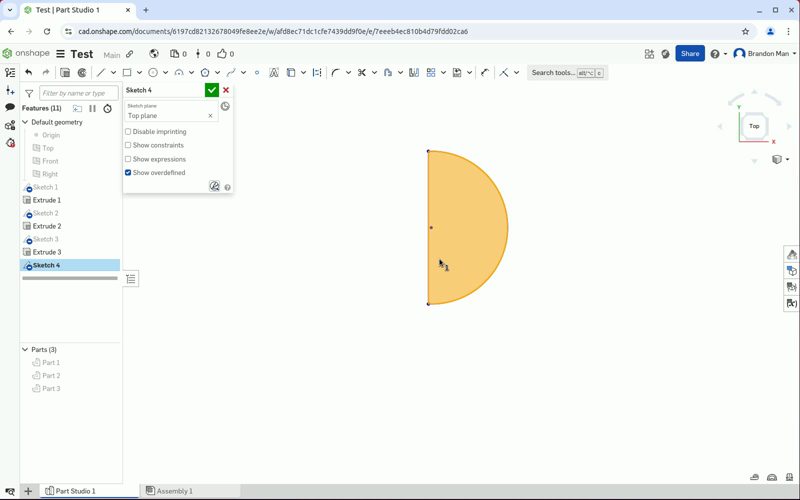
scroll(-6)
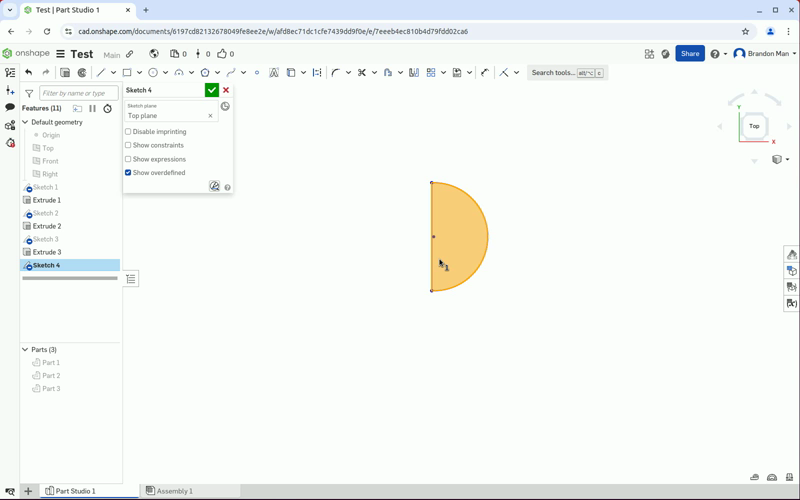
scroll(-6)
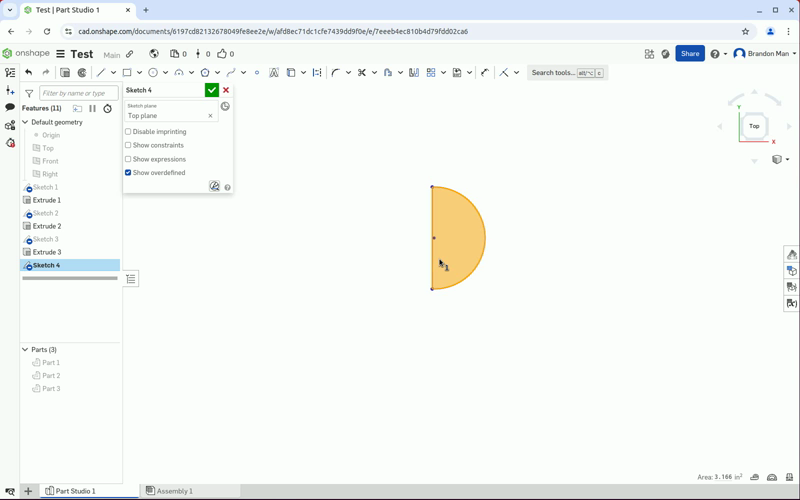
scroll(-6)
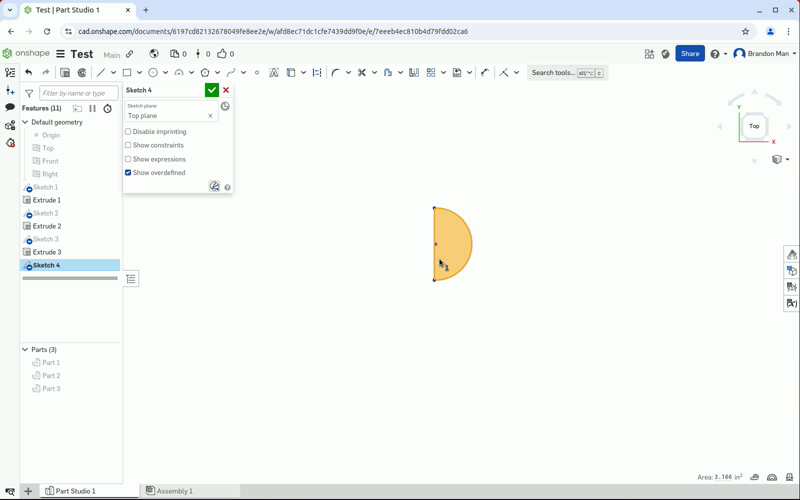
scroll(-6)
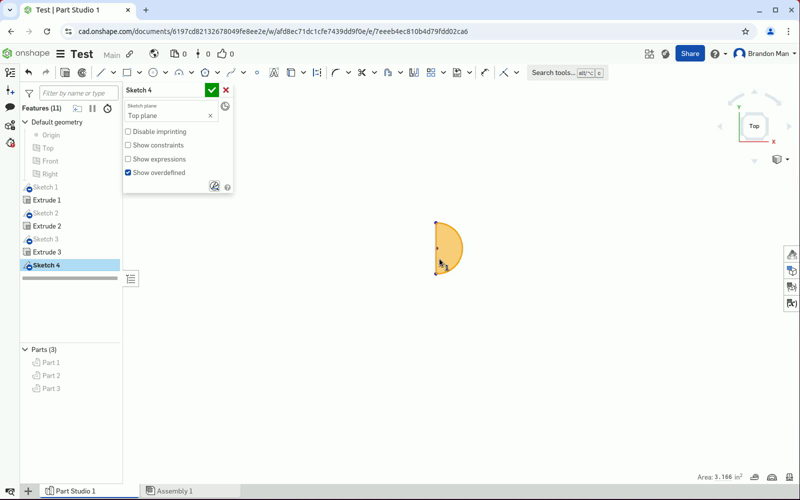
scroll(-6)
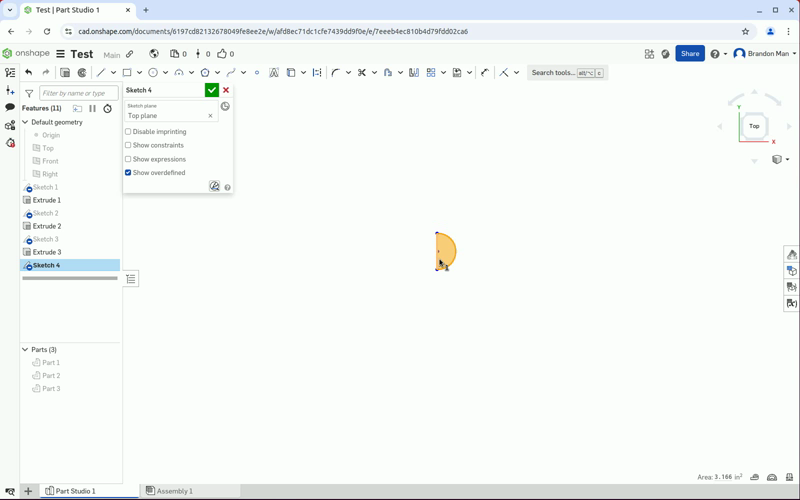
scroll(-6)
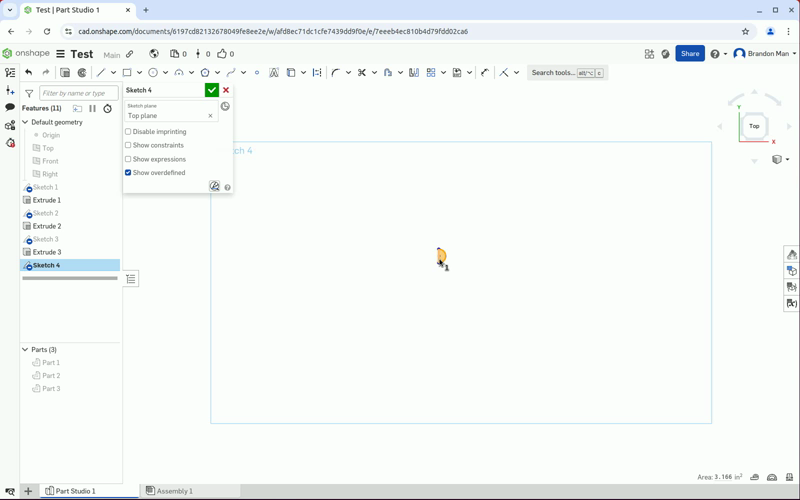
mouse_move(73, 352)
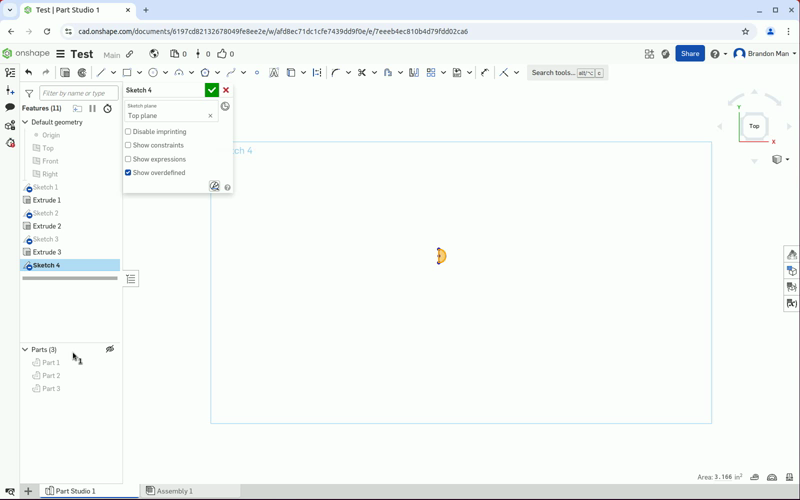
key(shift+y)
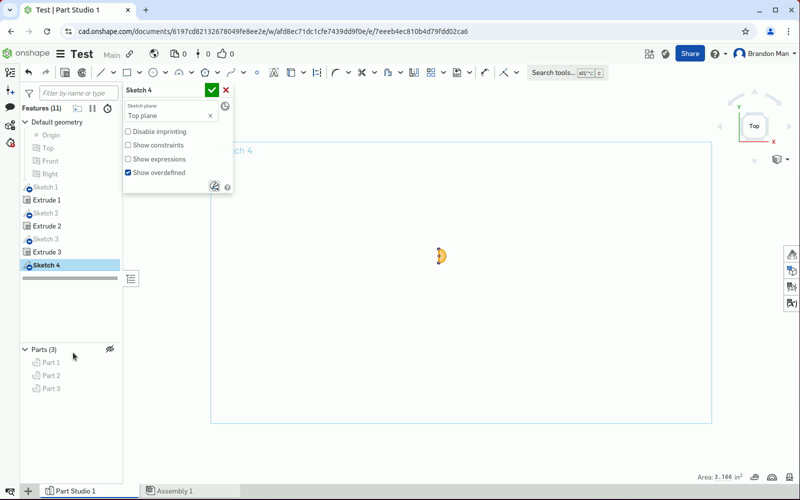
key(shift+e)
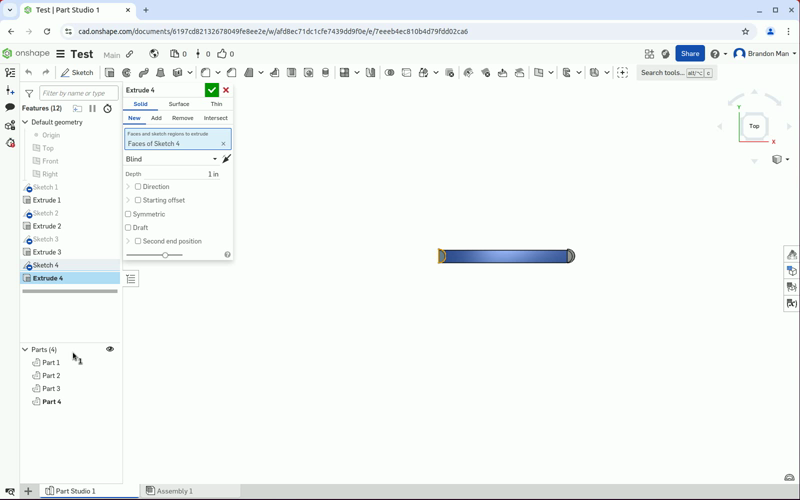
mouse_move(143, 106)
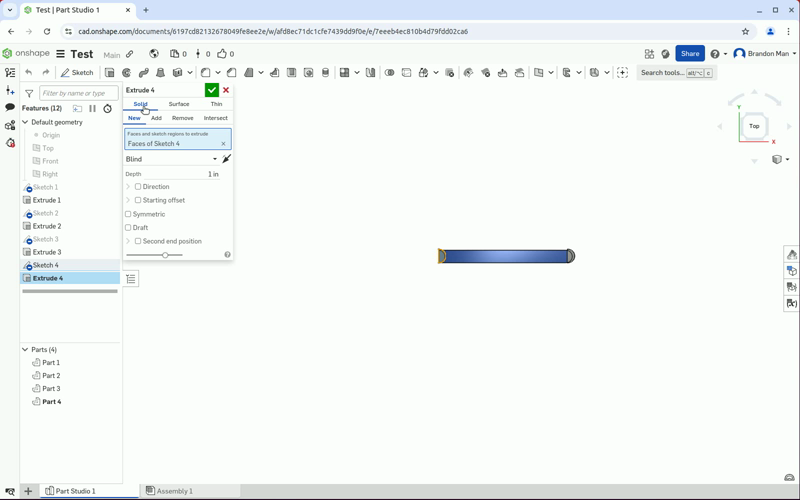
click(143, 106)
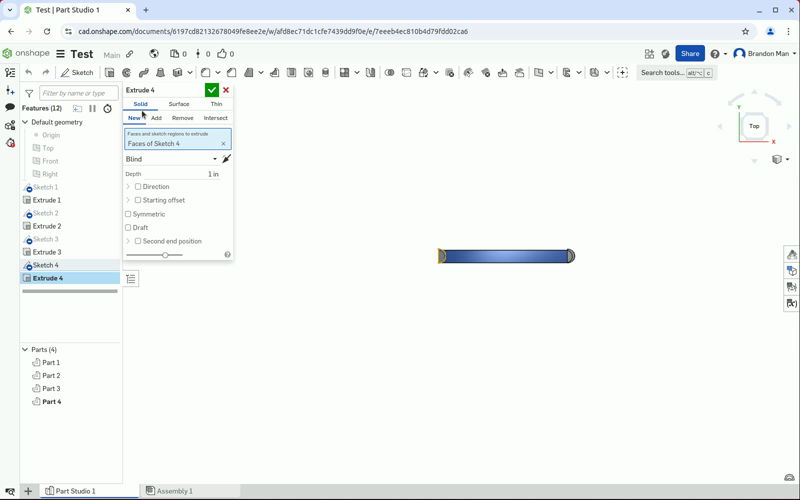
mouse_move(137, 120)
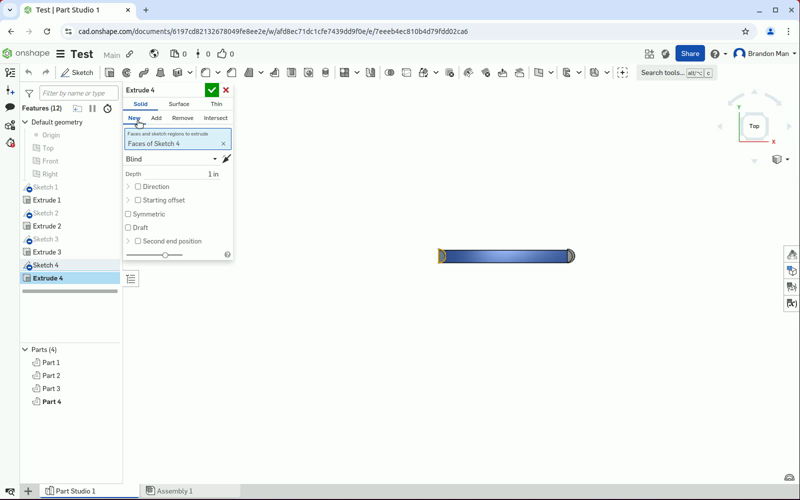
click(137, 120)
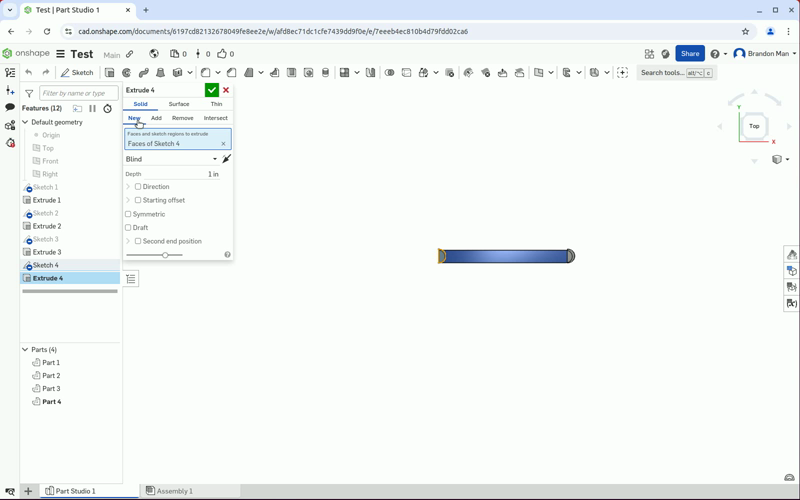
key(tab, 4)
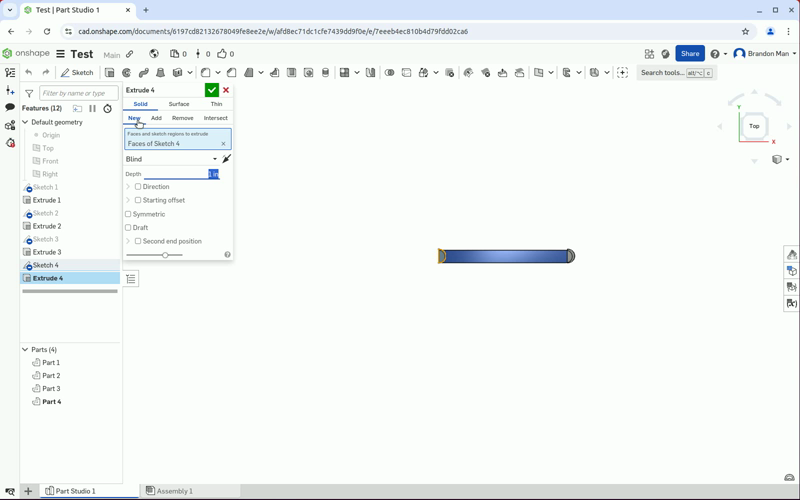
text(6.499)
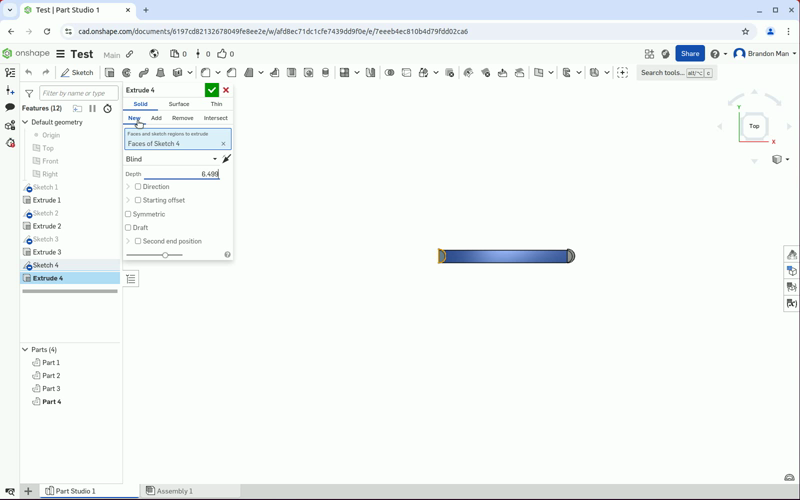
key(enter)
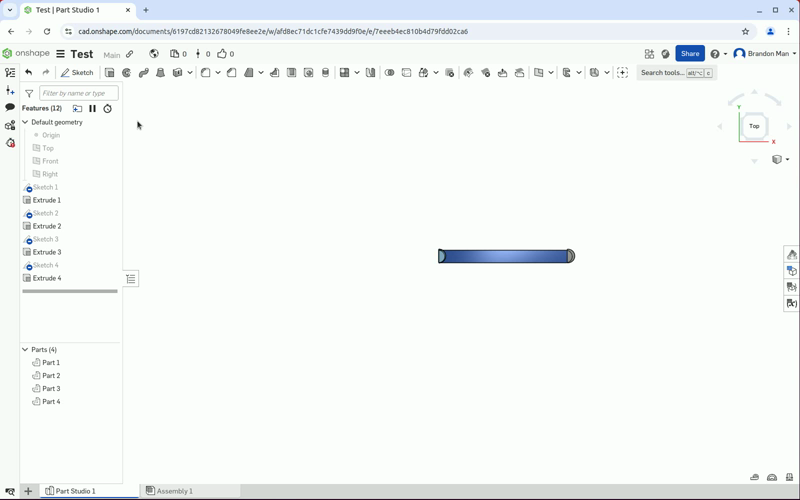
key(shift+h)
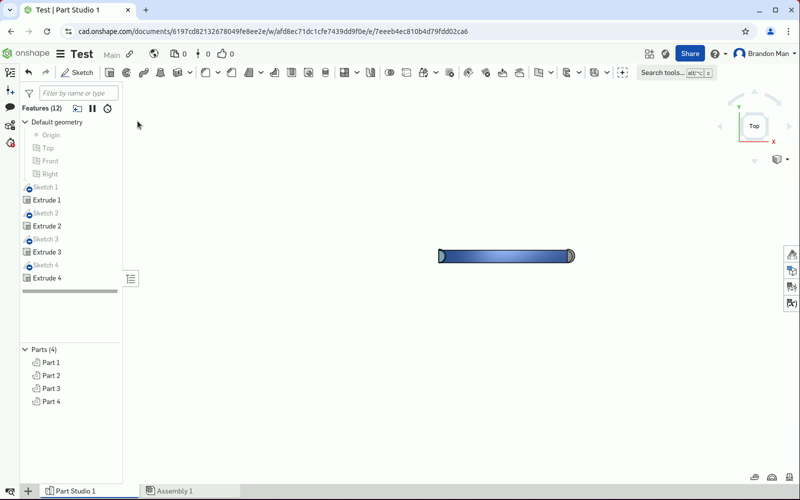
key(shift+h)
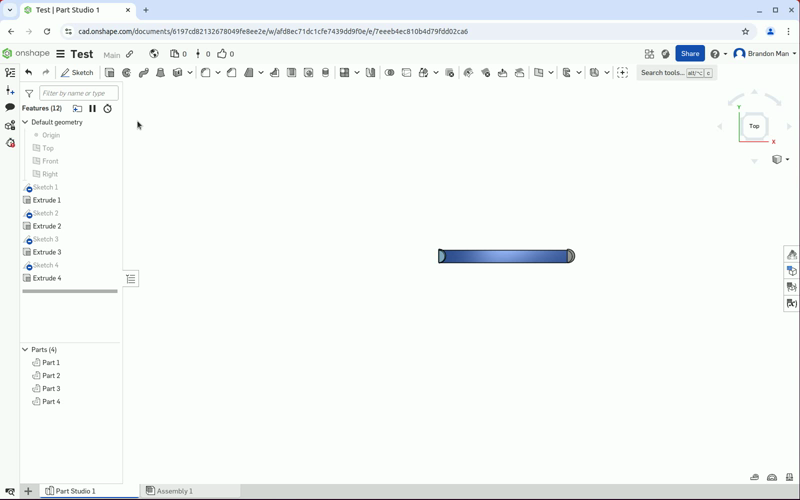
mouse_move(73, 189)
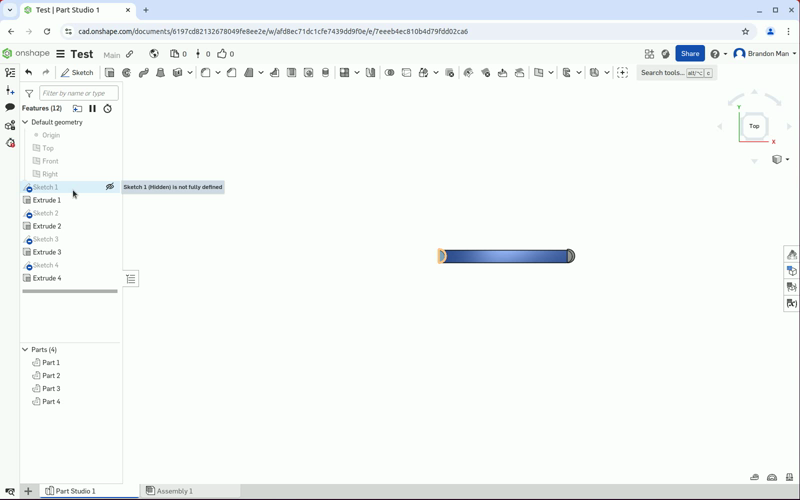
click(73, 189)
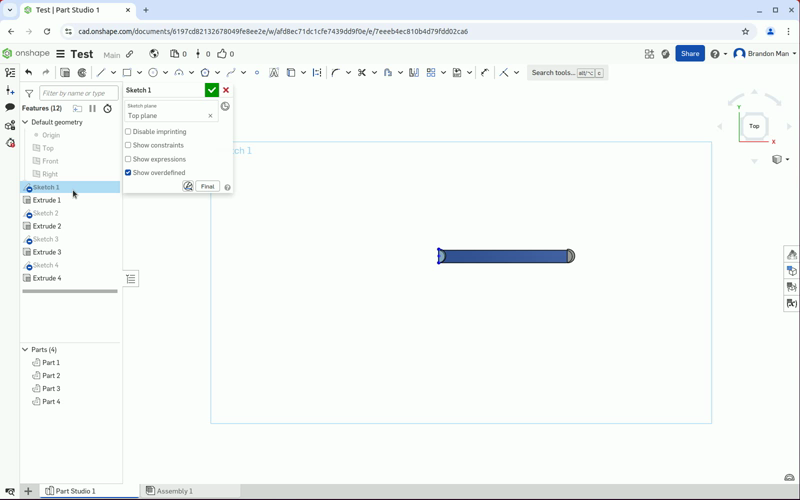
mouse_move(229, 92)
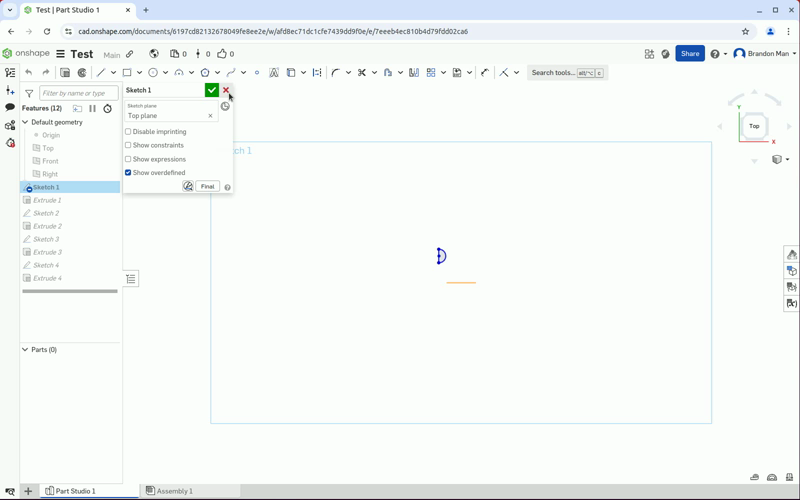
click(229, 92)
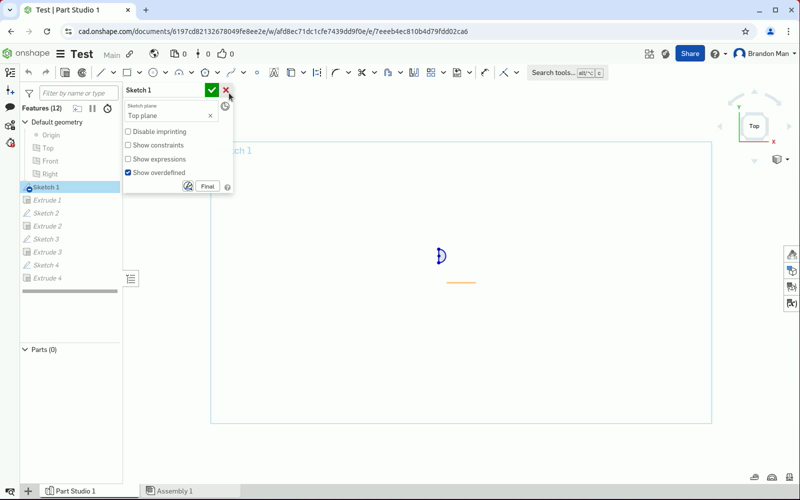
key(shift+s)
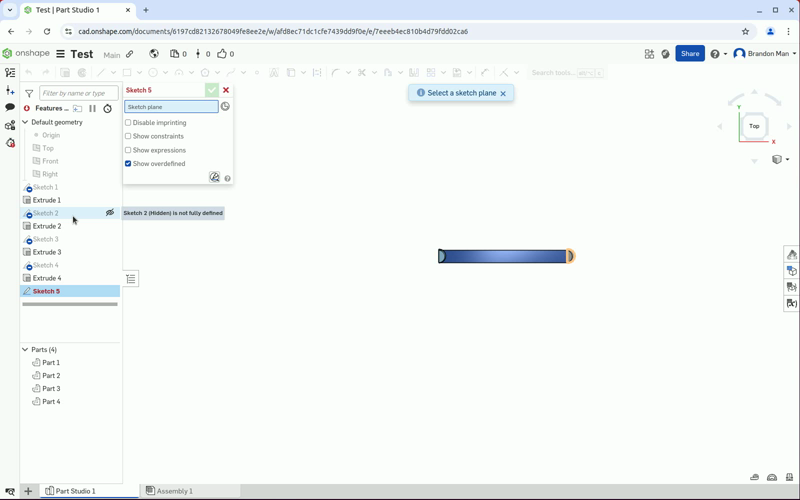
scroll(3)
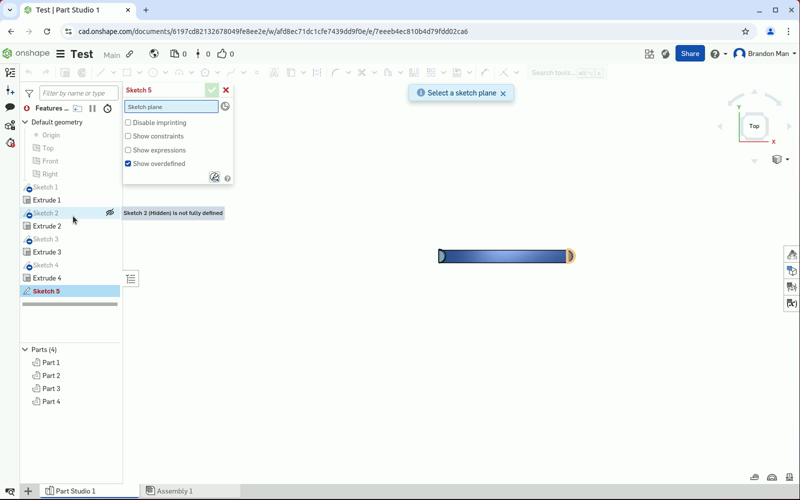
mouse_move(73, 150)
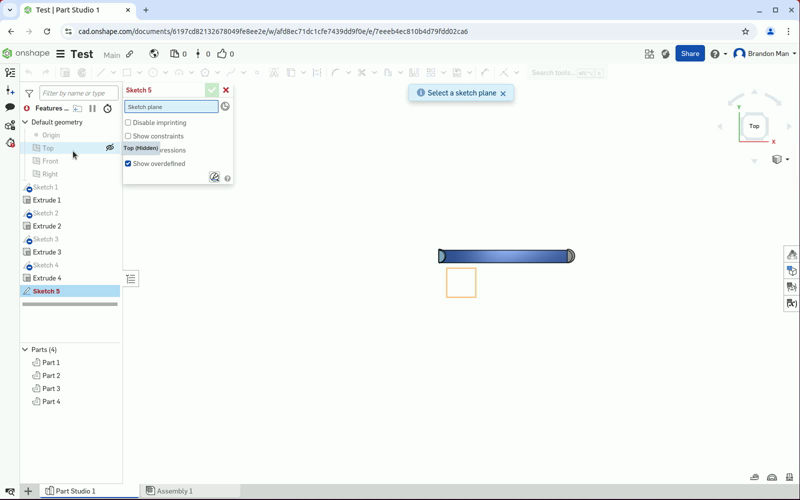
click(73, 150)
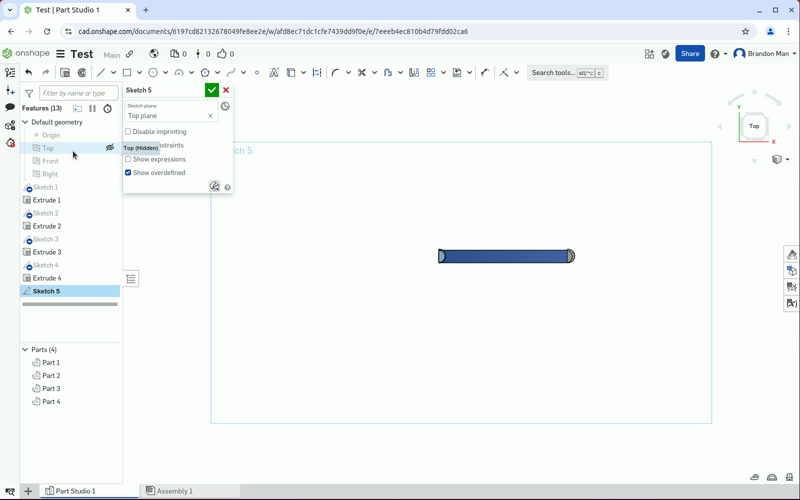
mouse_move(73, 352)
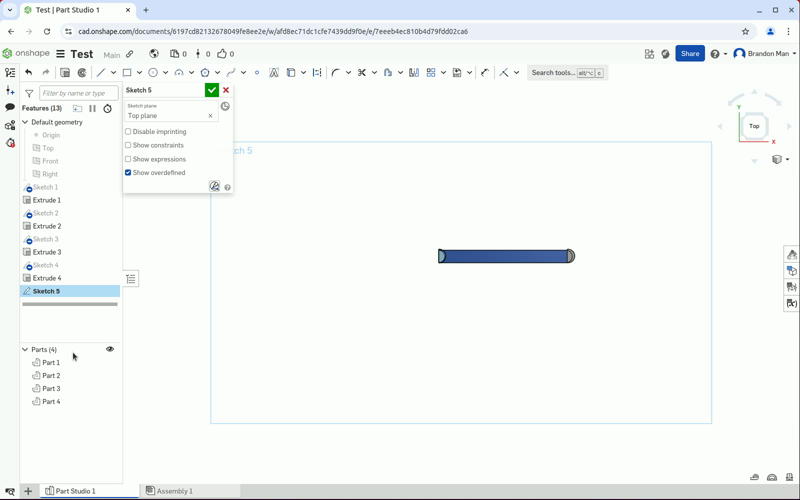
key(y)
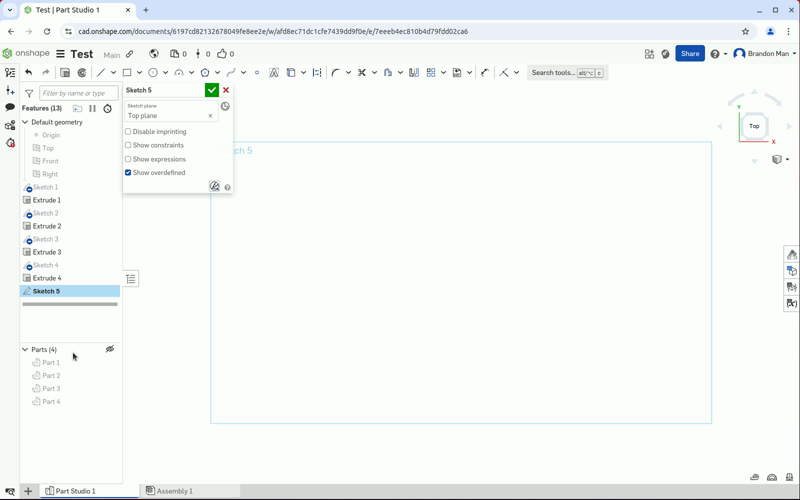
key(a)
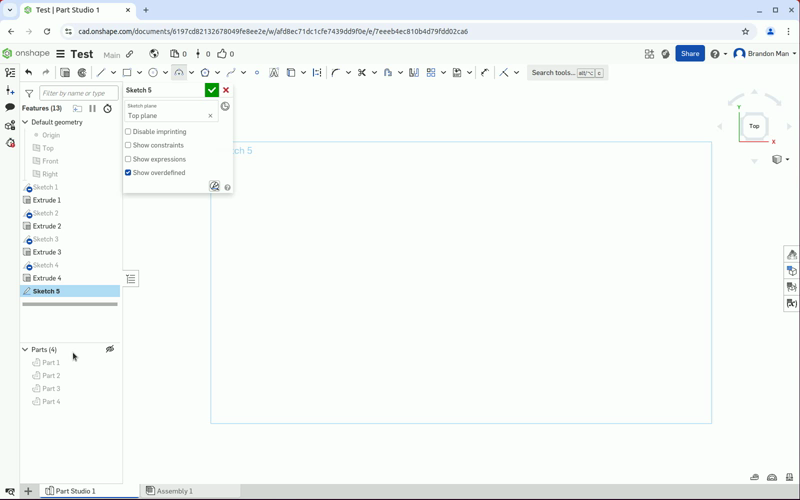
key_down(shift)
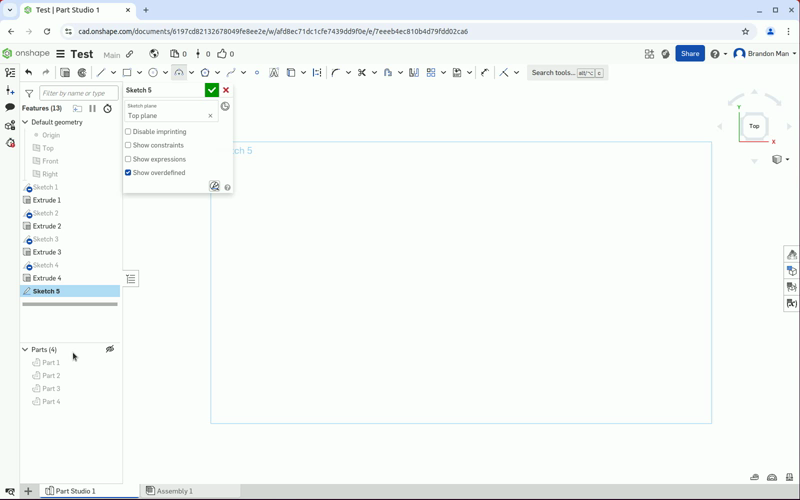
mouse_move(567, 262)
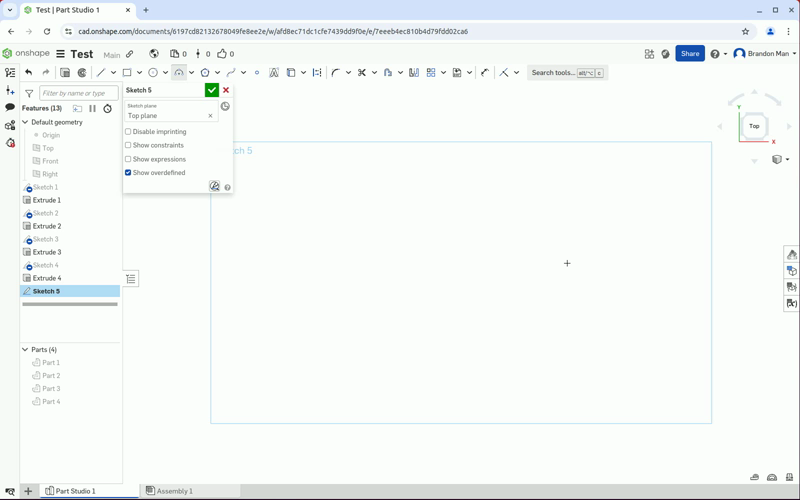
click(567, 262)
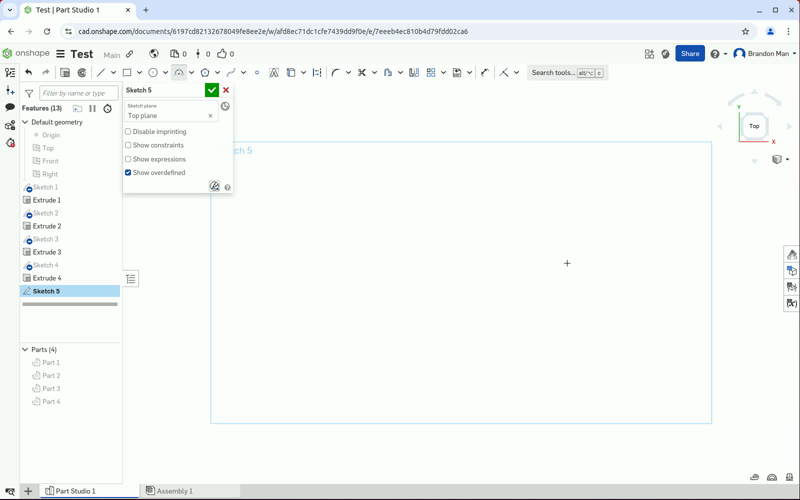
key_up(shift)
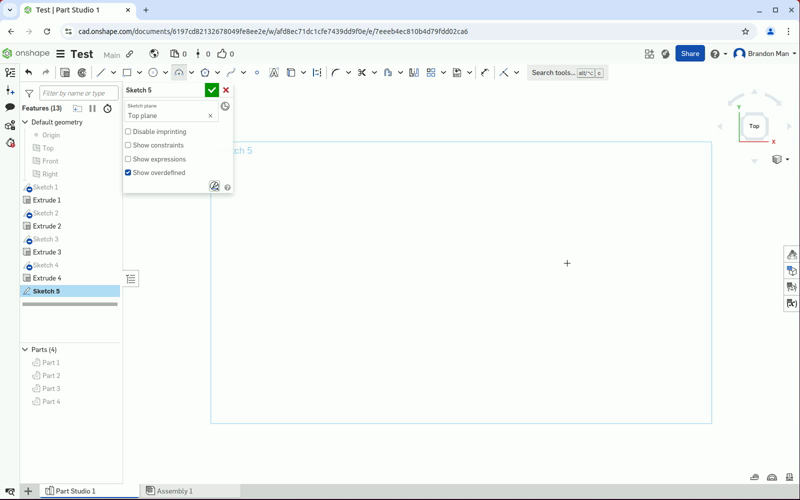
key_down(shift)
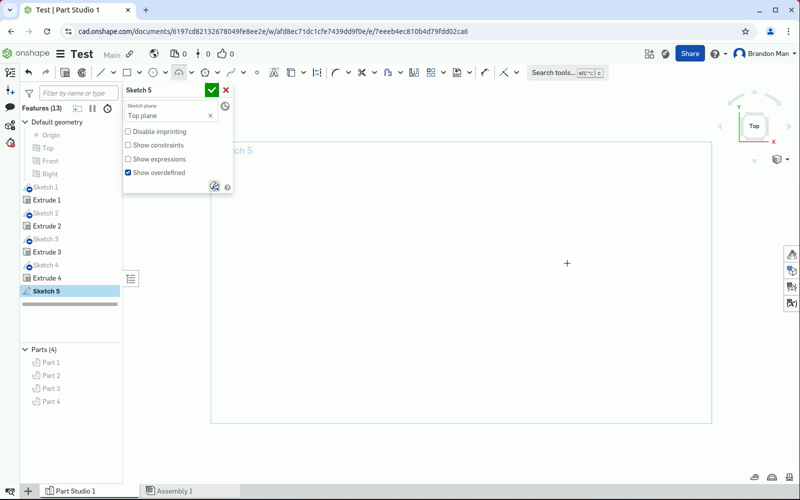
mouse_move(567, 249)
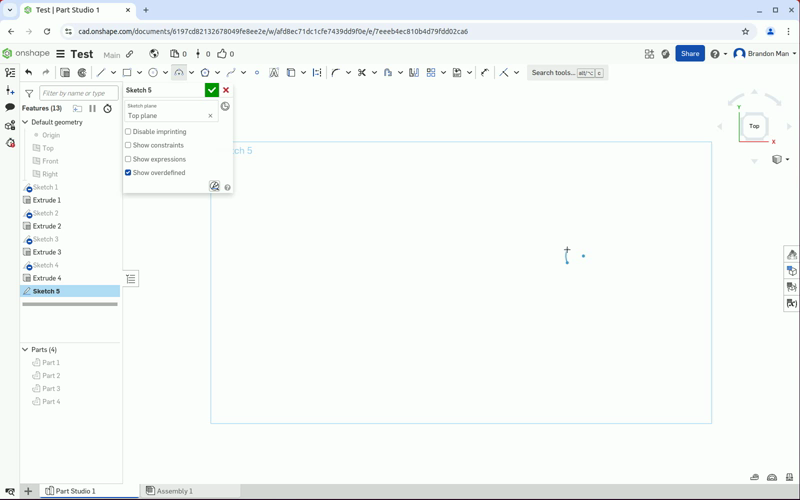
click(567, 249)
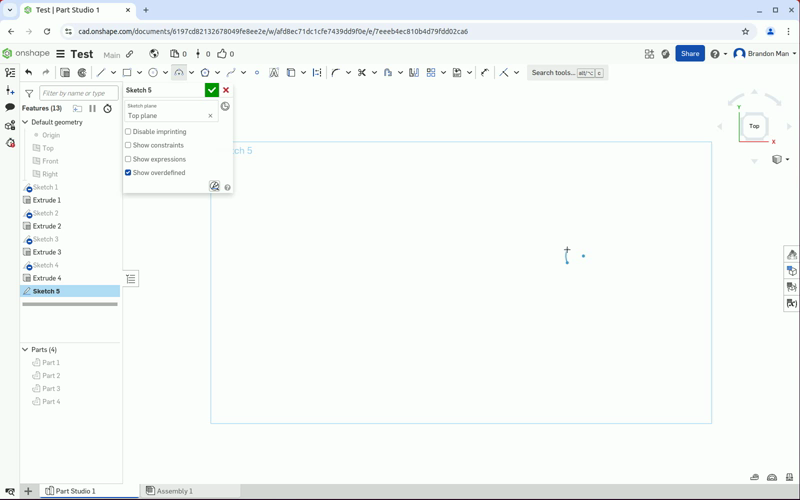
mouse_move(574, 255)
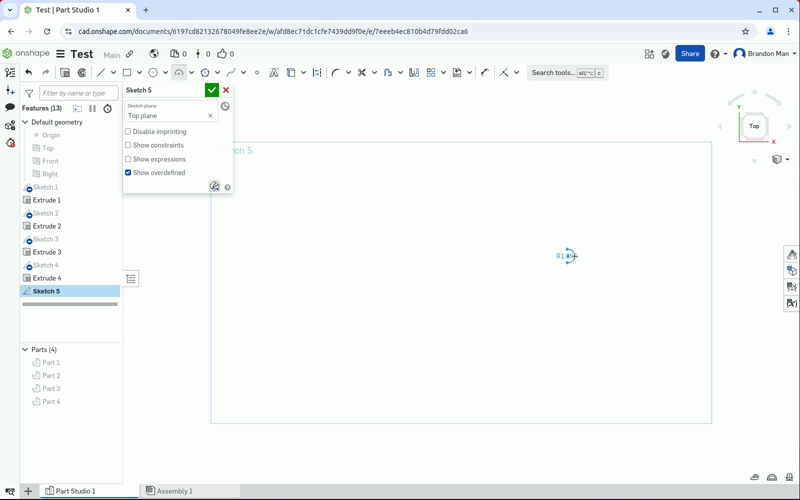
click(574, 255)
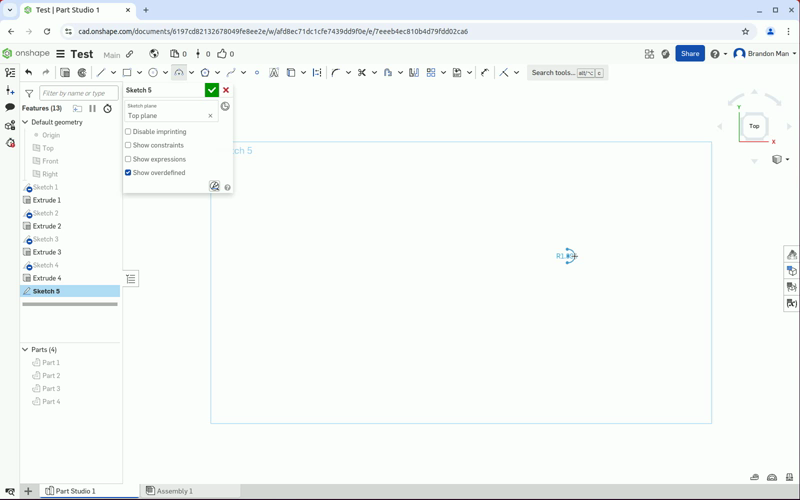
key_up(shift)
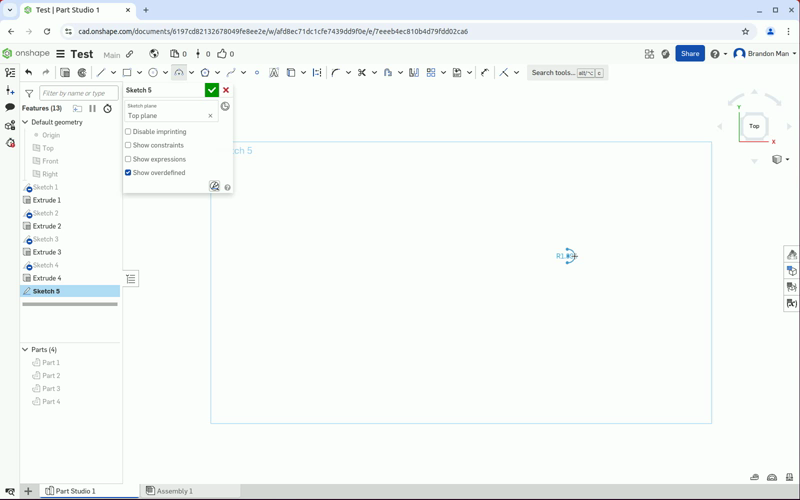
key(esc)
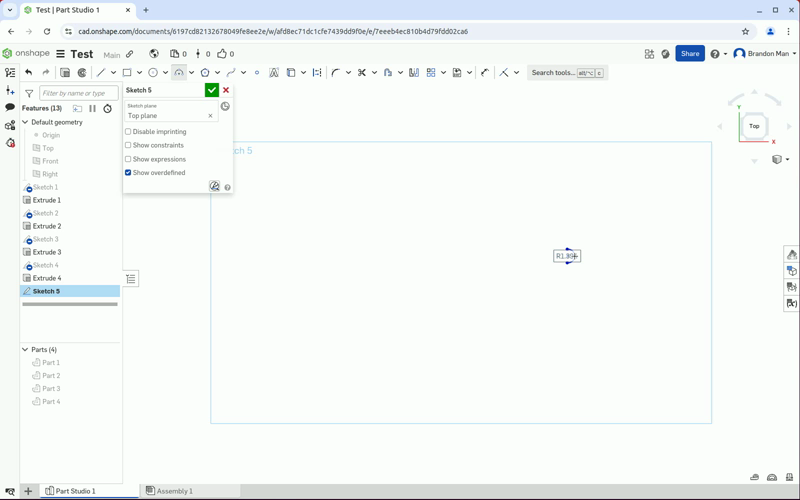
key(l)
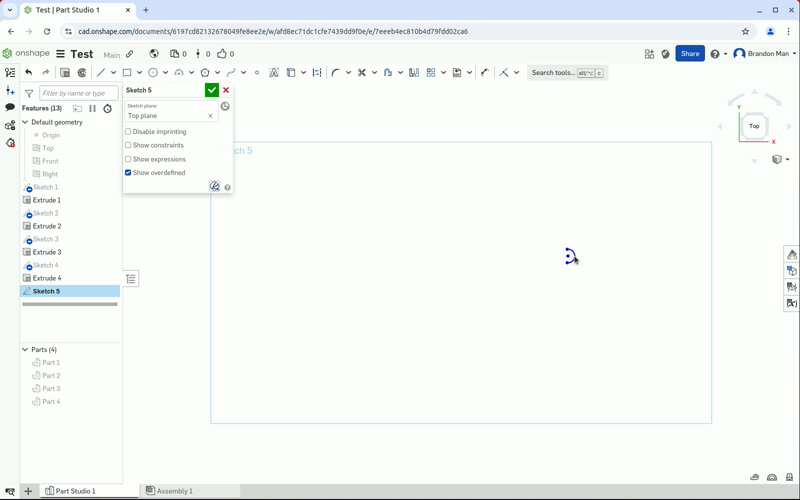
mouse_move(567, 249)
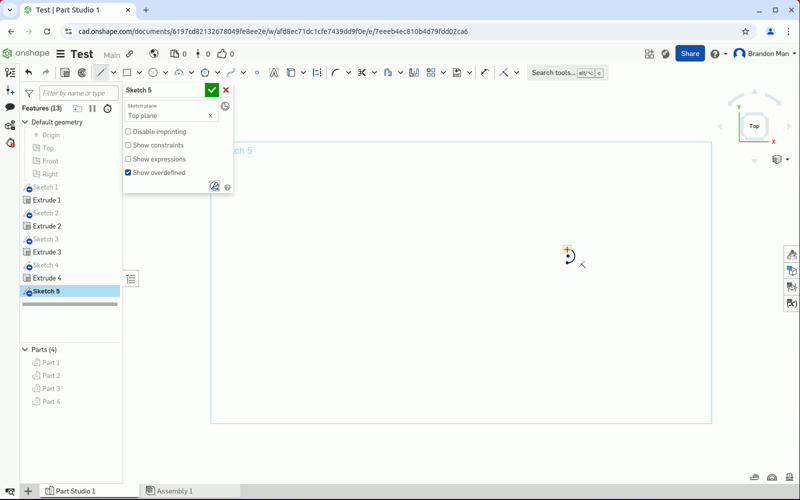
click(567, 249)
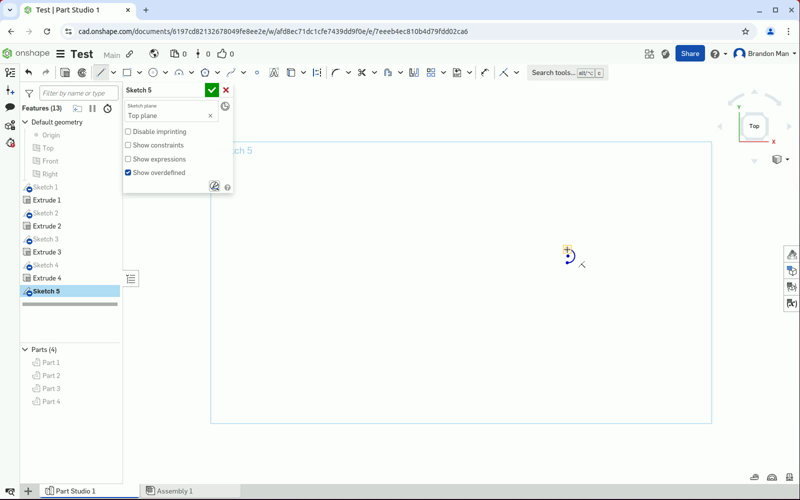
mouse_move(589, 249)
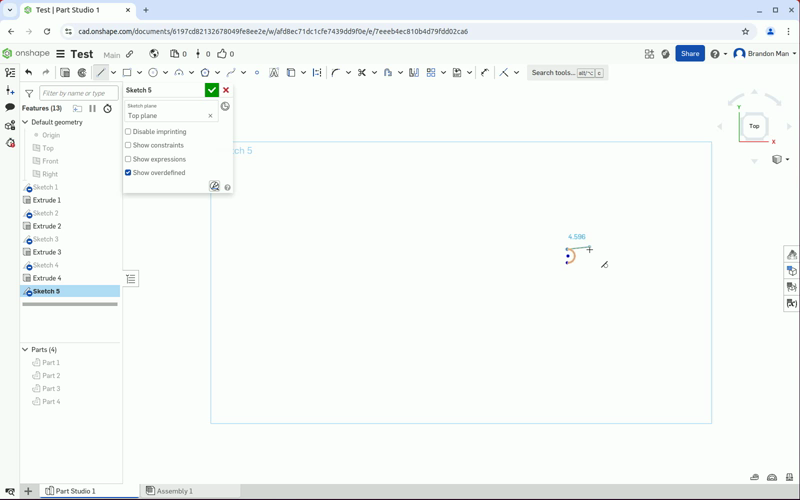
key_down(shift)
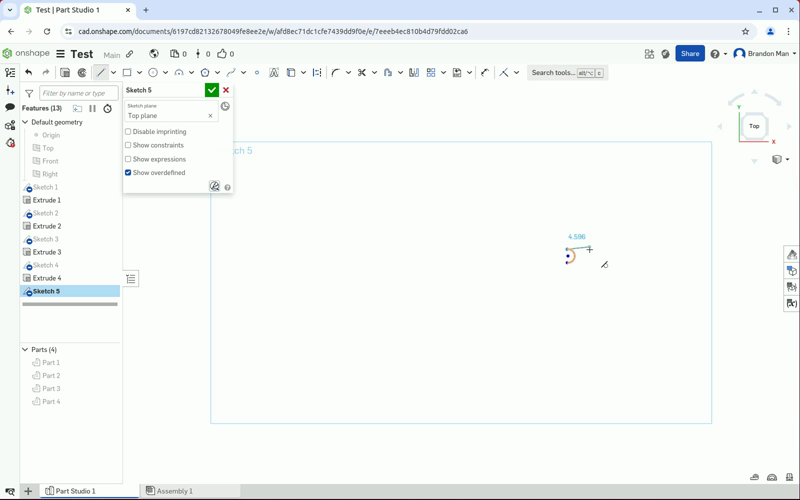
mouse_move(567, 262)
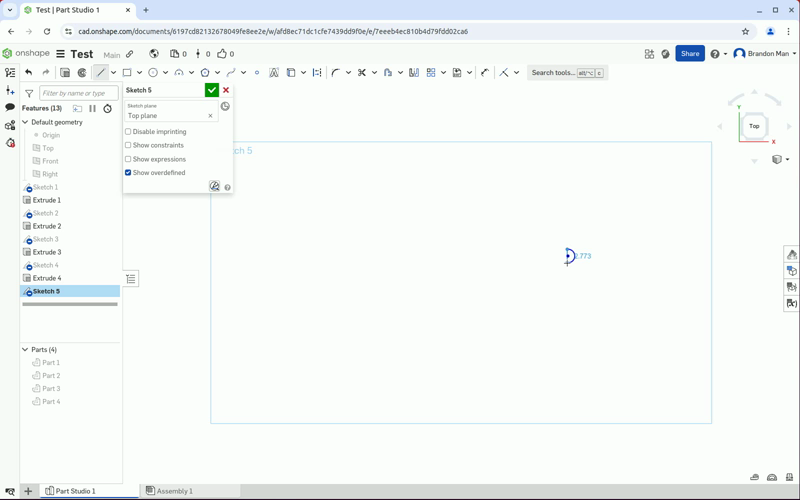
key_up(shift)
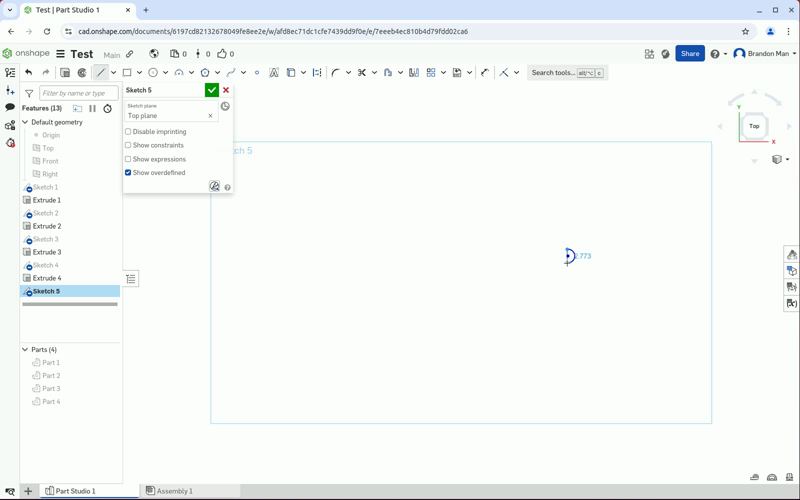
click(567, 262)
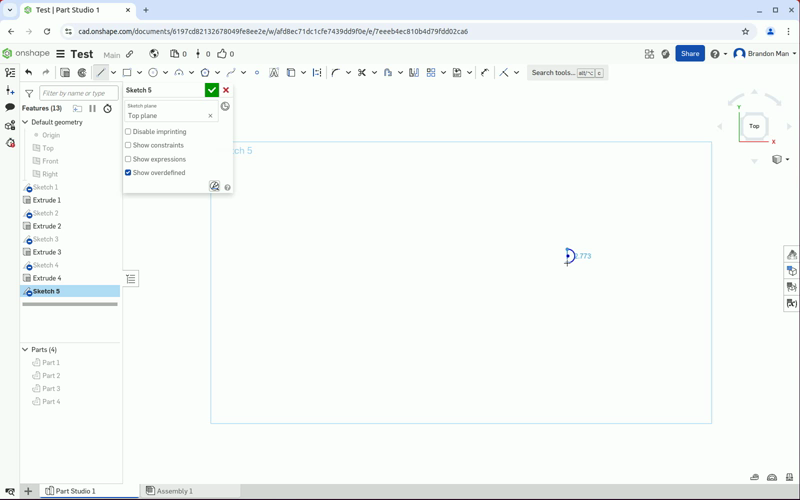
key(esc)
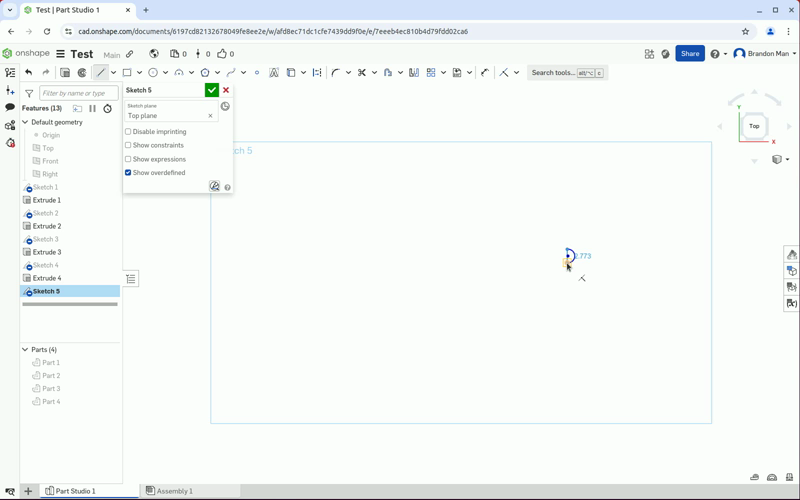
mouse_move(568, 256)
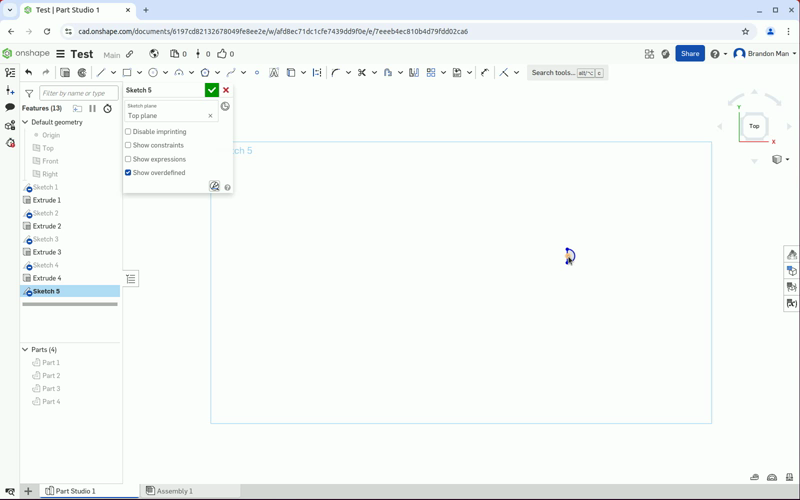
scroll(6)
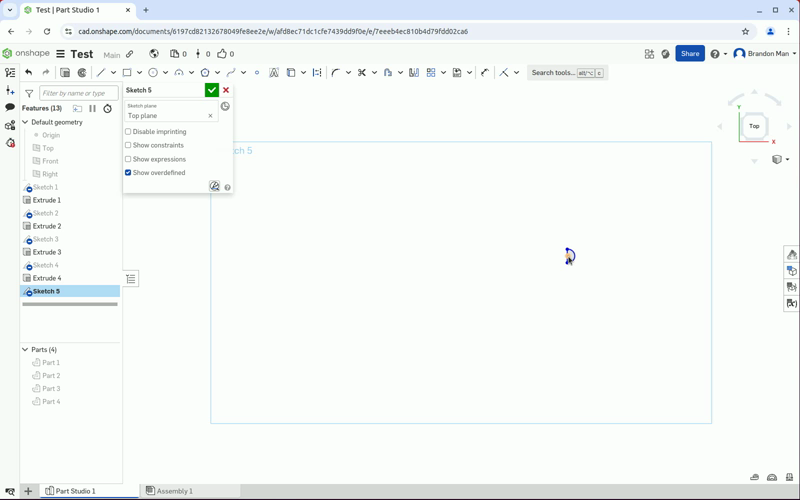
scroll(6)
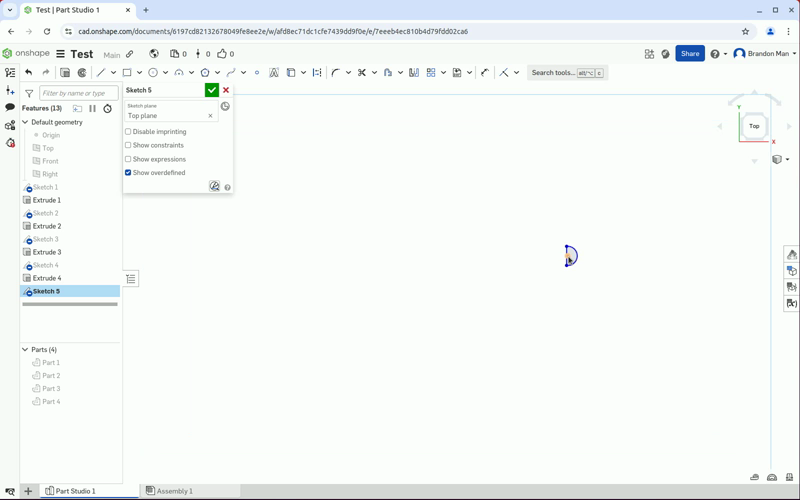
scroll(6)
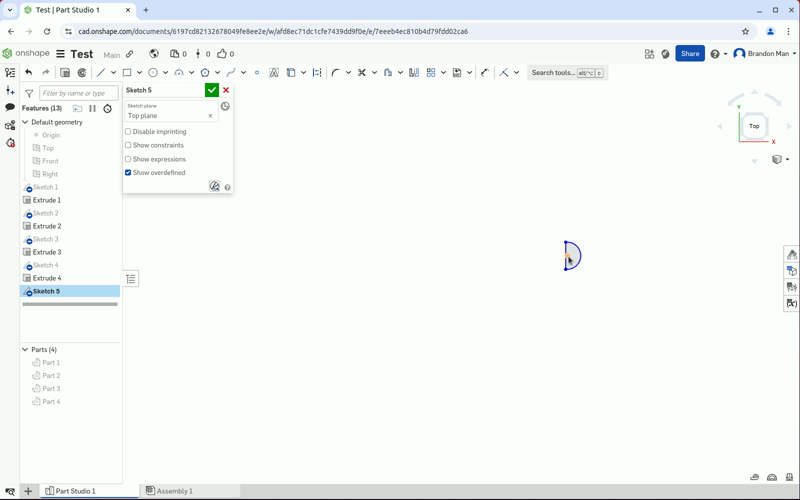
scroll(6)
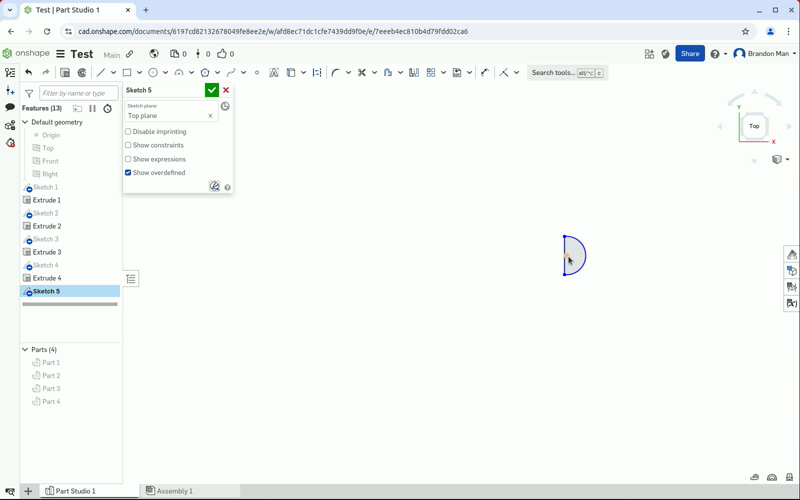
scroll(6)
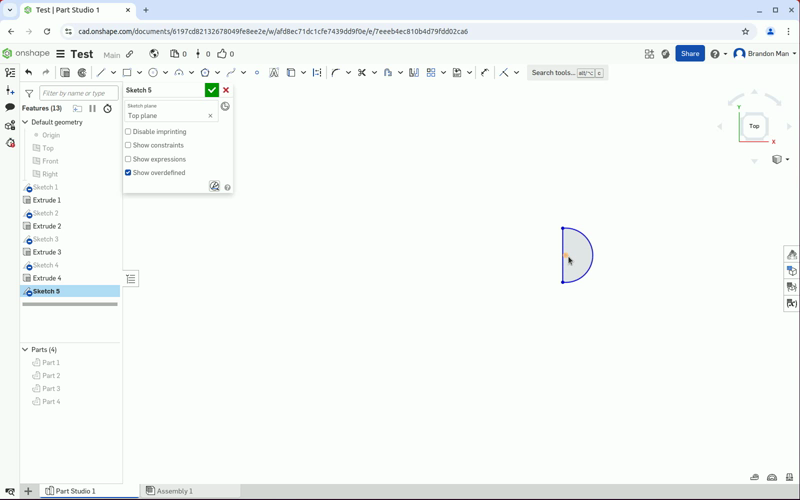
scroll(6)
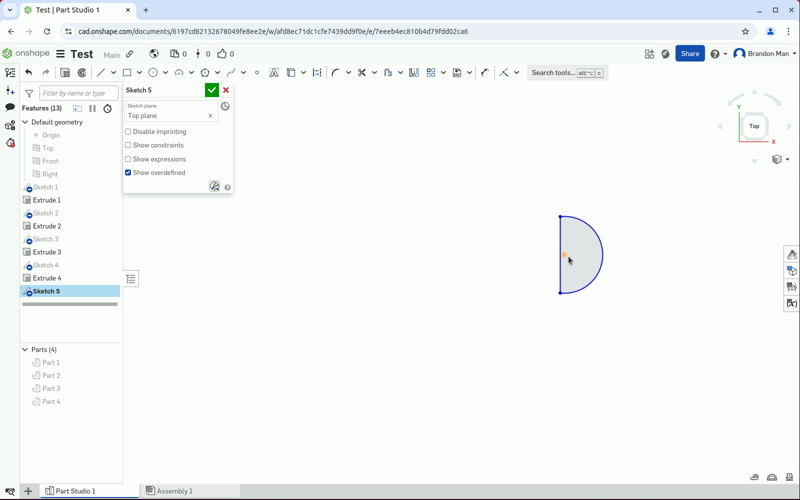
scroll(6)
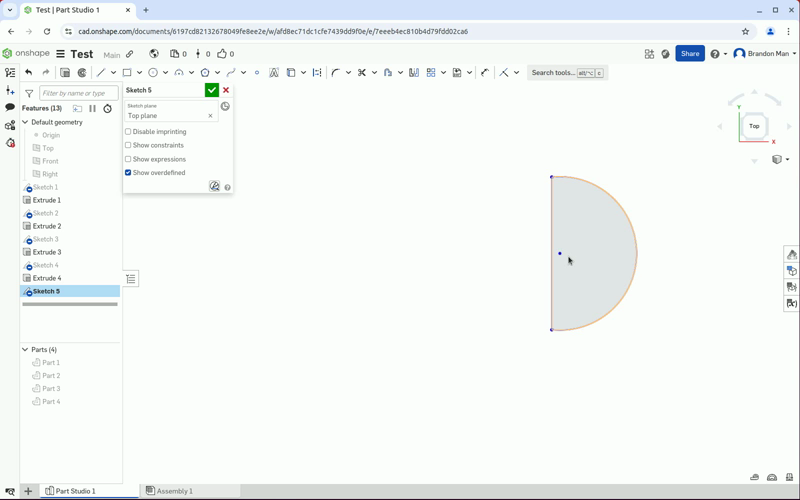
click(568, 256)
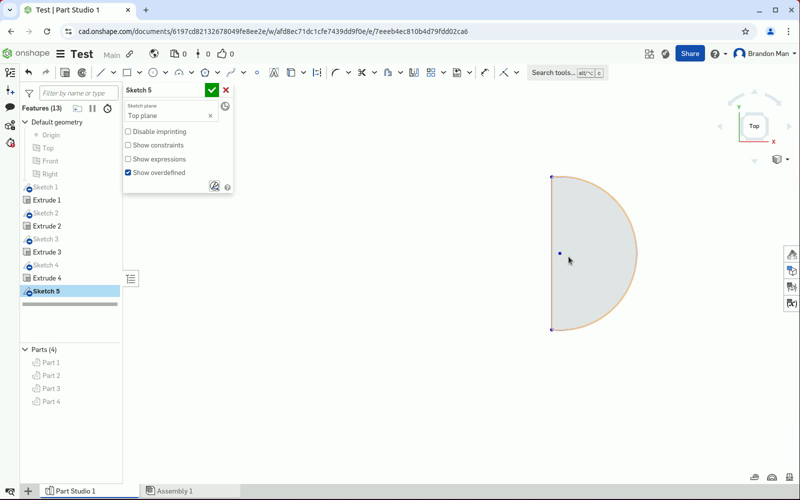
scroll(-6)
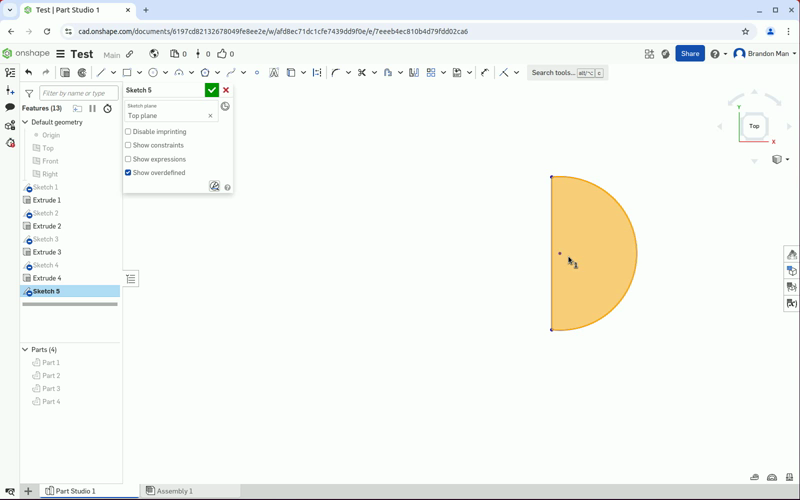
scroll(-6)
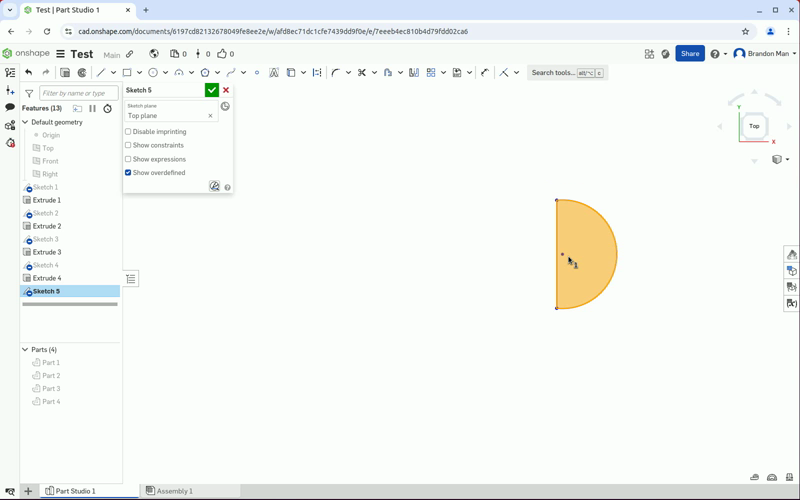
scroll(-6)
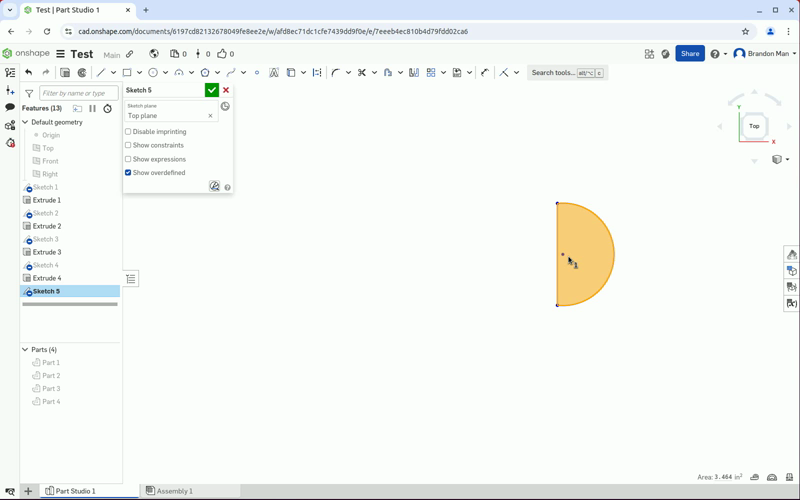
scroll(-6)
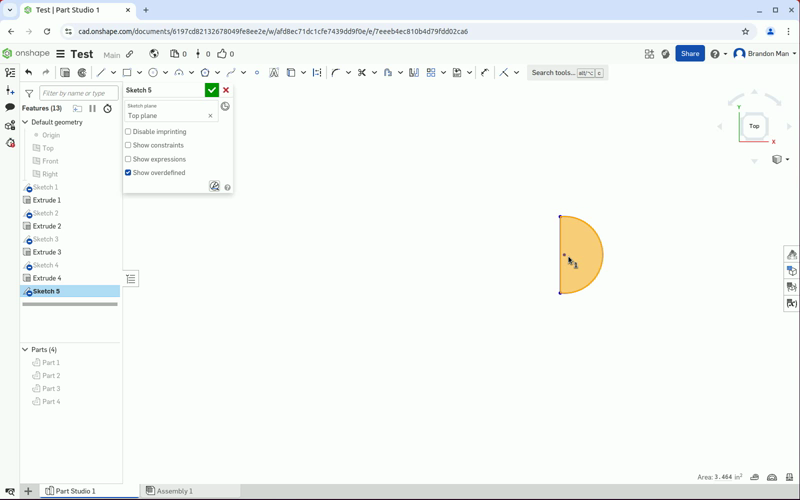
scroll(-6)
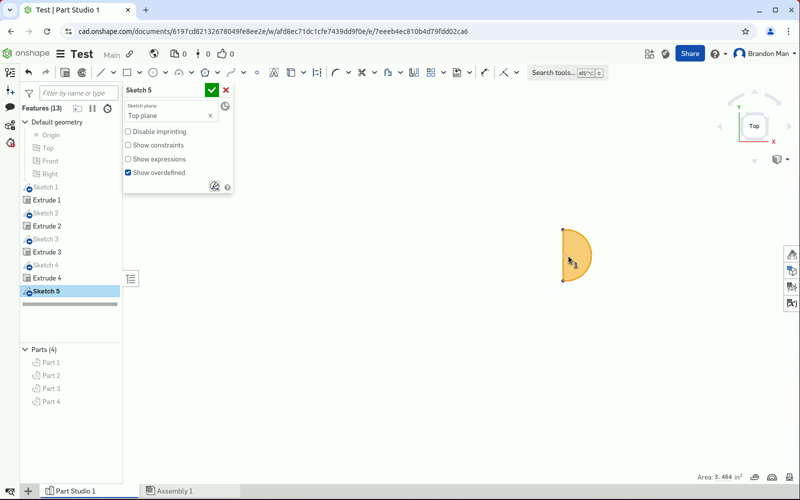
scroll(-6)
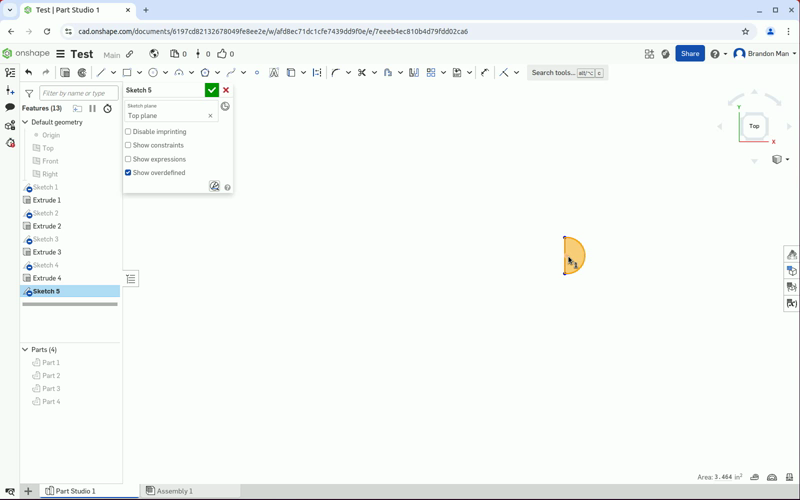
scroll(-6)
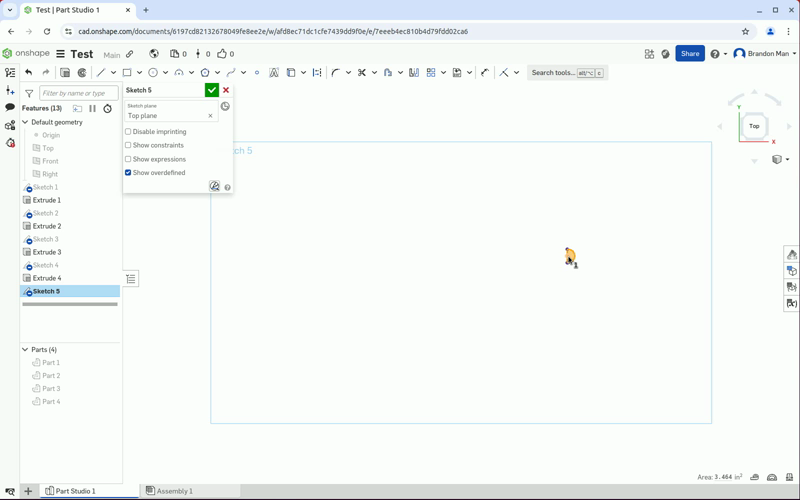
mouse_move(73, 352)
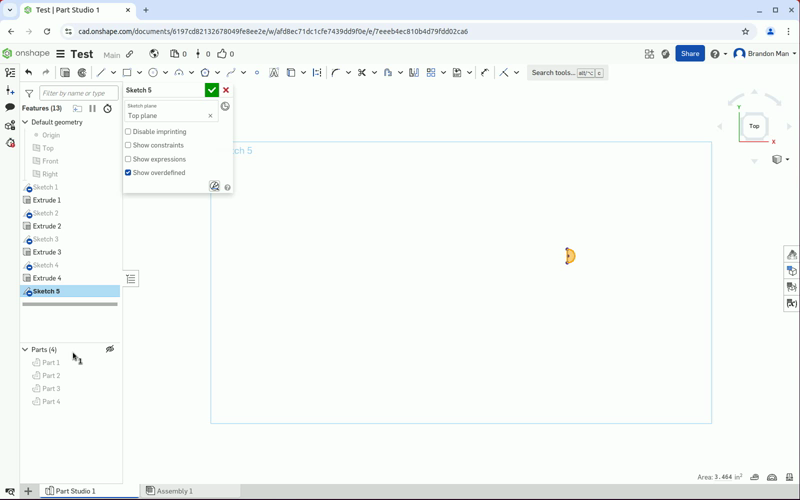
key(shift+y)
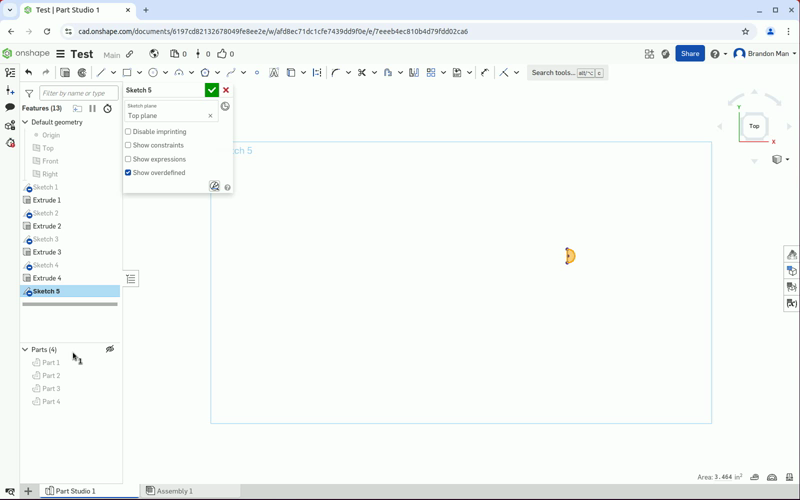
key(shift+e)
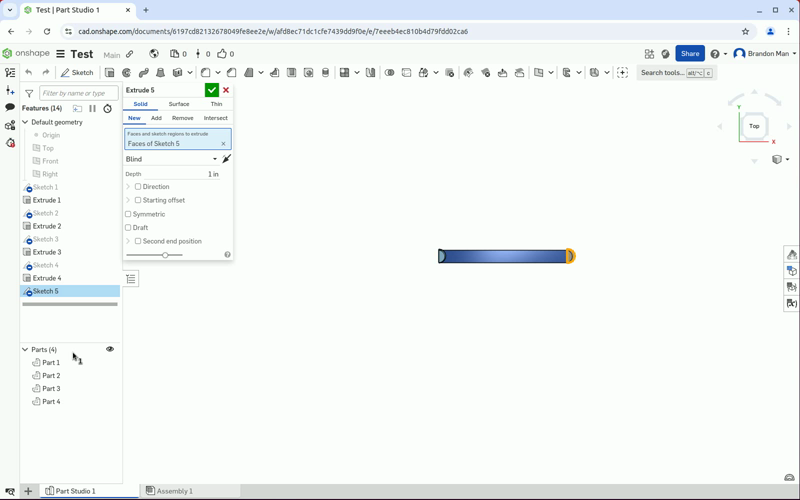
mouse_move(143, 106)
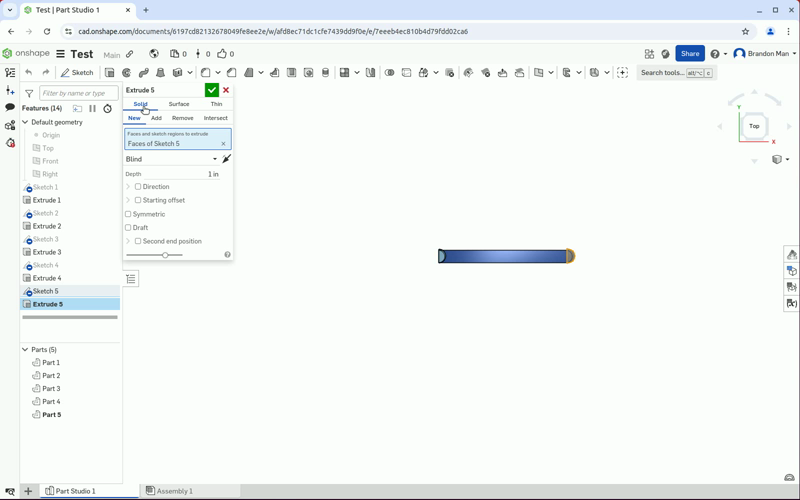
click(143, 106)
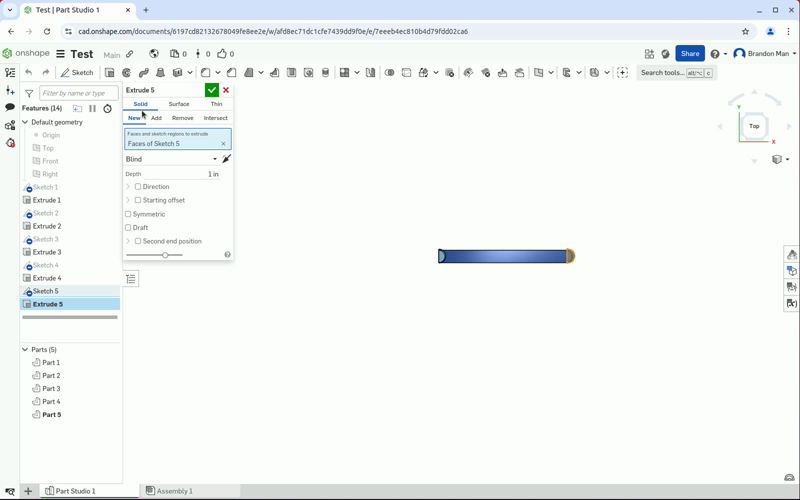
mouse_move(137, 120)
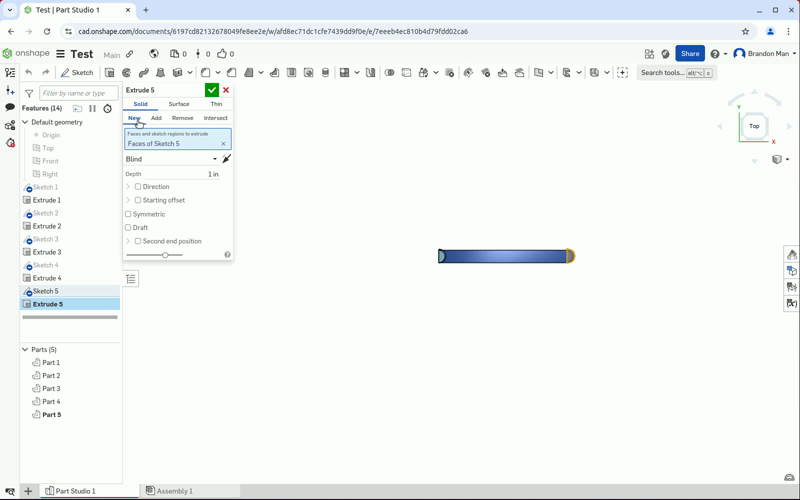
click(137, 120)
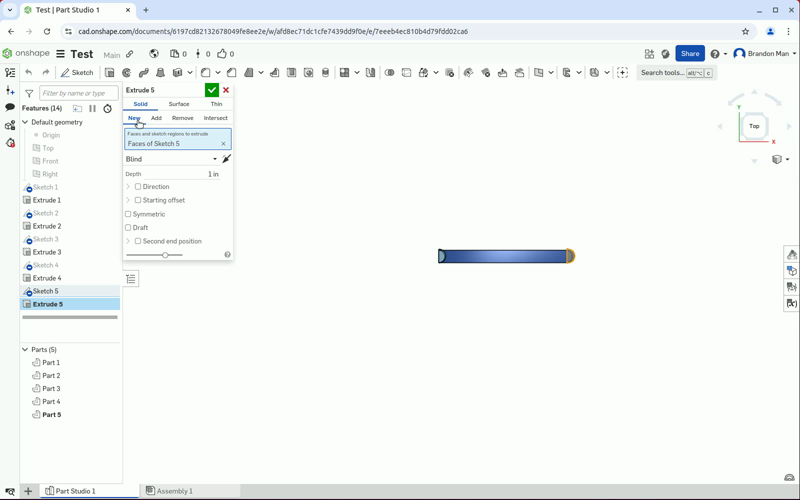
key(tab, 4)
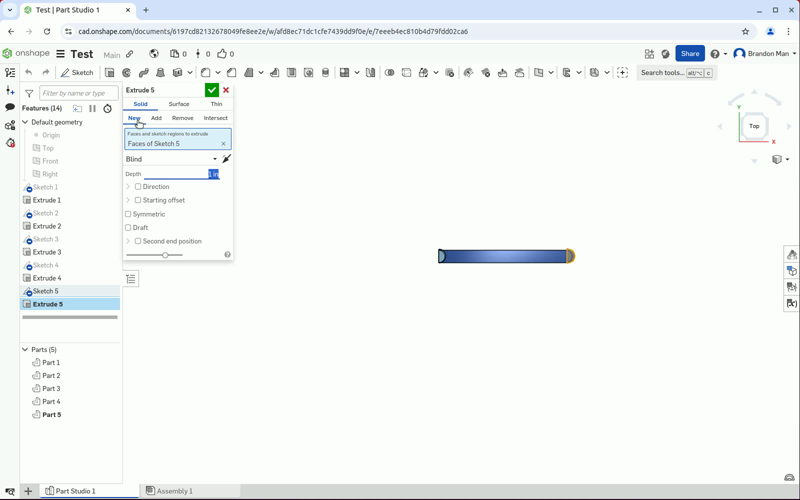
text(6.499)
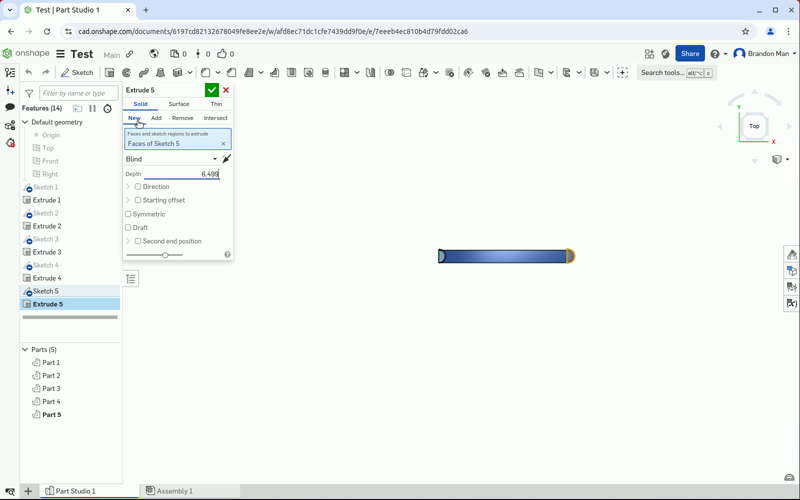
key(enter)
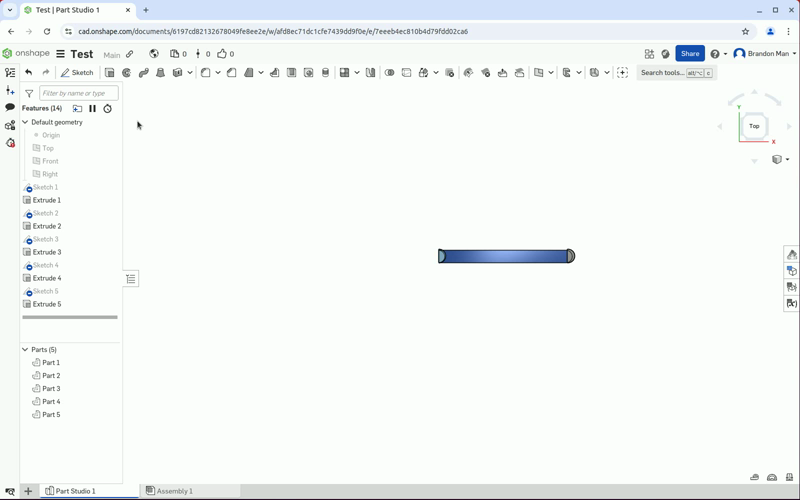
key(shift+h)
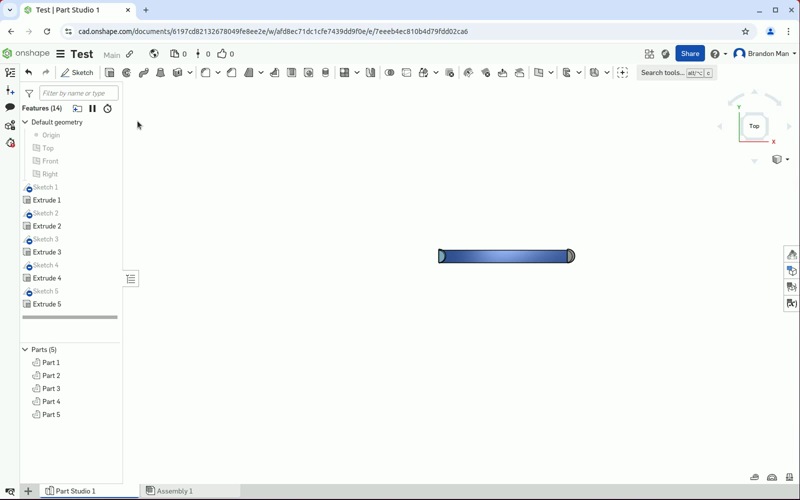
key(shift+h)
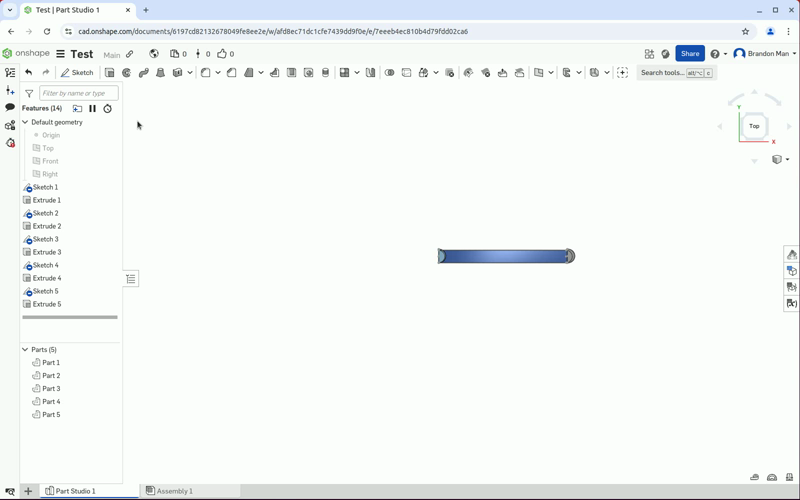
key(shift+7)
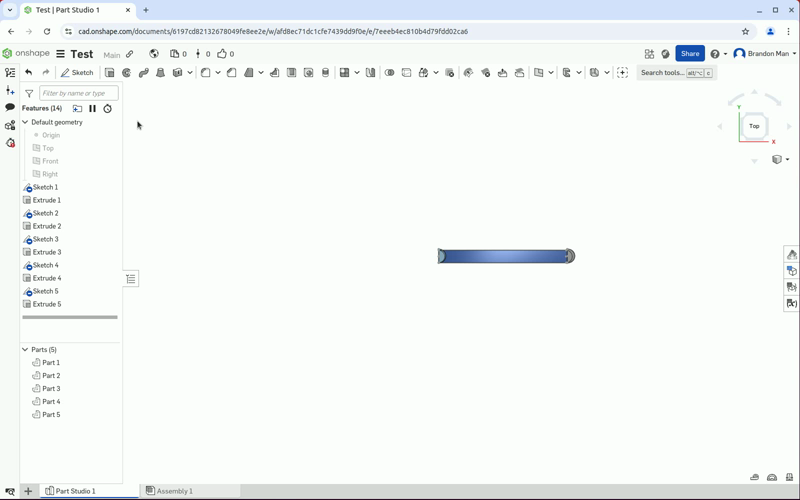
key(up, 3)
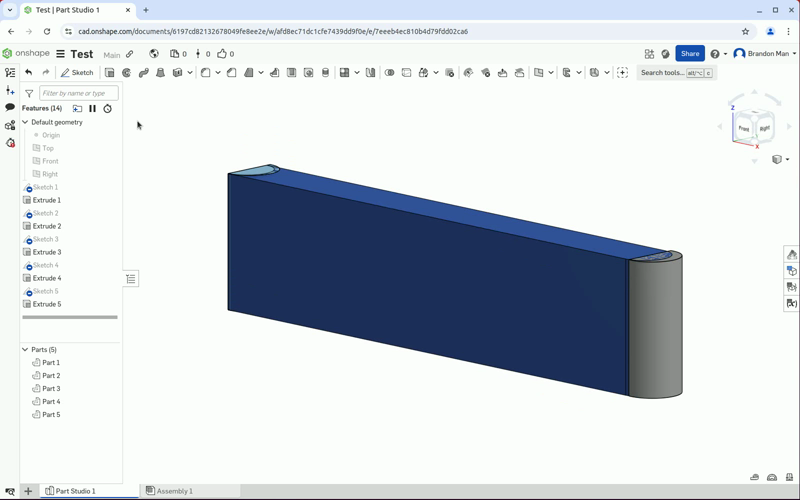
key(left, 3)
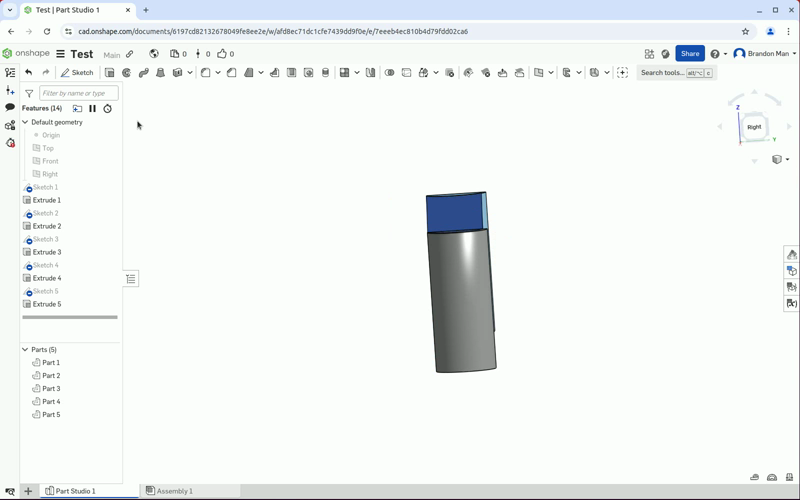
key(right, 3)
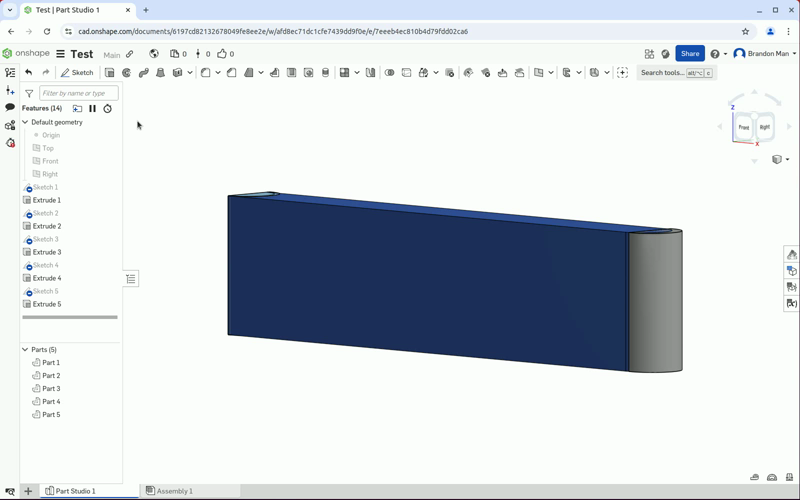
key(down, 3)
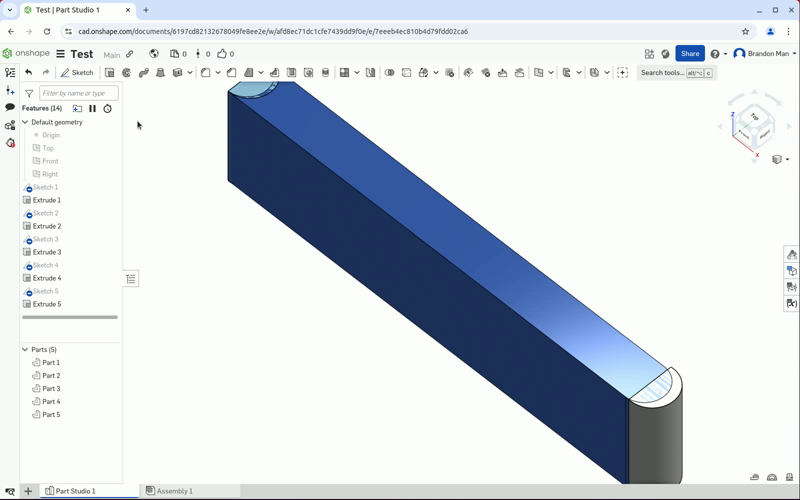
mouse_move(73, 189)
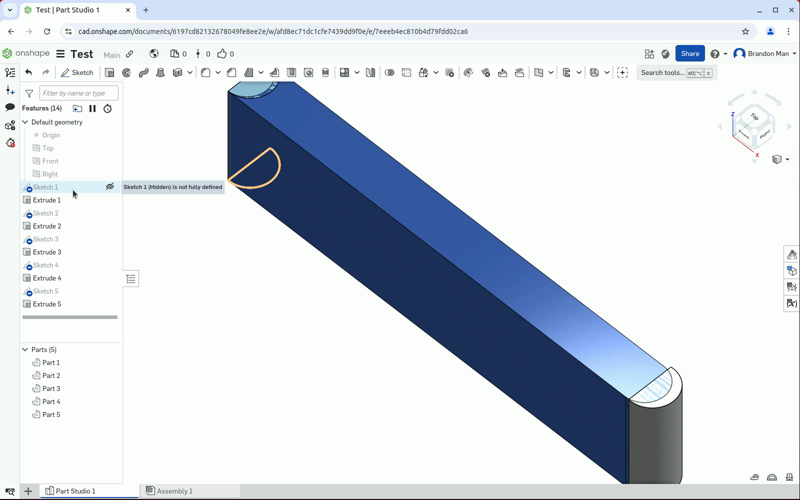
click(73, 189)